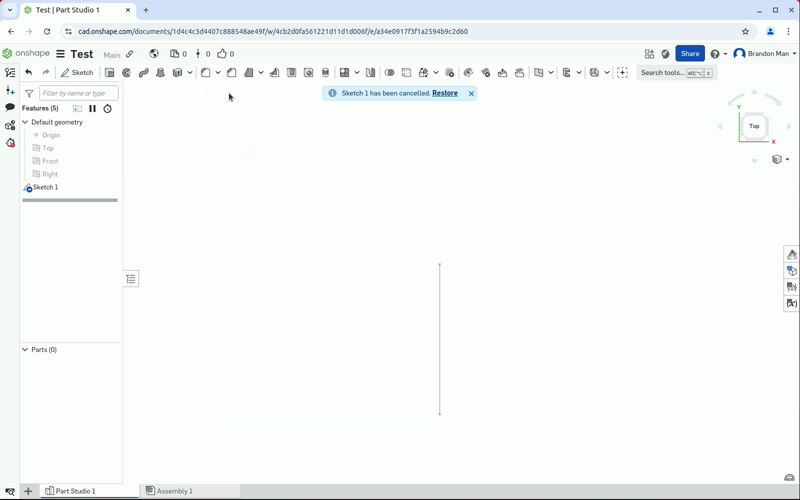
key(shift+h)
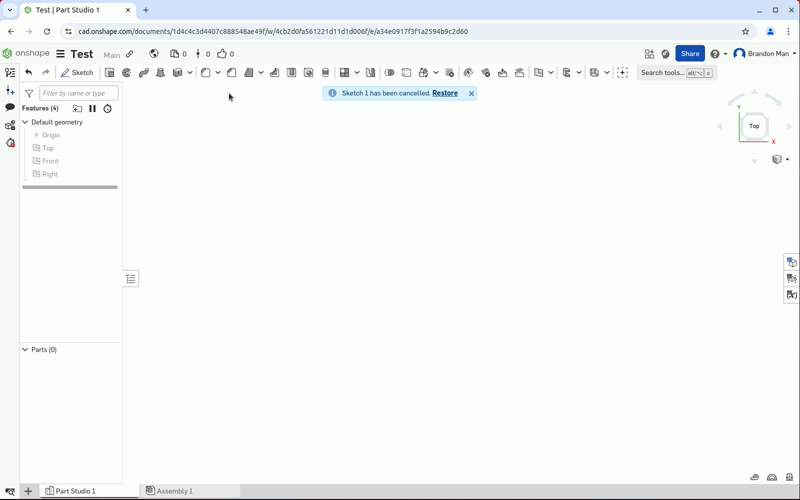
mouse_move(73, 352)
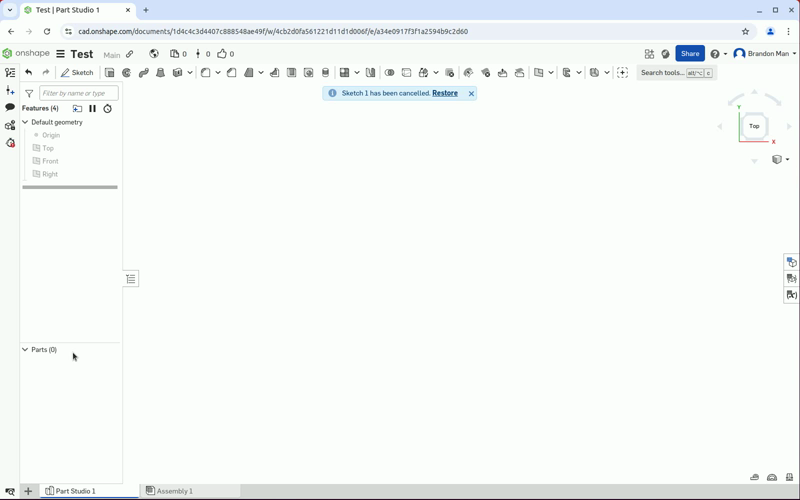
key(y)
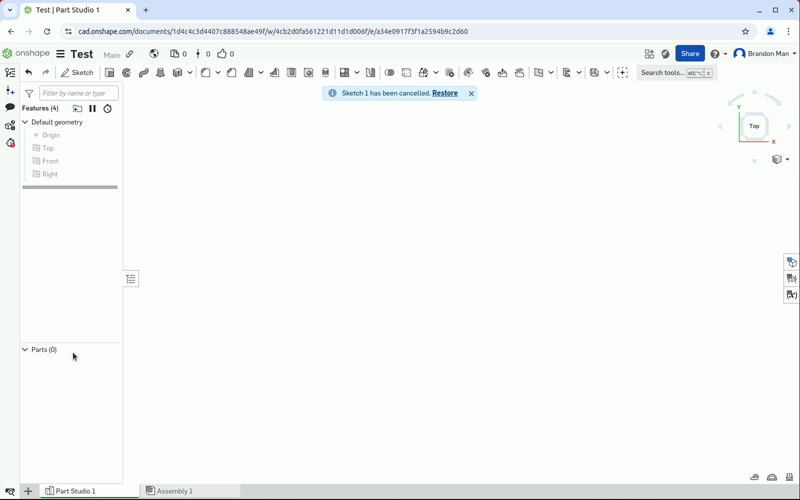
key(shift+p)
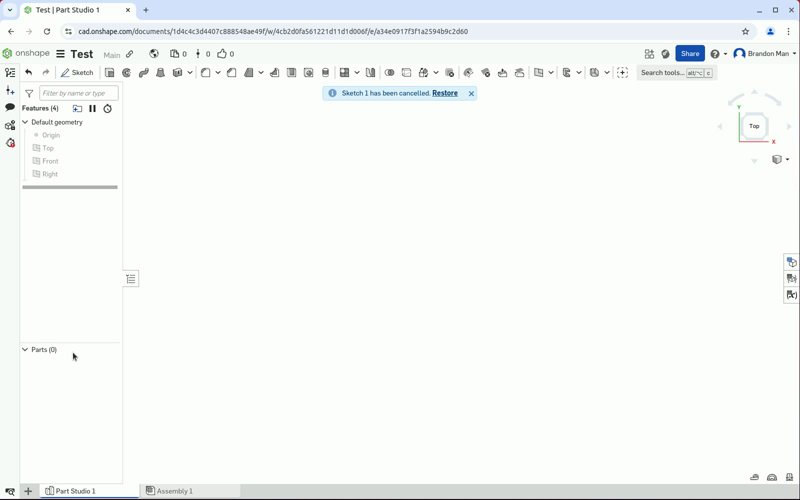
key(space)
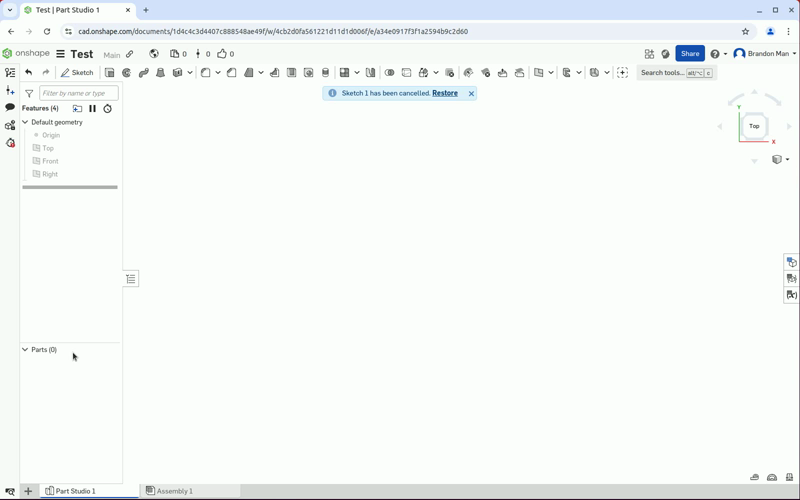
key_down(shift)
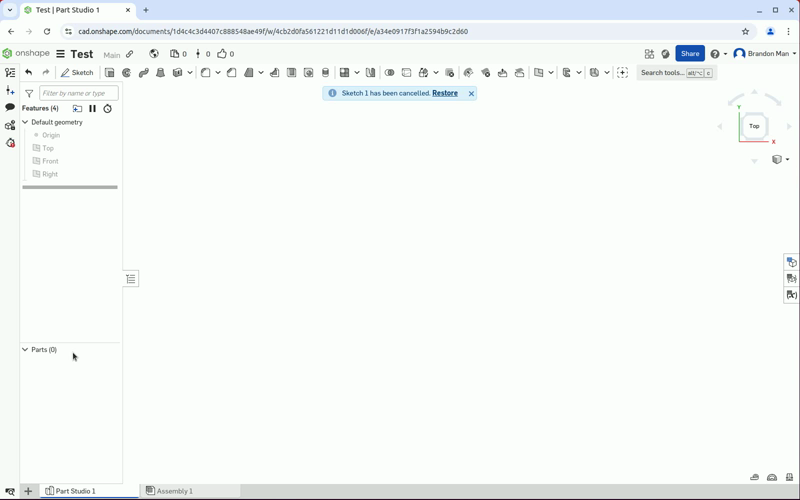
key(up)
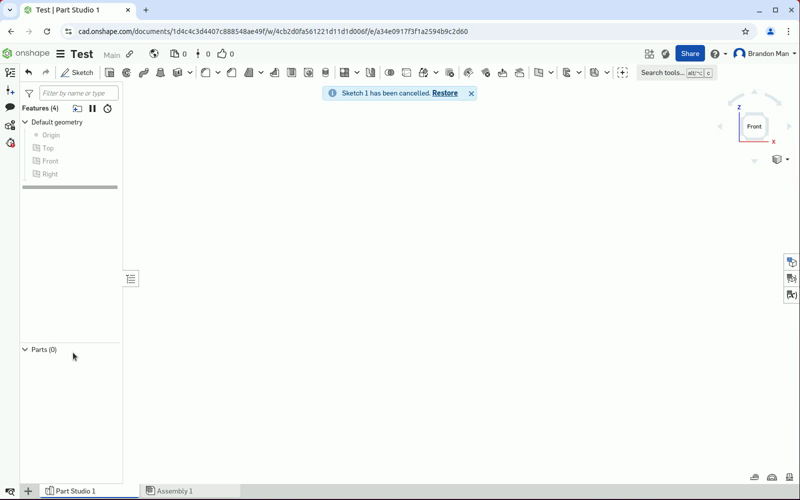
key_up(shift)
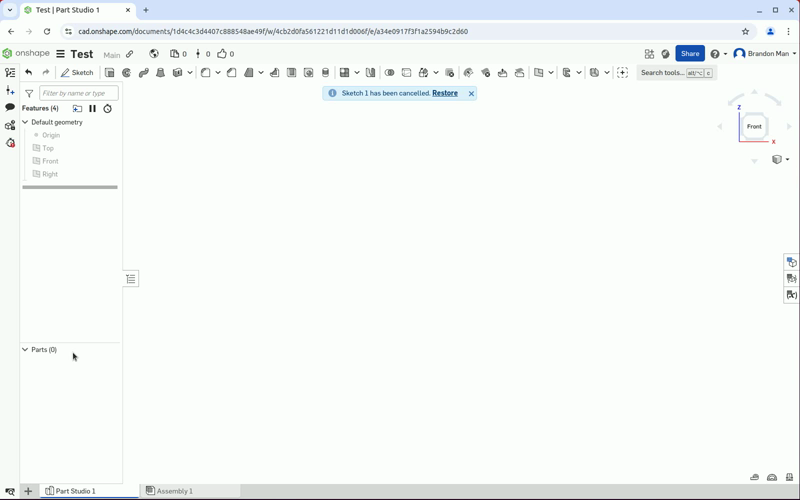
key(space)
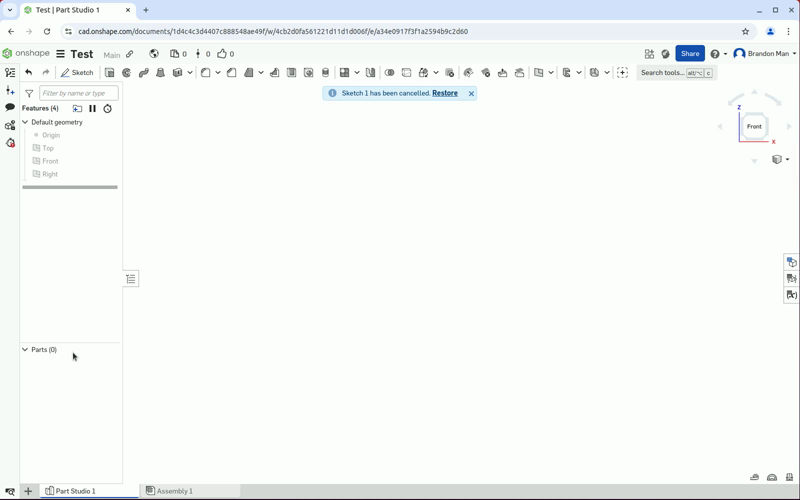
key_down(shift)
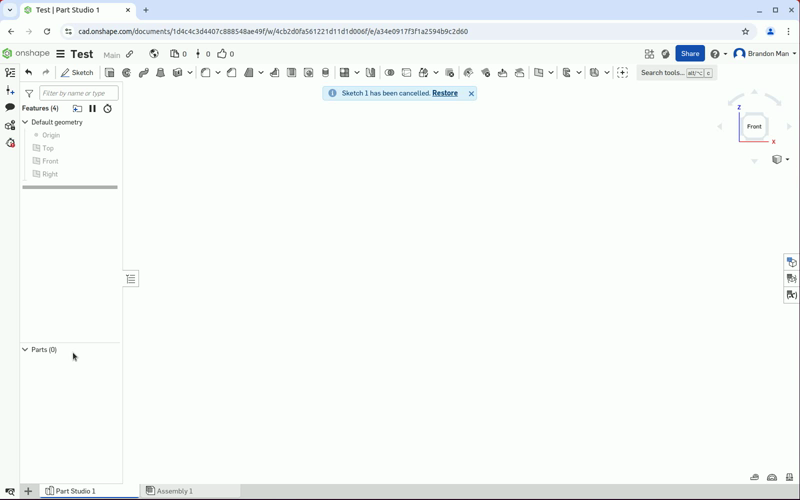
key(left)
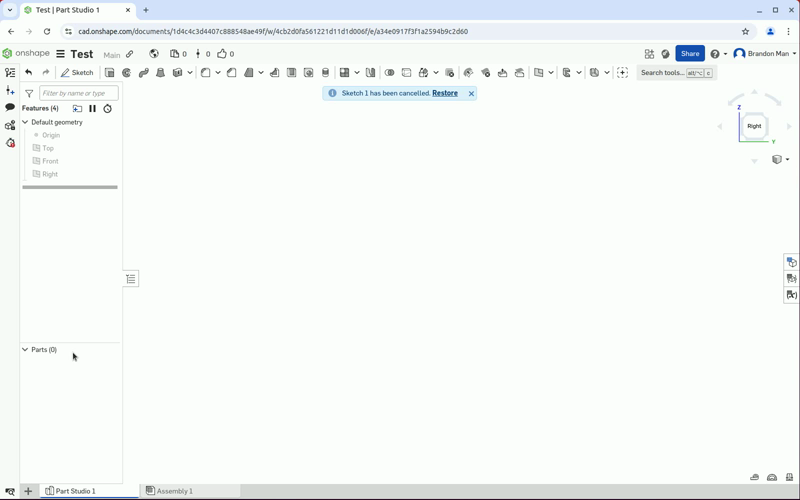
key_up(shift)
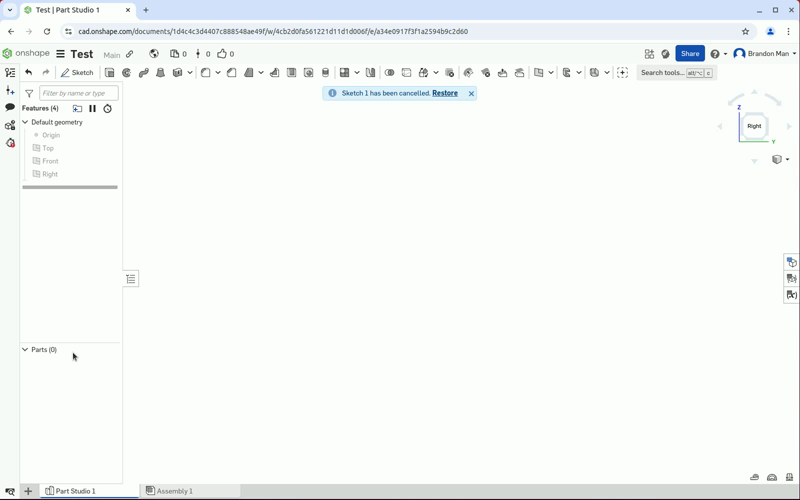
mouse_move(73, 352)
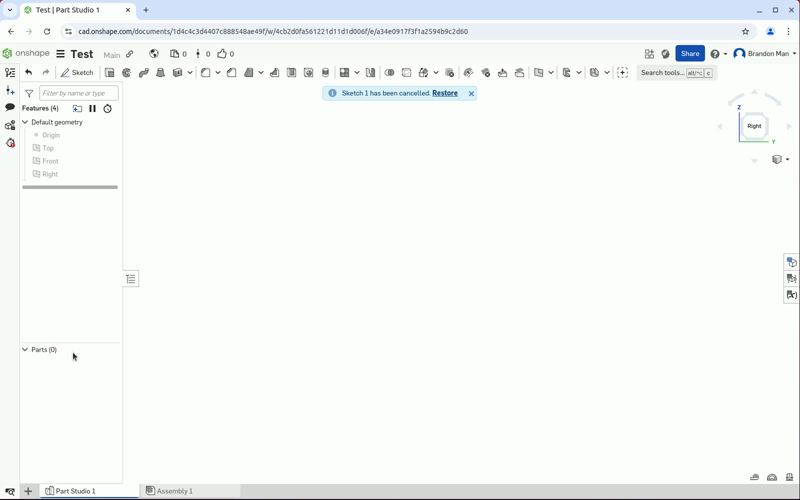
key(shift+y)
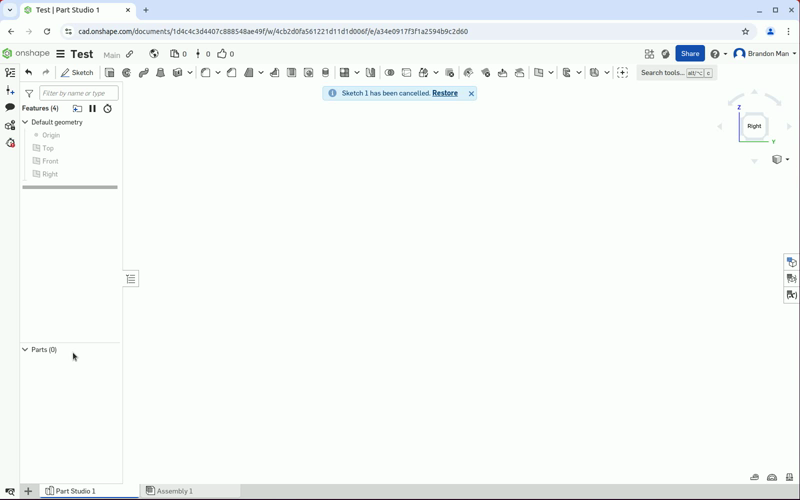
key(shift+s)
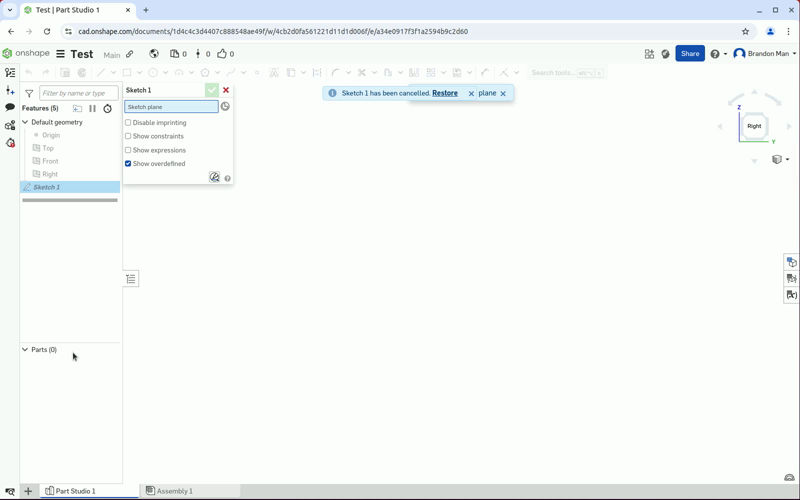
mouse_move(73, 176)
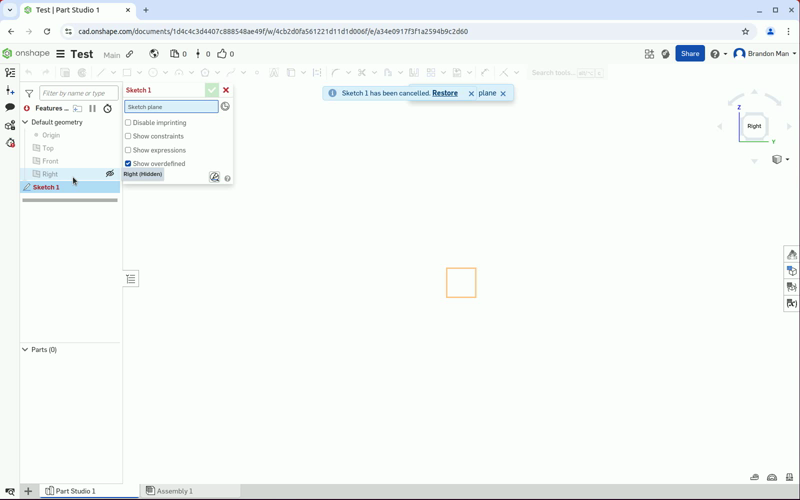
click(73, 176)
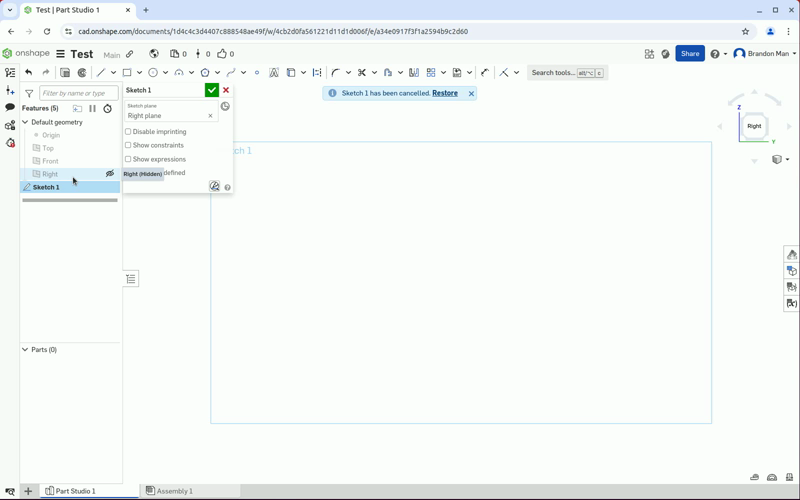
mouse_move(73, 352)
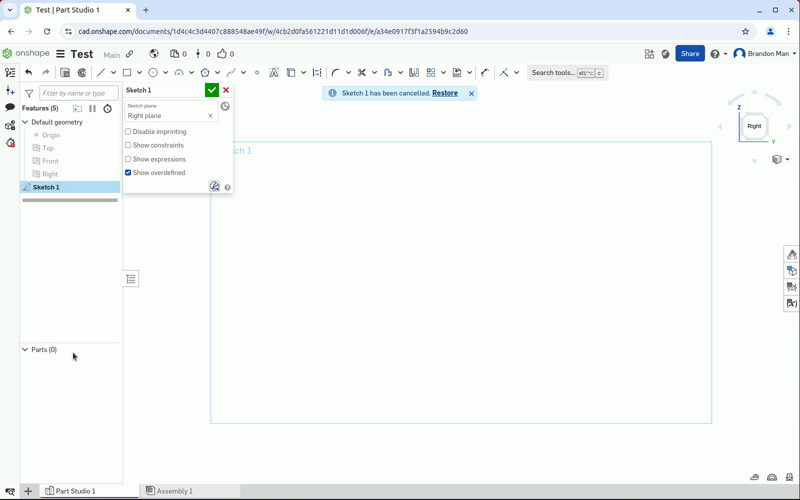
key(y)
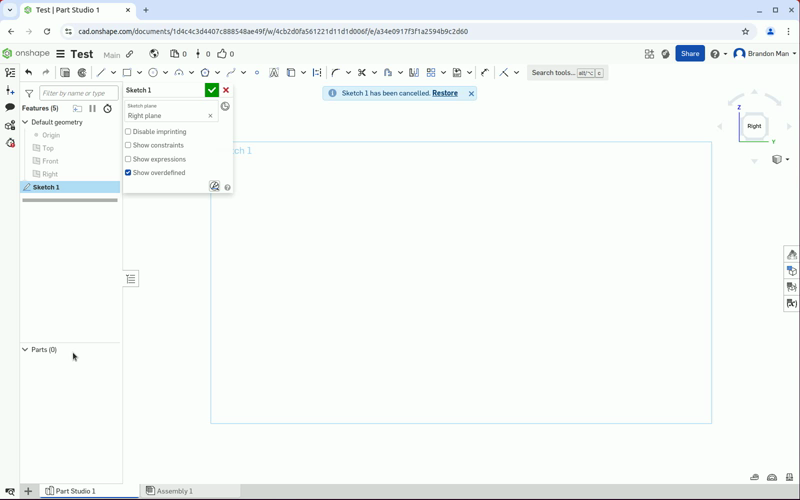
key(l)
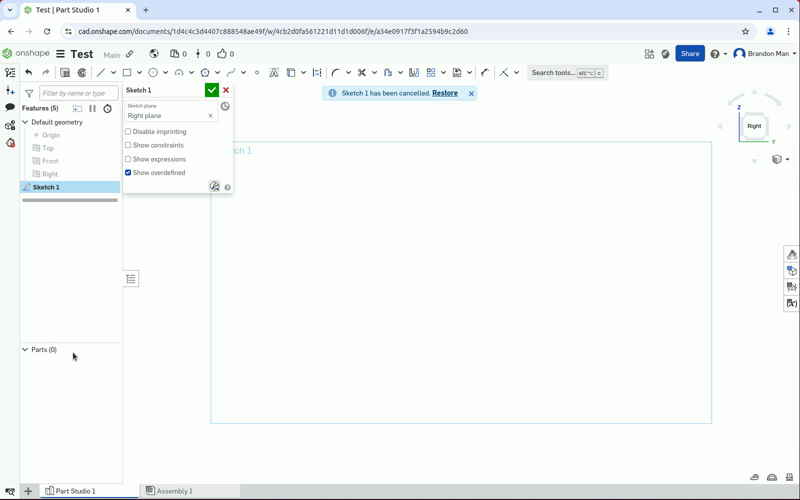
key_down(shift)
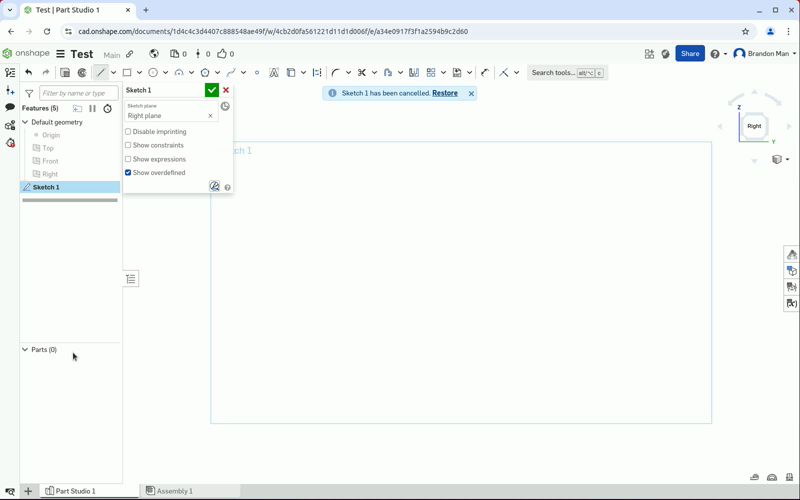
mouse_move(348, 288)
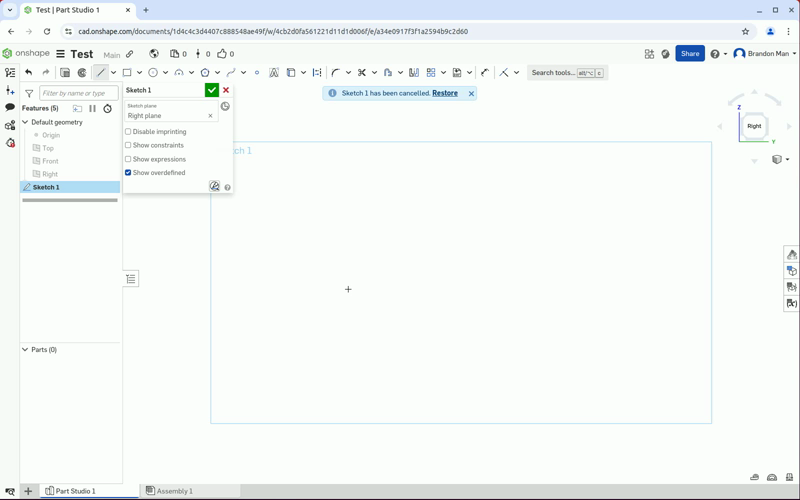
click(348, 288)
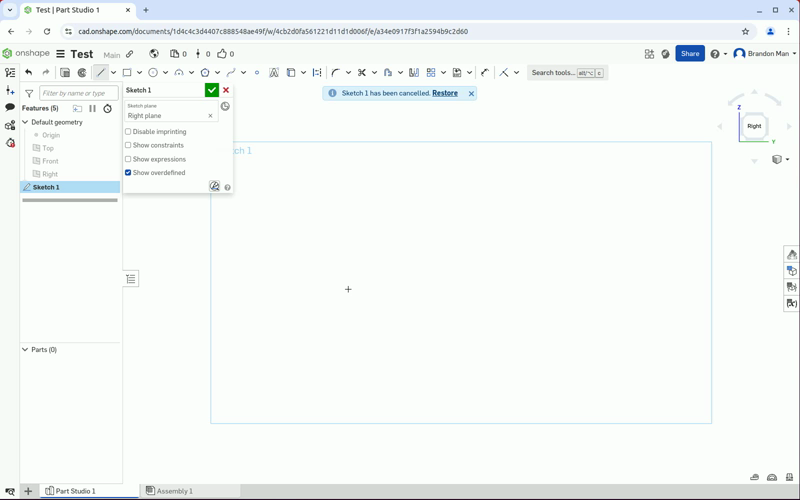
key_up(shift)
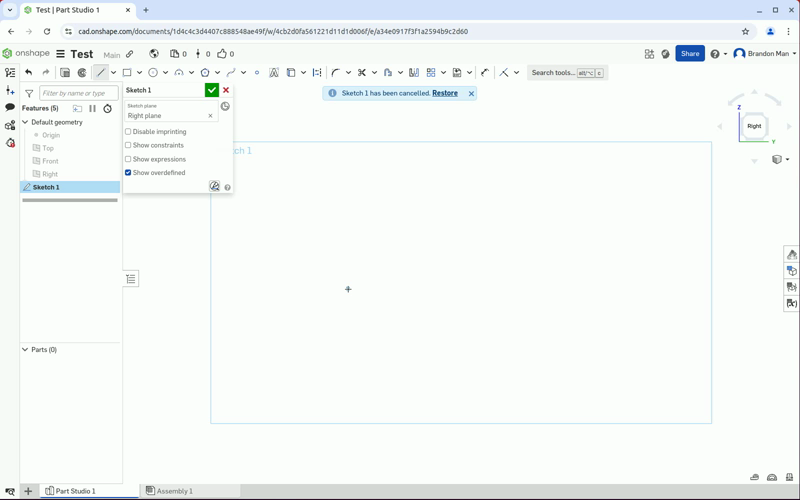
key_down(shift)
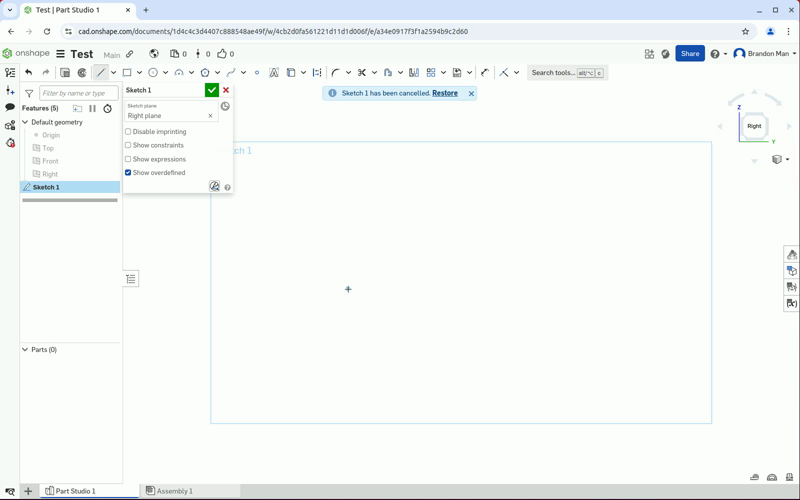
mouse_move(572, 288)
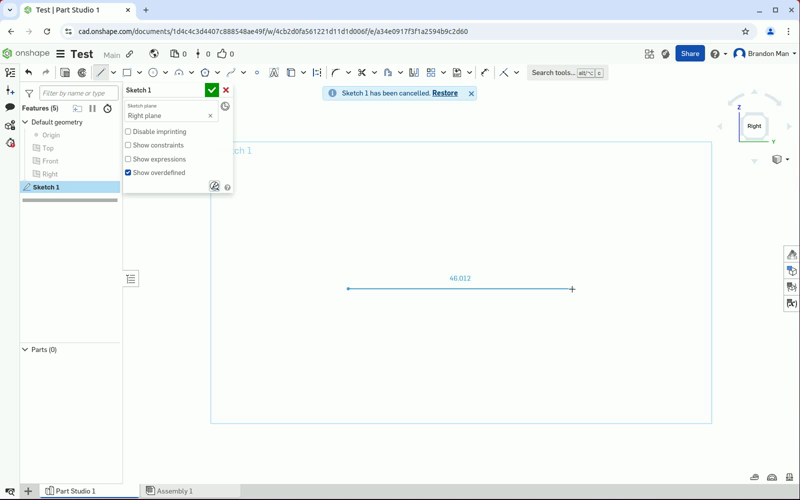
click(572, 288)
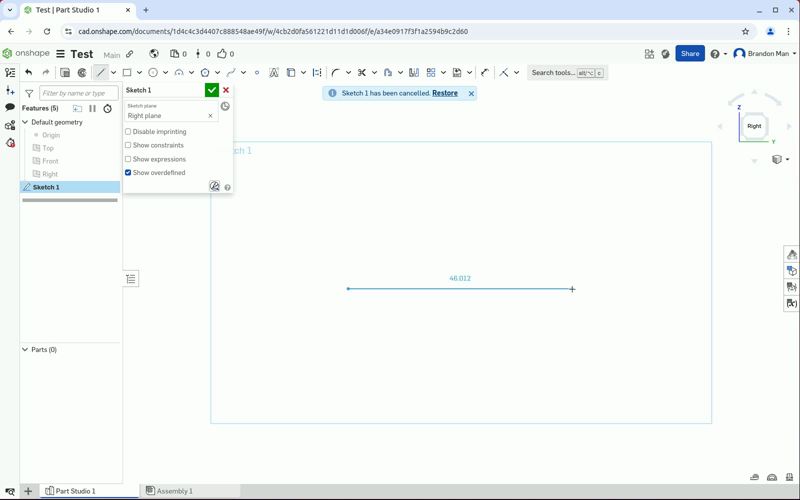
key_up(shift)
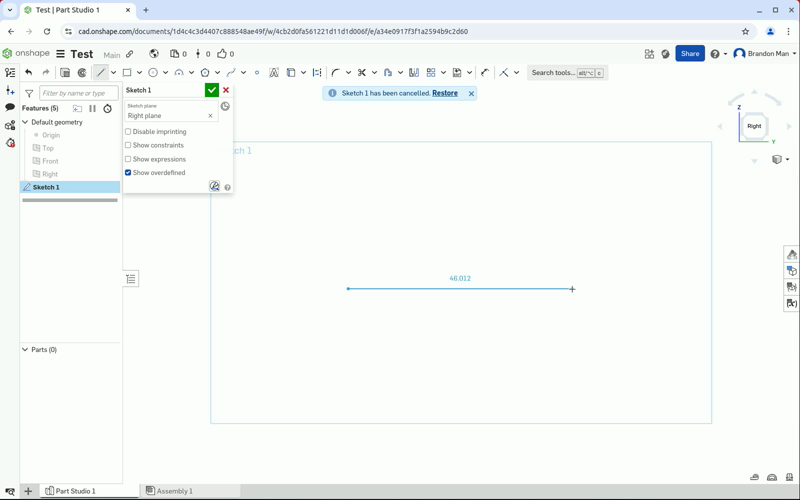
key_down(shift)
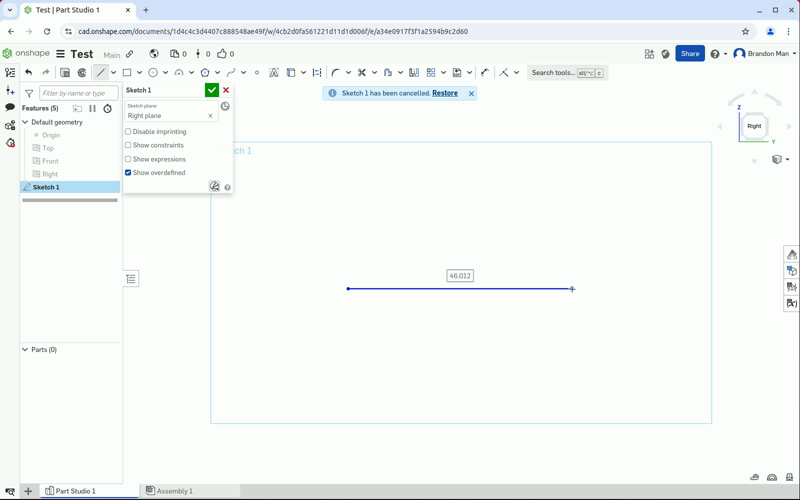
mouse_move(589, 288)
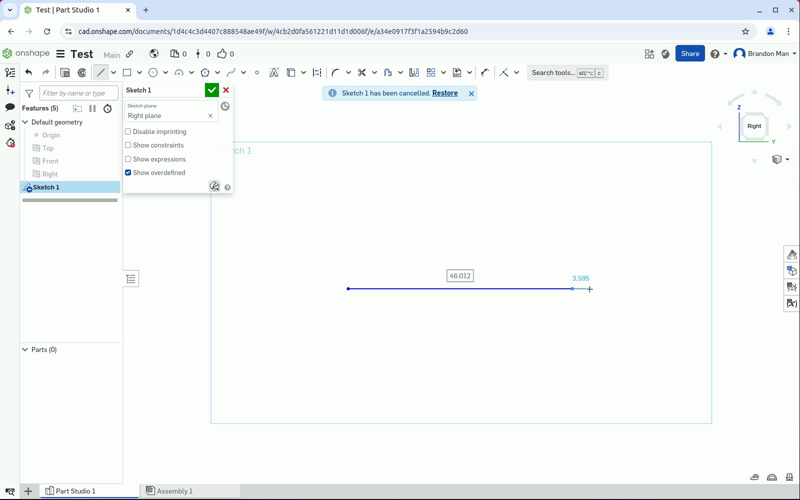
mouse_move(572, 276)
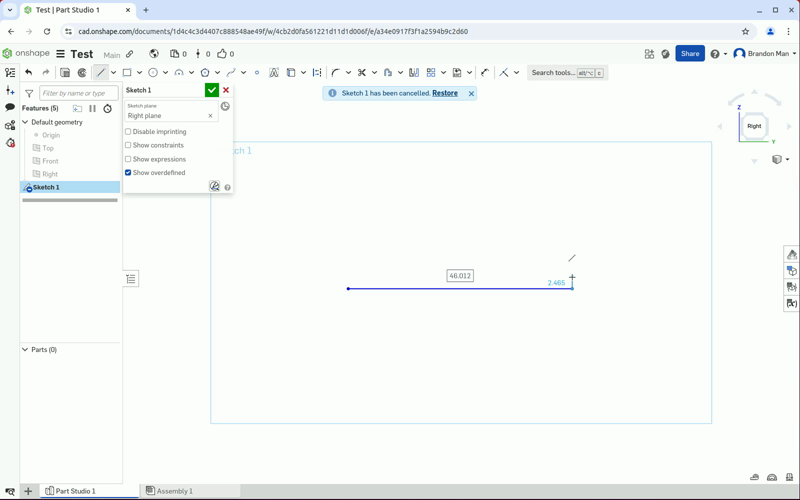
click(572, 276)
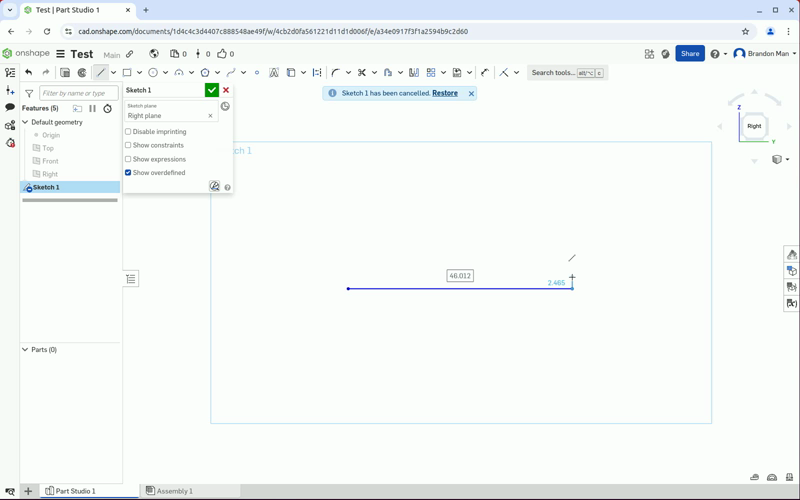
key_up(shift)
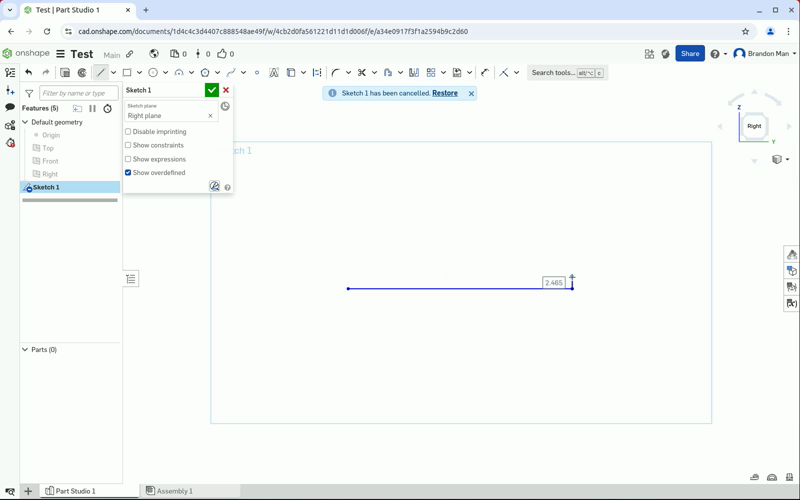
key_down(shift)
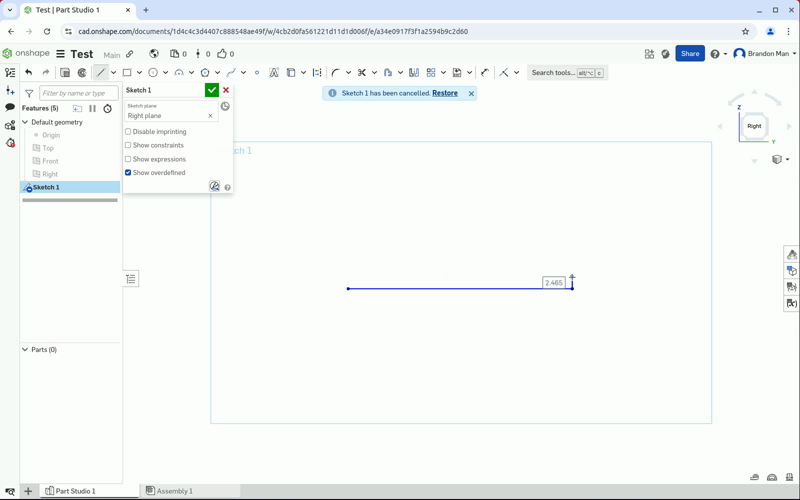
mouse_move(348, 276)
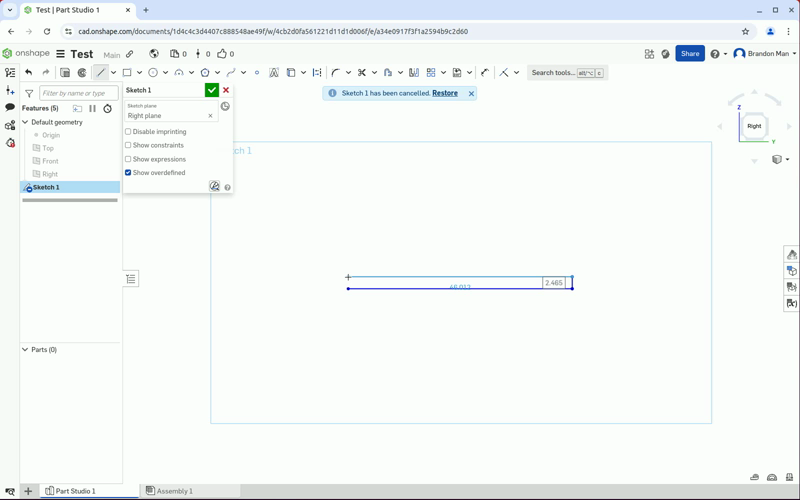
click(348, 276)
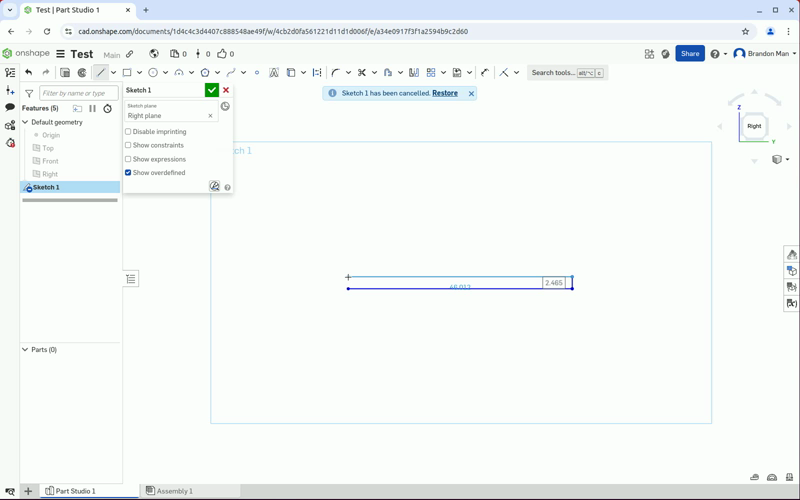
key_up(shift)
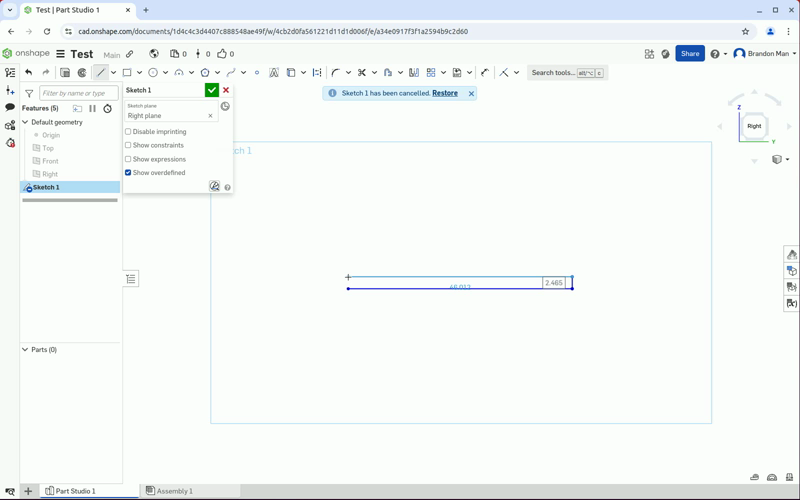
mouse_move(378, 276)
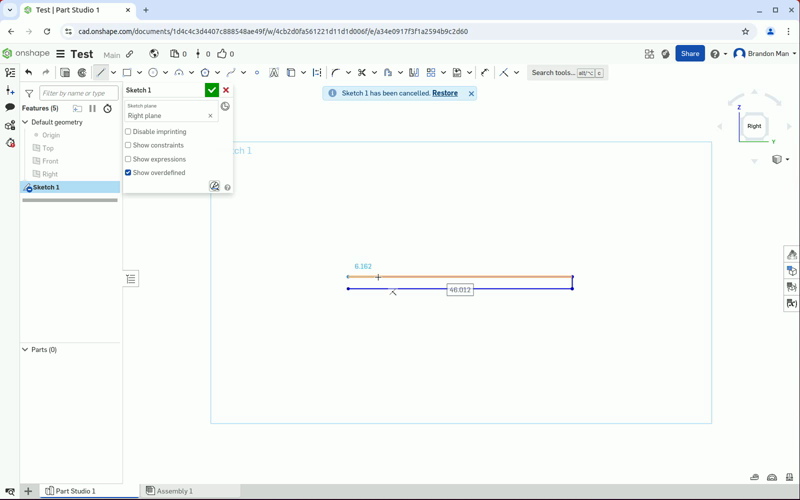
key_down(shift)
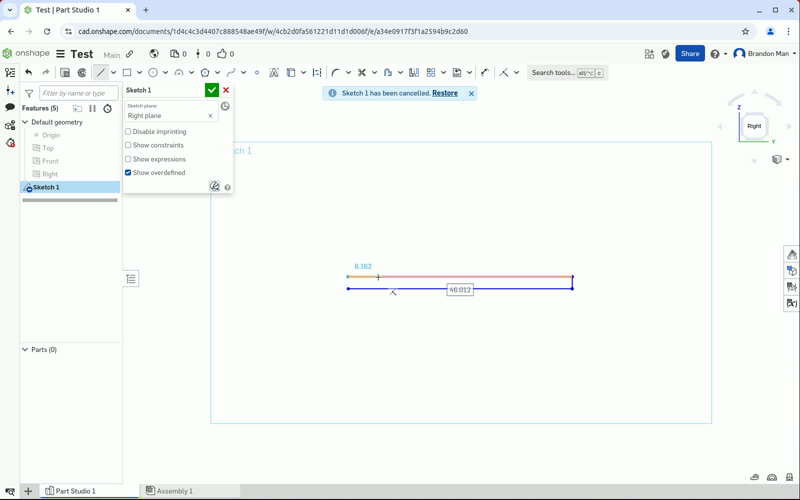
mouse_move(348, 288)
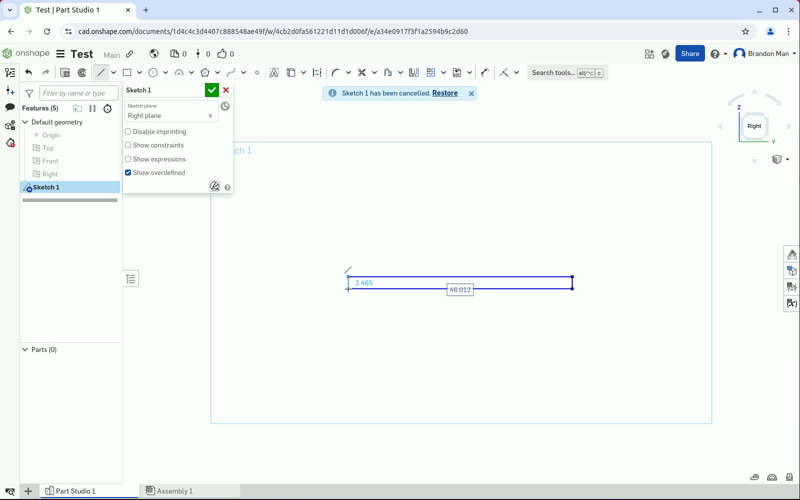
key_up(shift)
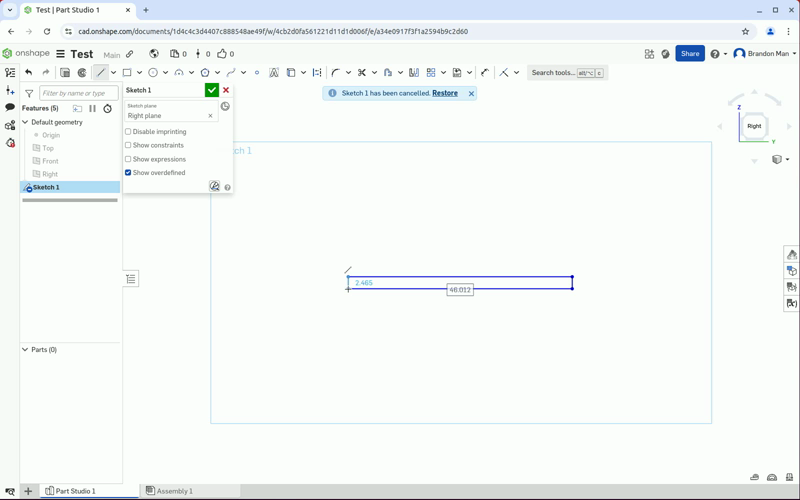
click(348, 288)
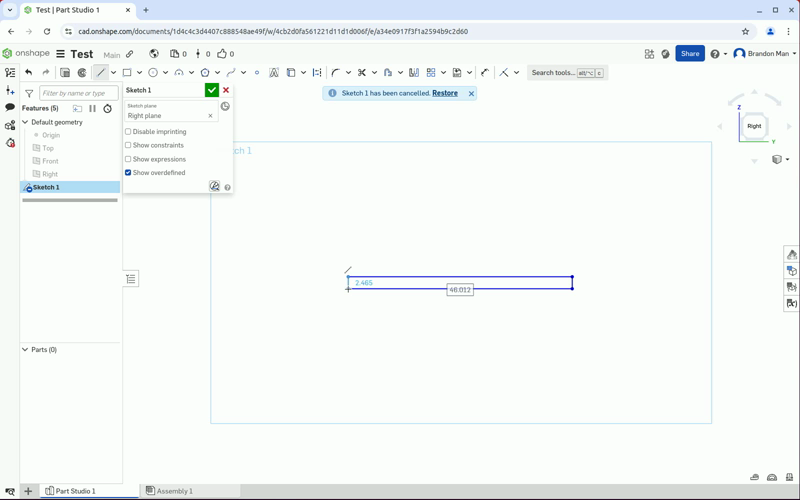
key(esc)
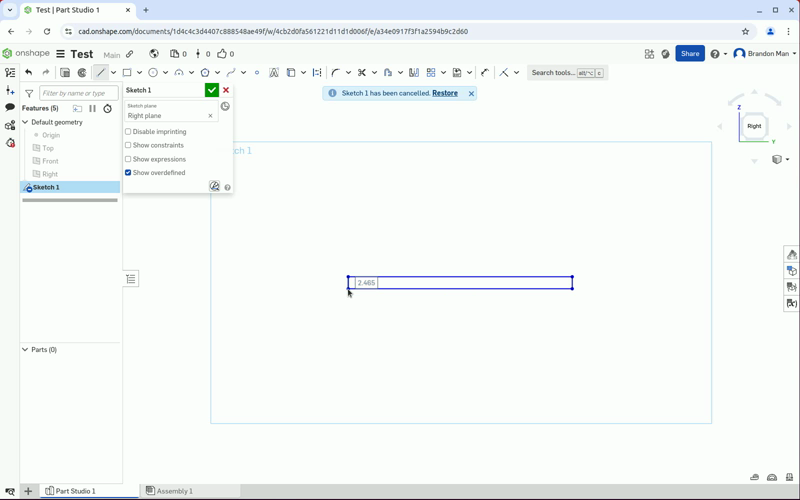
mouse_move(486, 280)
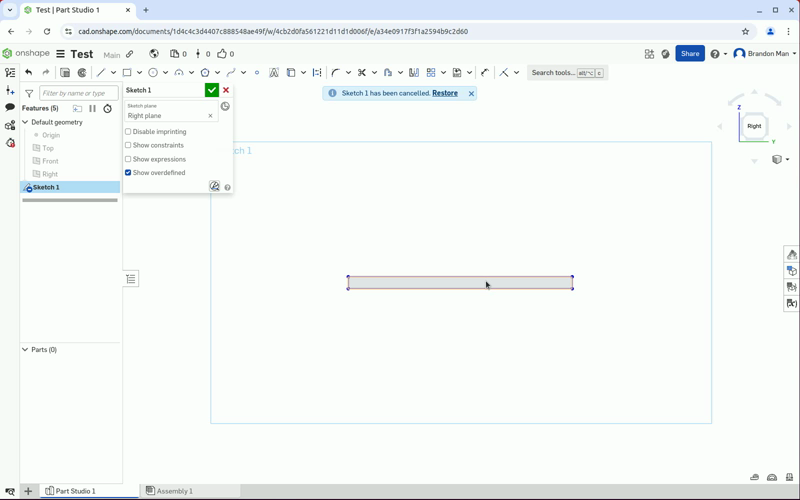
click(486, 280)
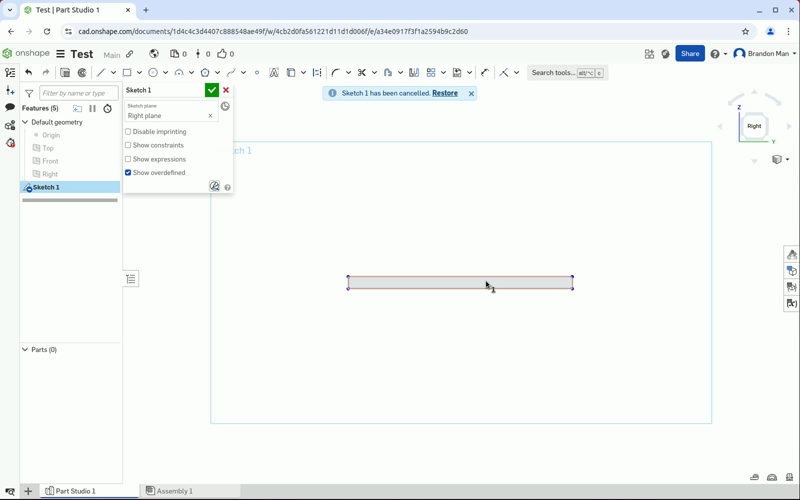
mouse_move(73, 352)
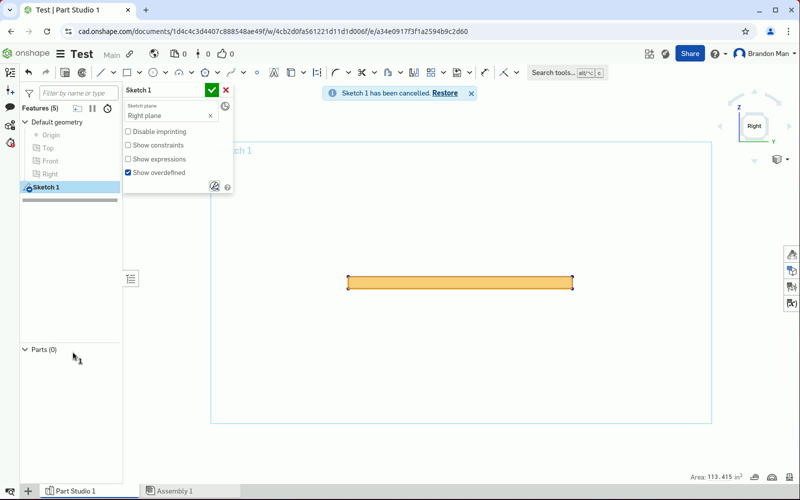
key(shift+y)
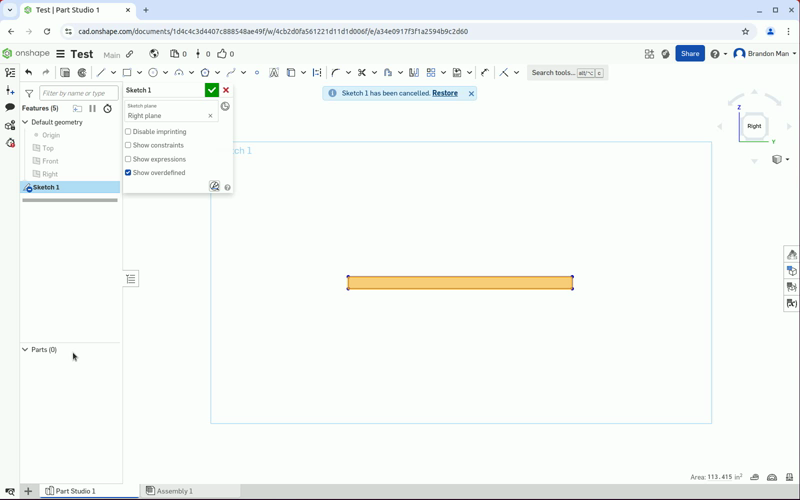
key(shift+e)
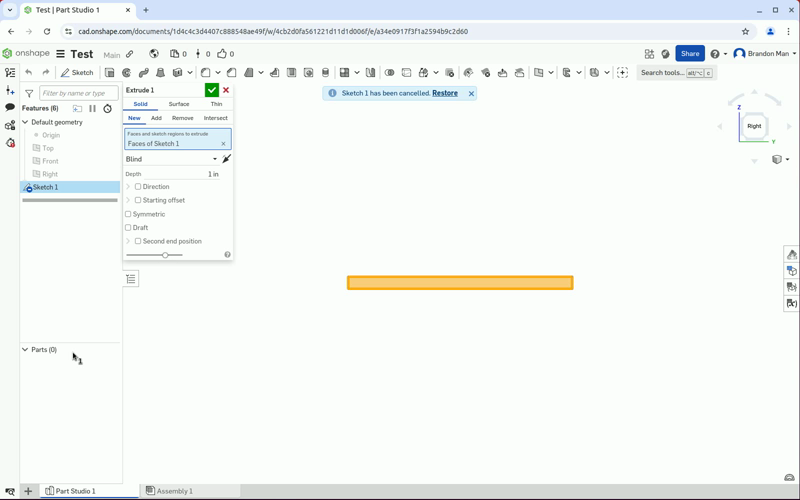
mouse_move(143, 106)
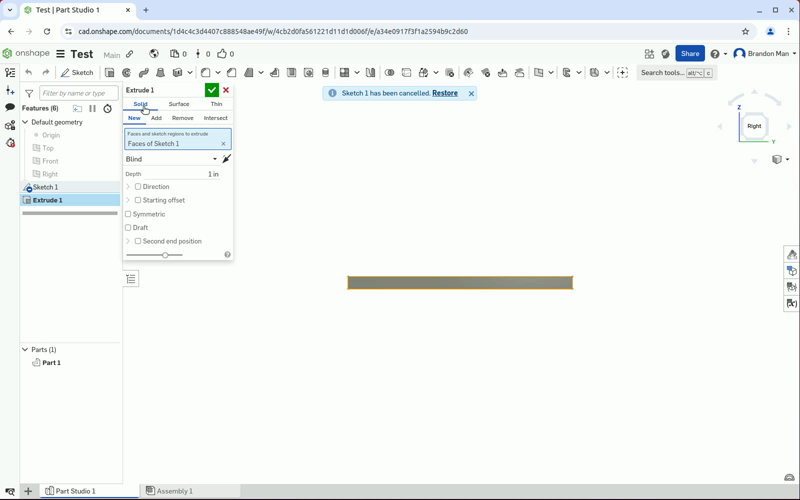
click(143, 106)
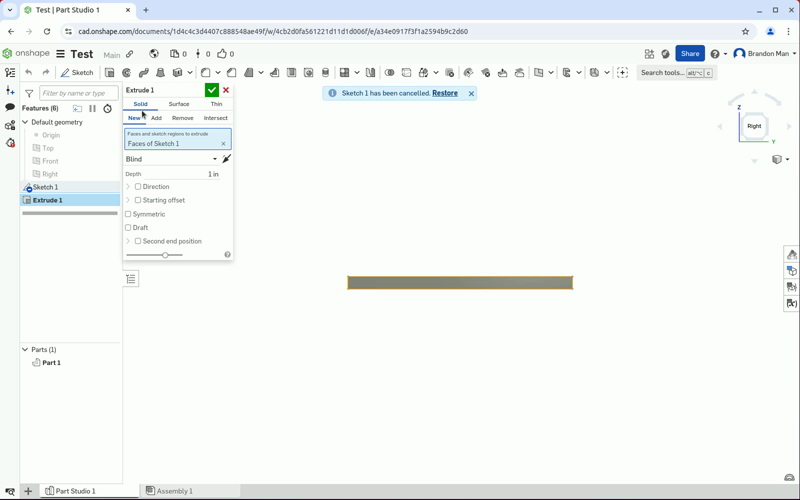
mouse_move(137, 120)
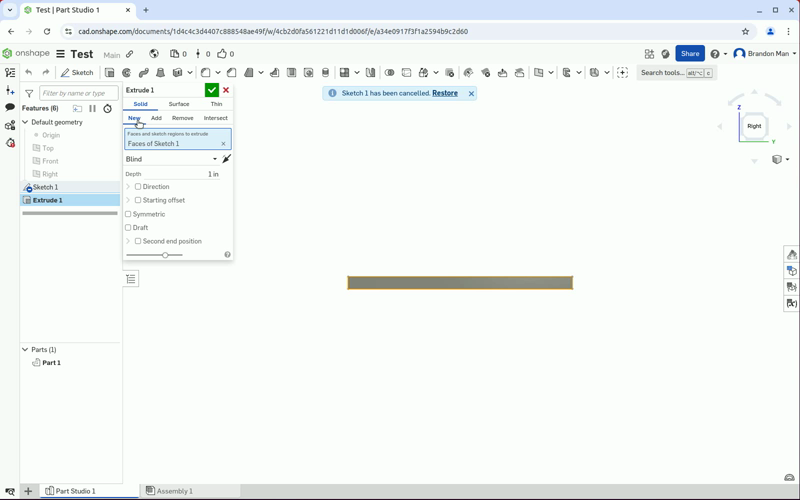
click(137, 120)
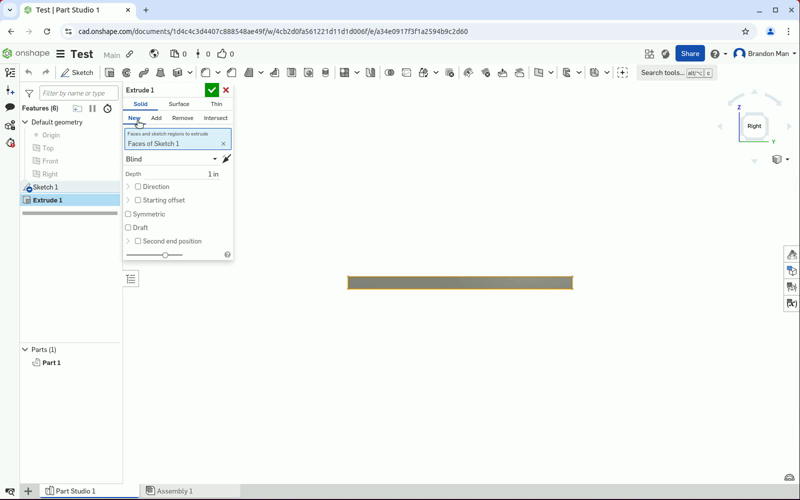
key(tab, 4)
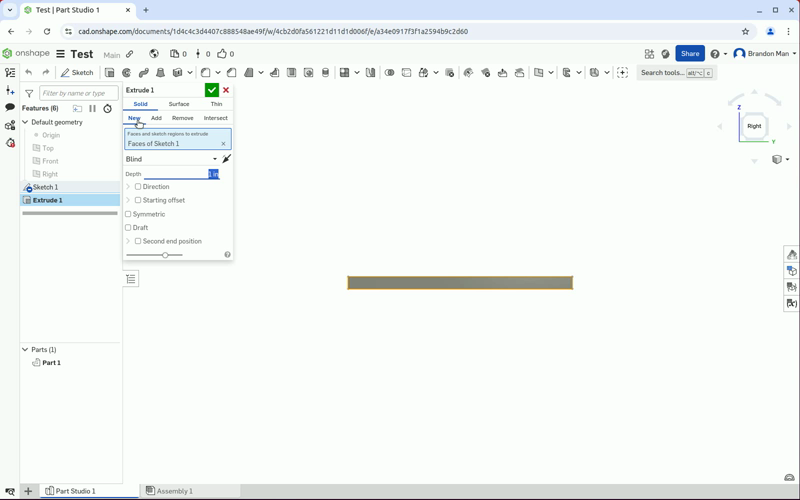
text(0.963)
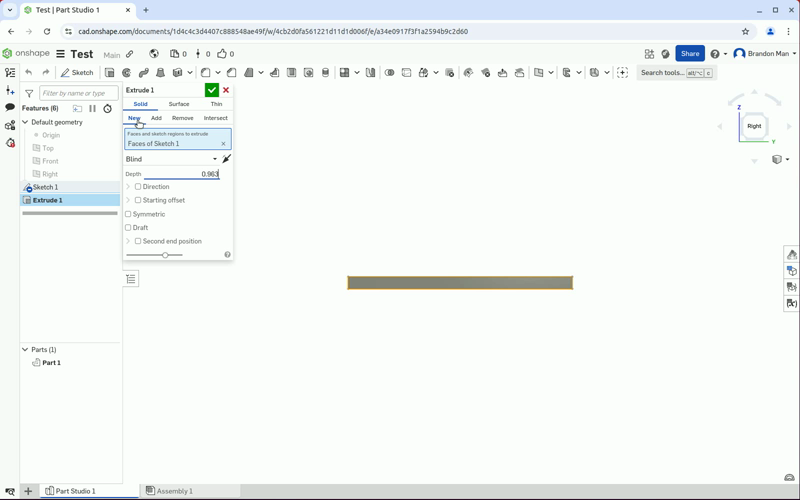
key(enter)
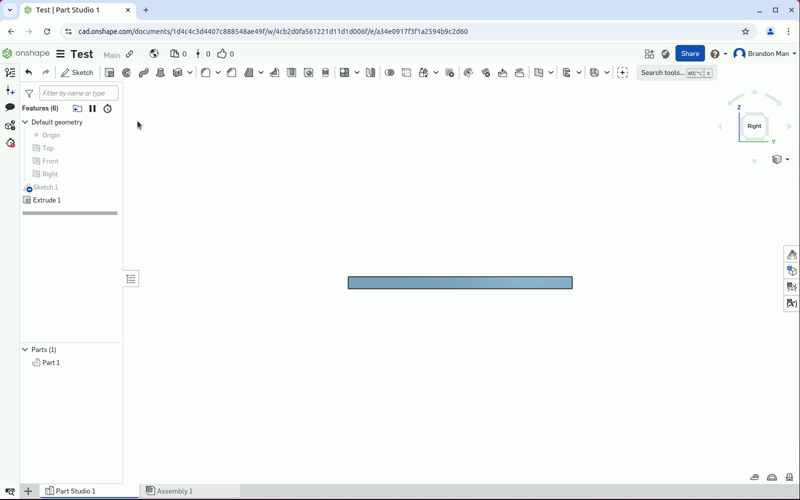
key(shift+h)
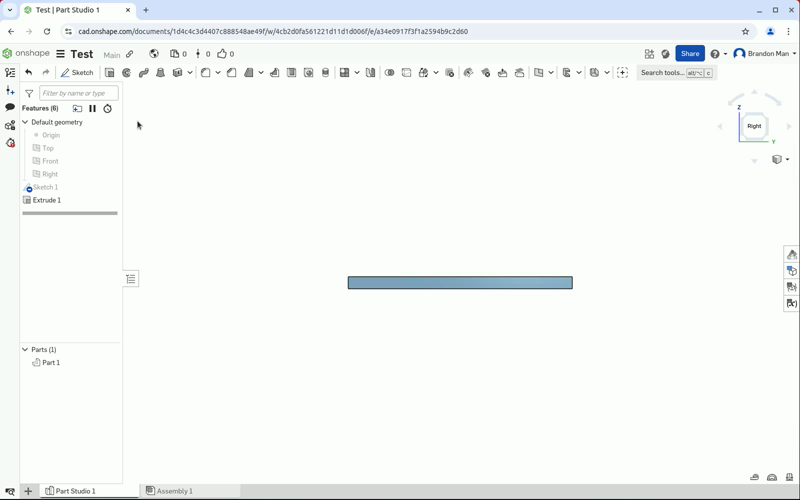
key(shift+h)
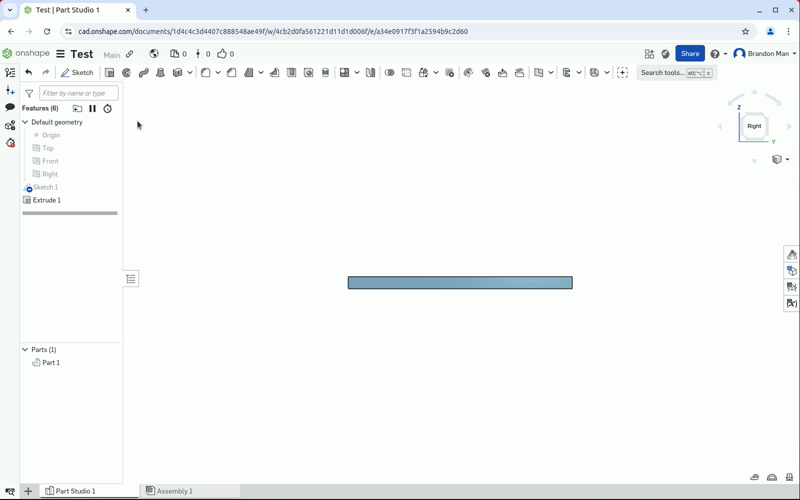
mouse_move(73, 189)
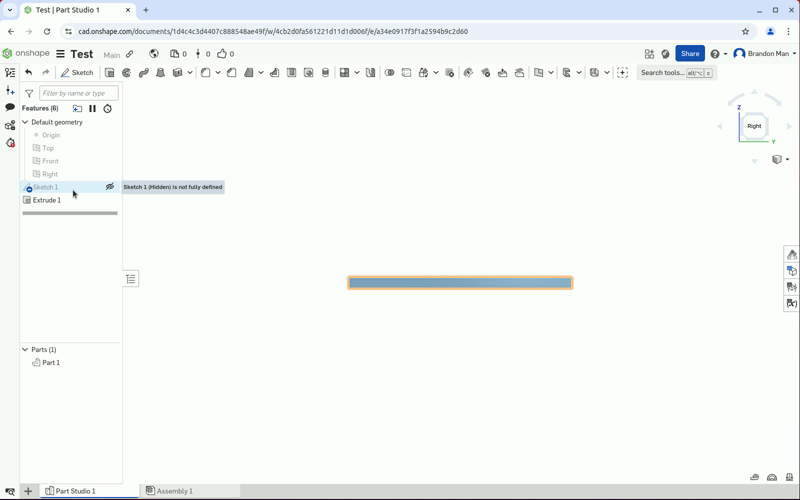
click(73, 189)
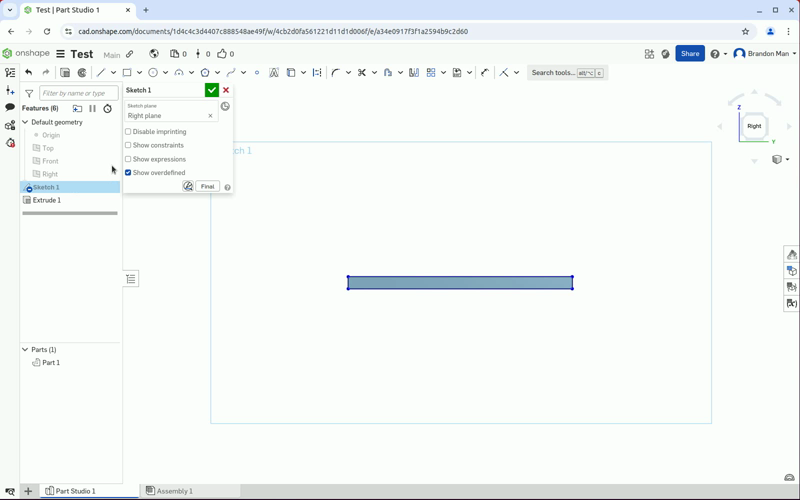
mouse_move(229, 92)
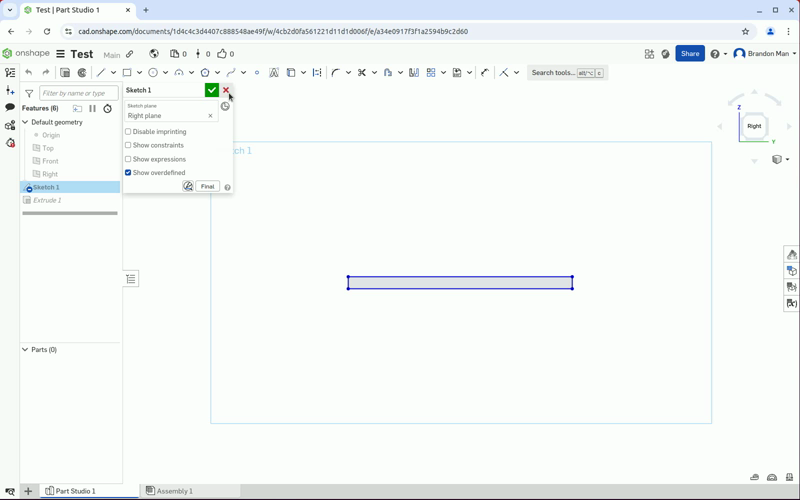
click(229, 92)
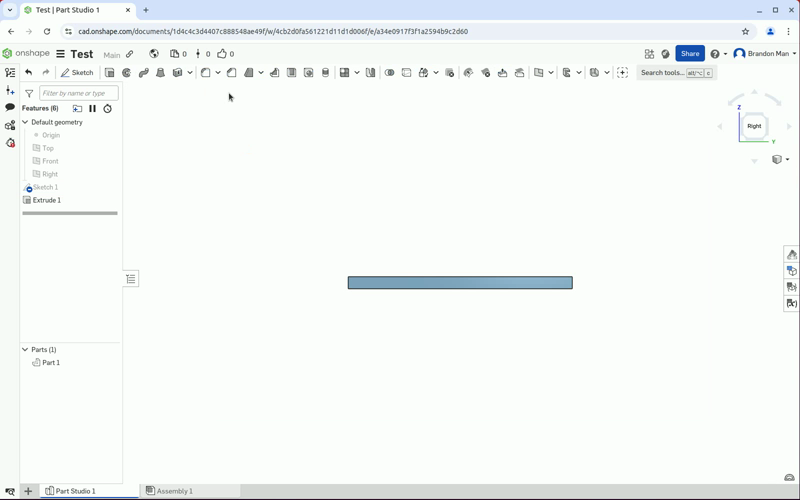
mouse_move(541, 75)
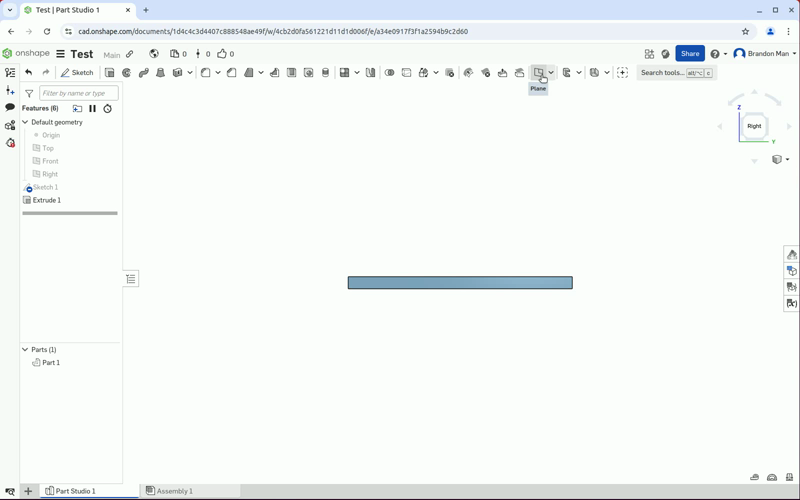
click(541, 75)
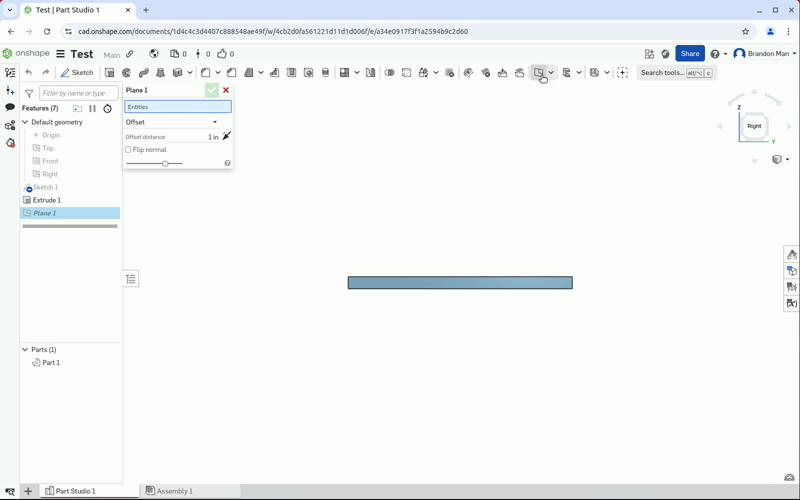
mouse_move(73, 176)
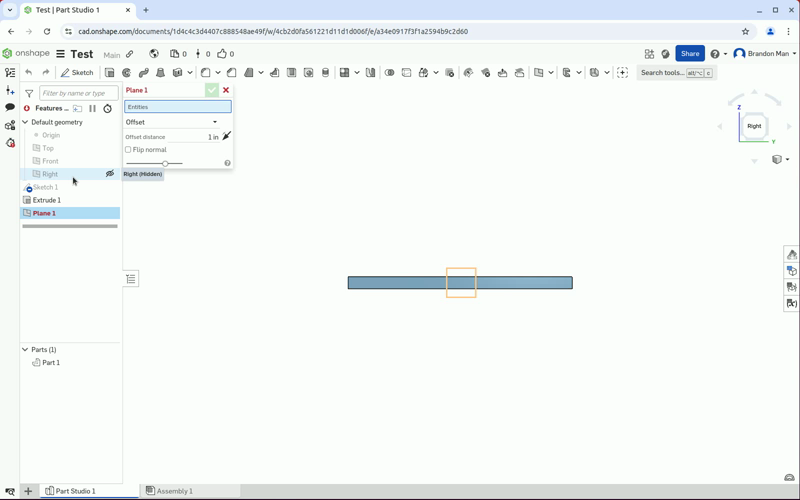
click(73, 176)
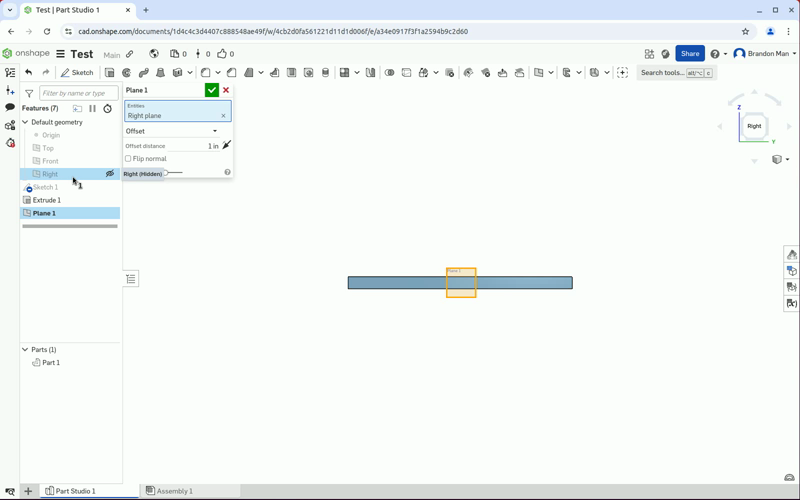
key(tab, 2)
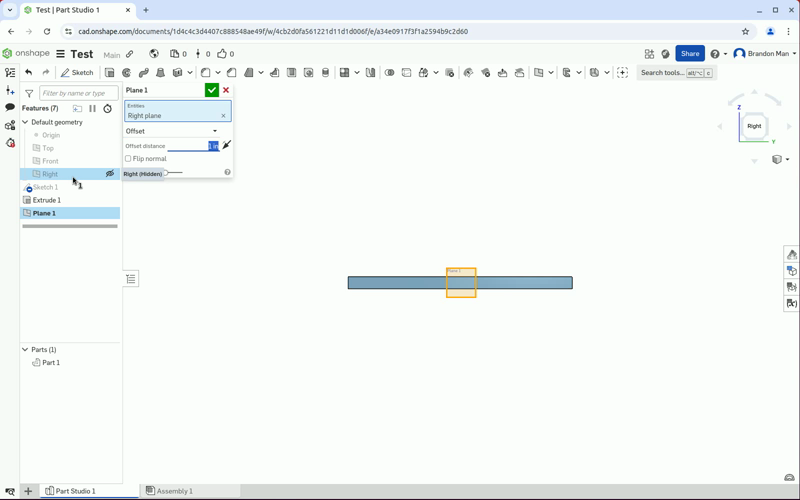
text(0.955)
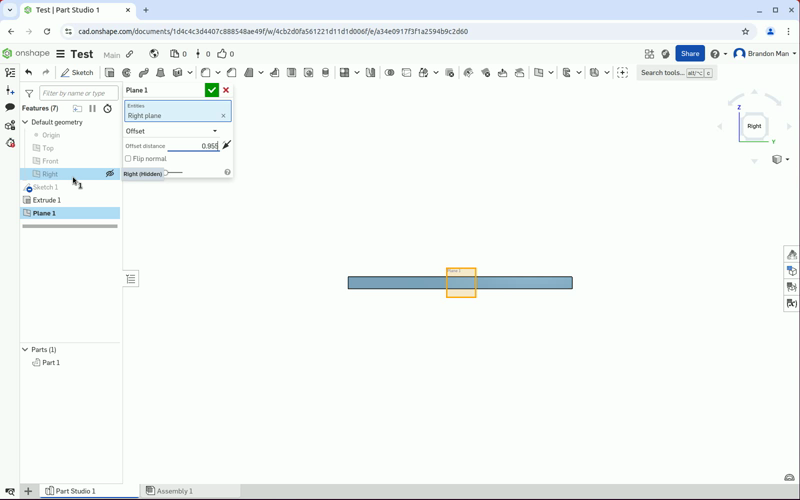
key(enter, 2)
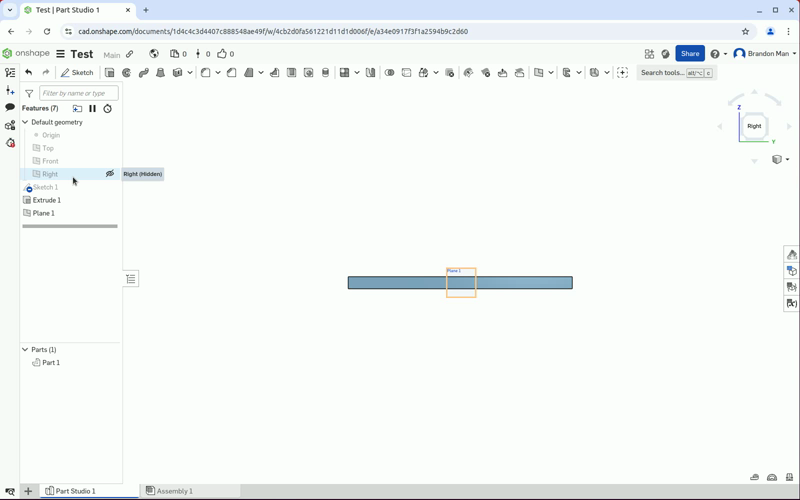
key(shift+s)
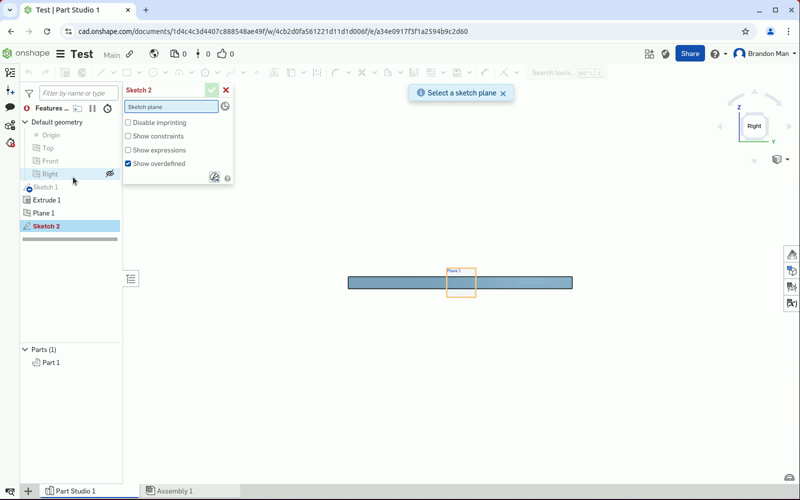
mouse_move(73, 215)
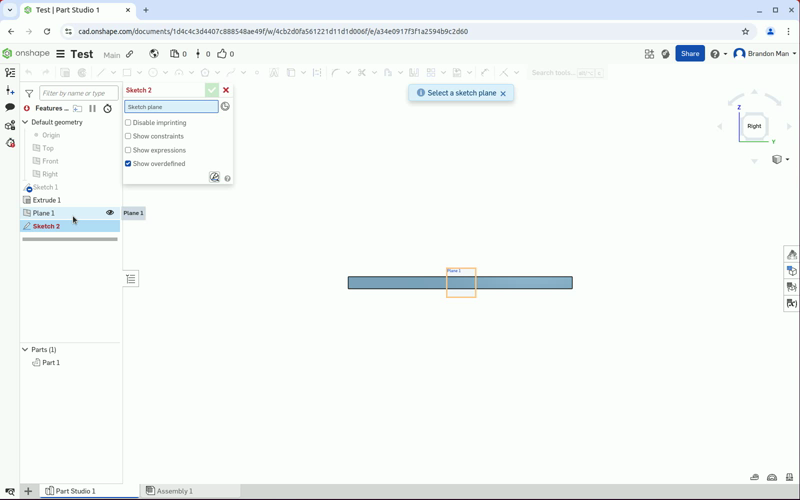
click(73, 215)
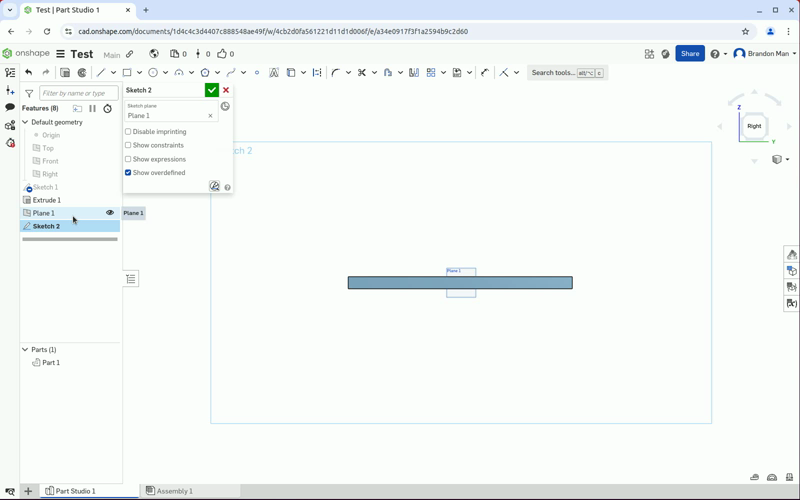
mouse_move(73, 352)
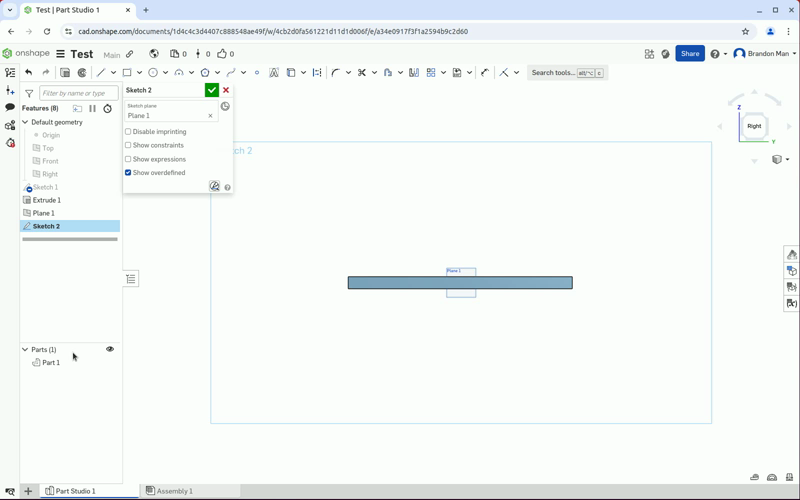
key(y)
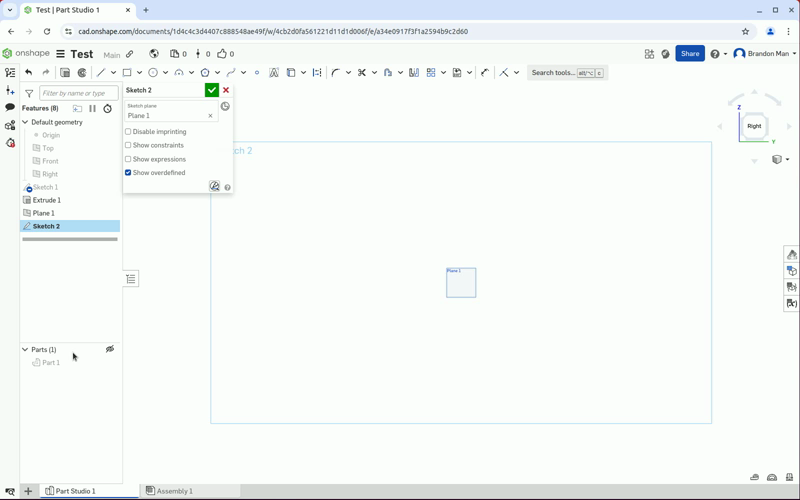
key(l)
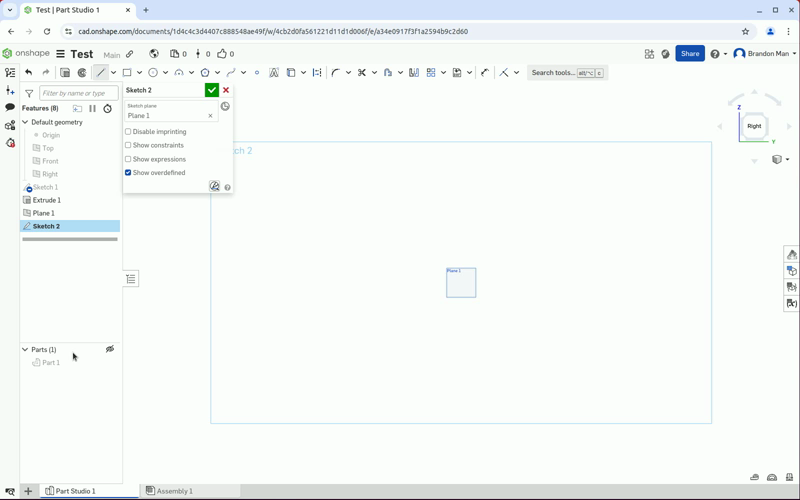
key_down(shift)
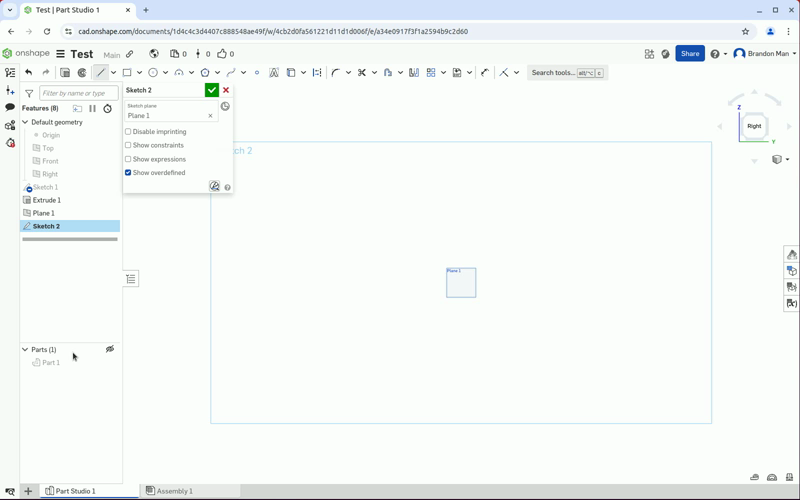
mouse_move(348, 288)
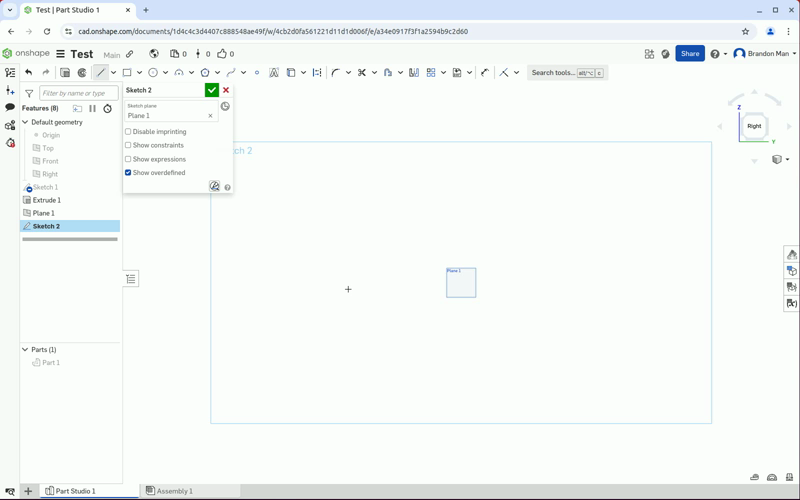
click(348, 288)
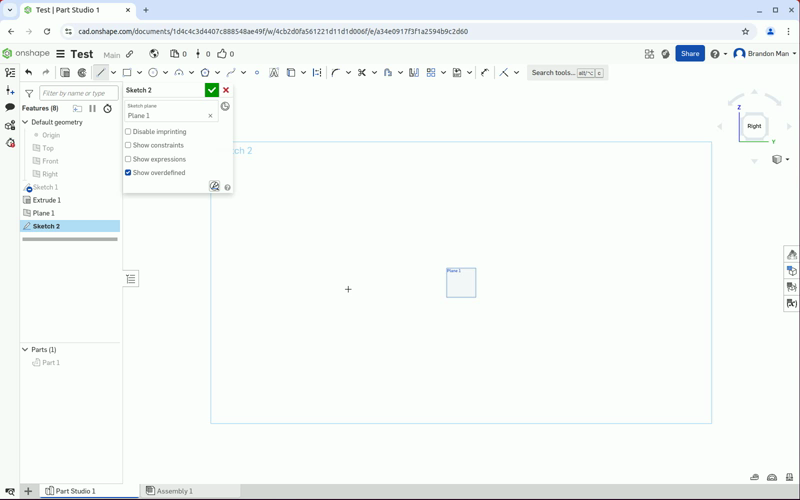
key_up(shift)
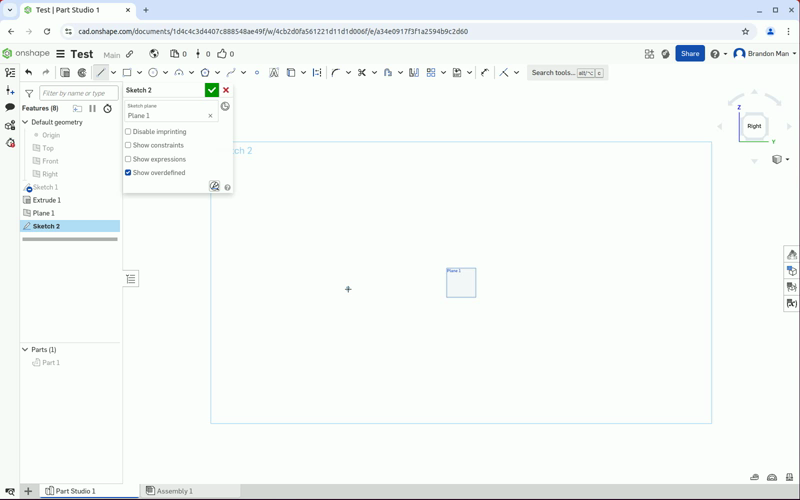
key_down(shift)
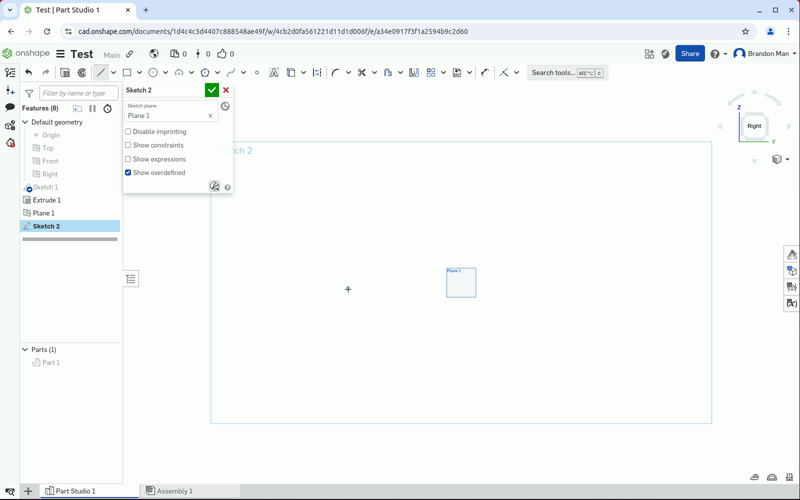
mouse_move(378, 288)
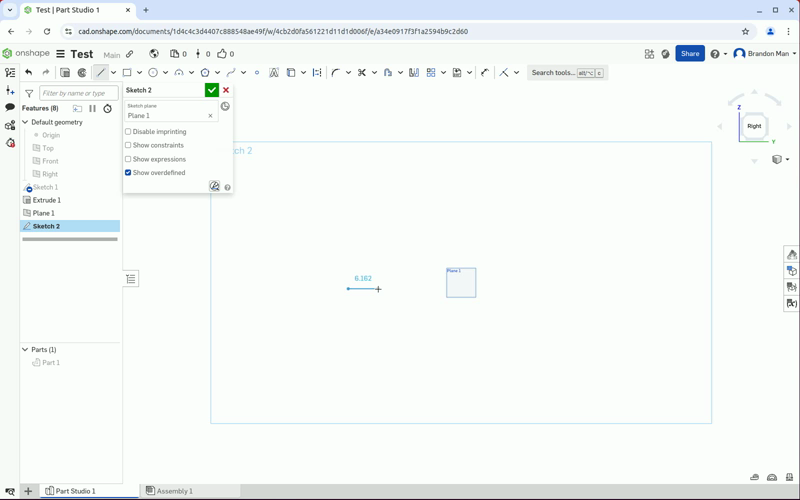
mouse_move(350, 288)
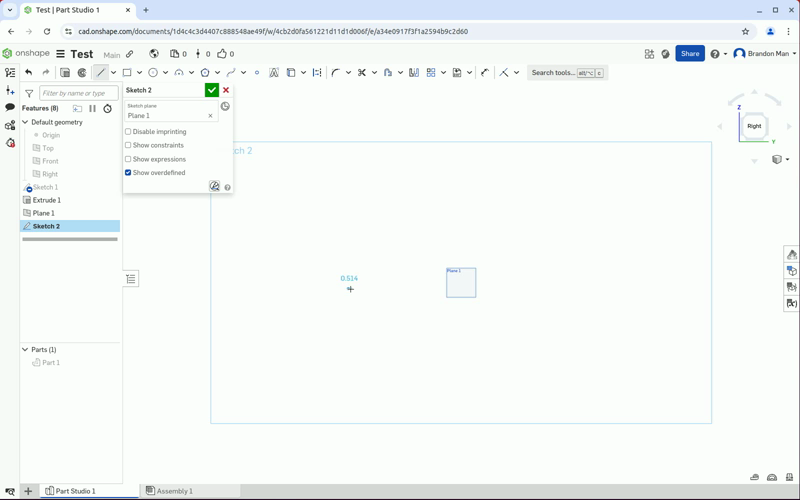
scroll(6)
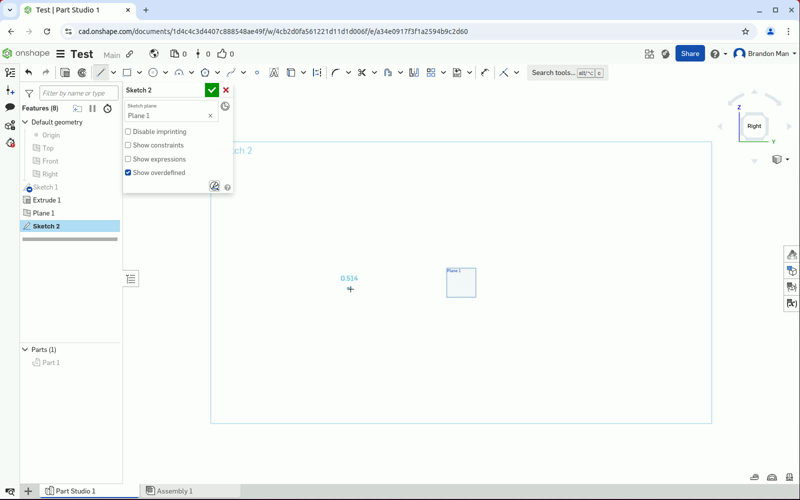
scroll(6)
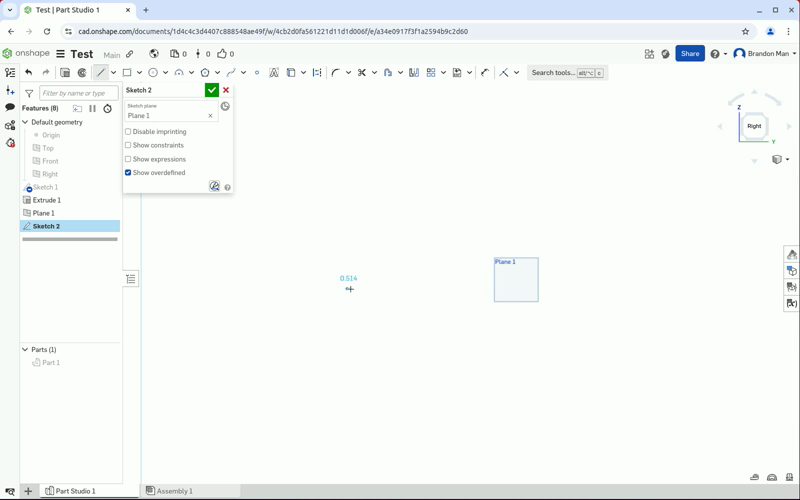
scroll(6)
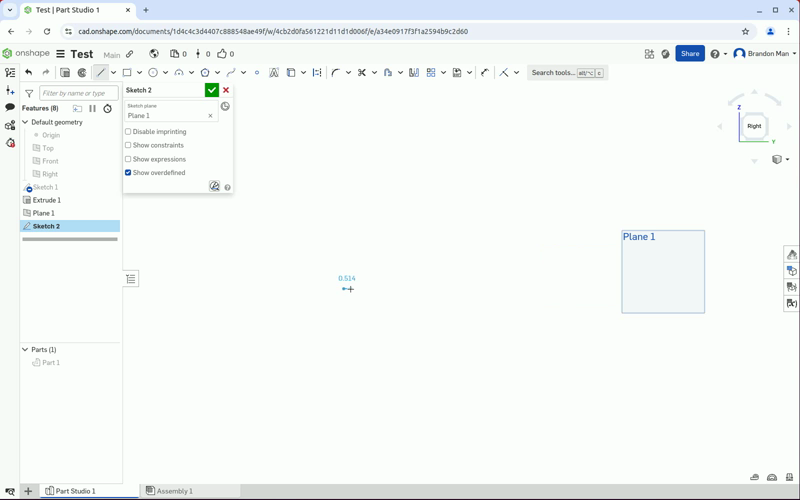
scroll(6)
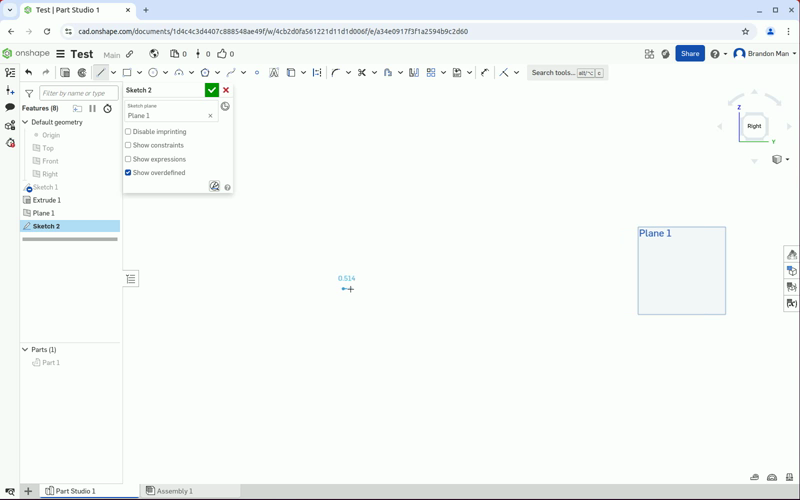
scroll(6)
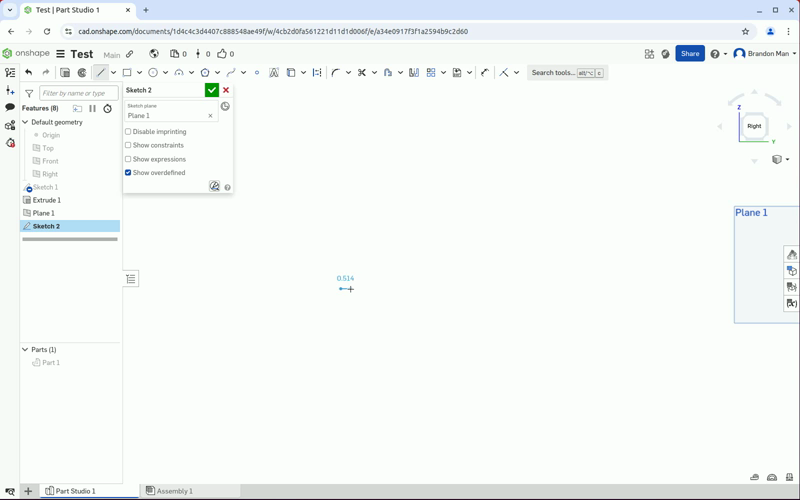
scroll(6)
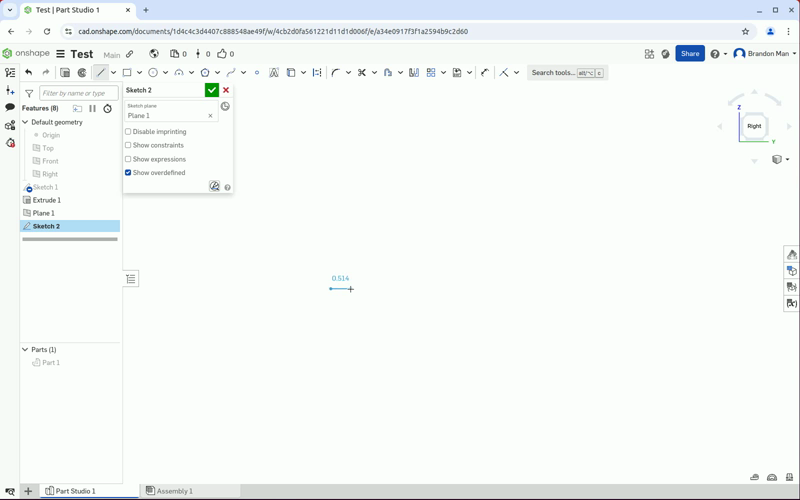
scroll(6)
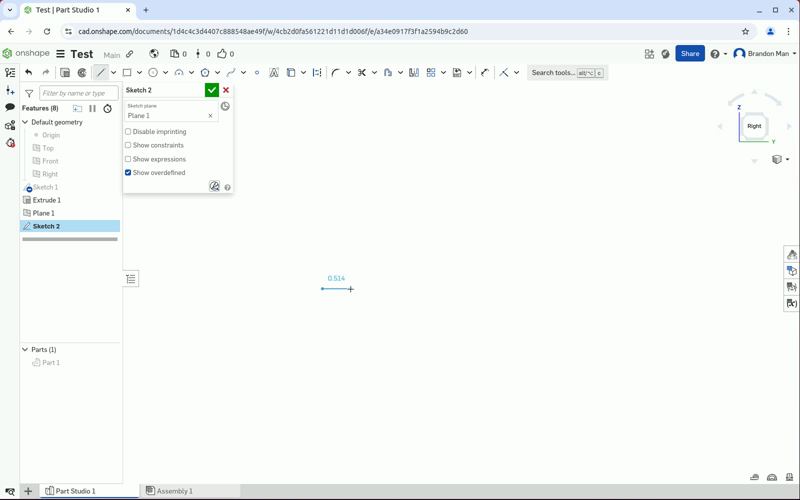
click(350, 288)
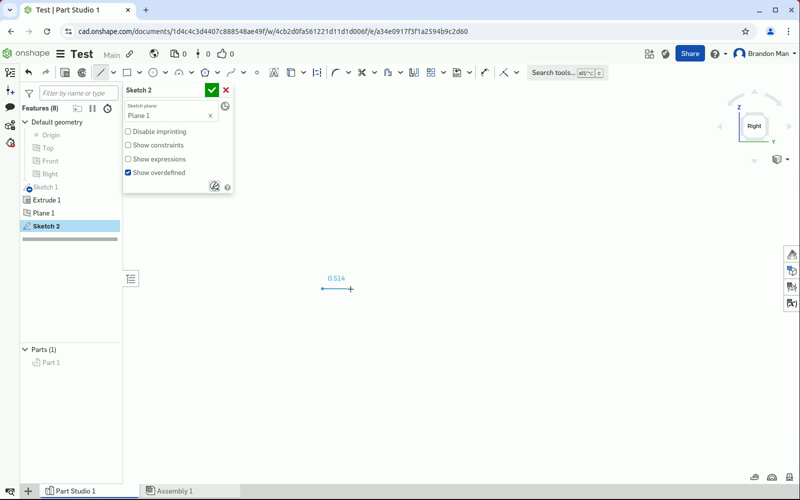
scroll(-6)
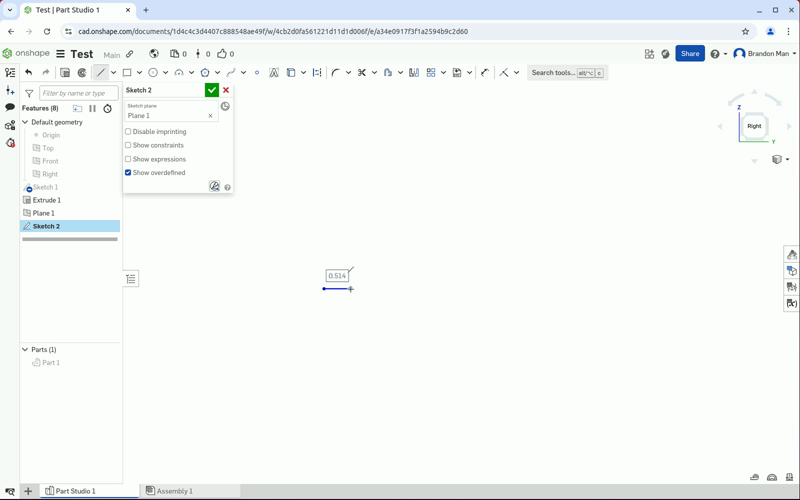
scroll(-6)
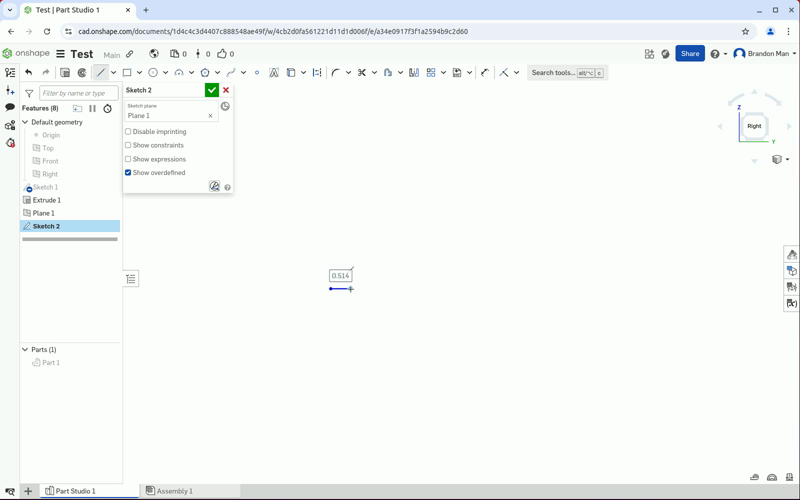
scroll(-6)
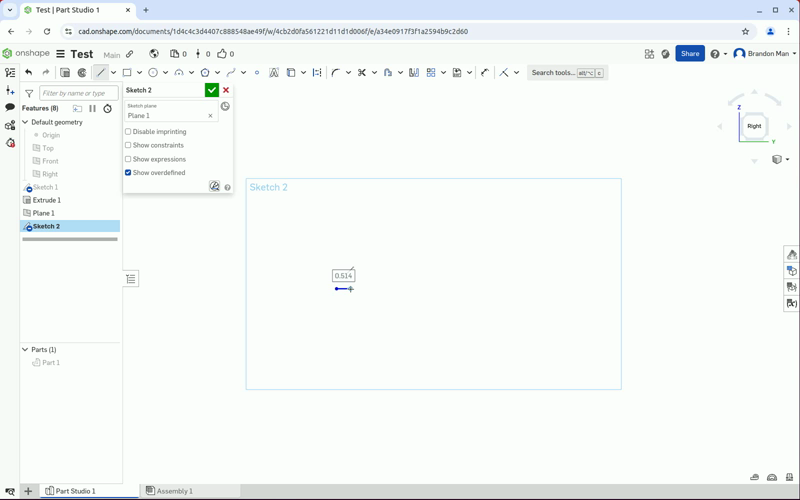
scroll(-6)
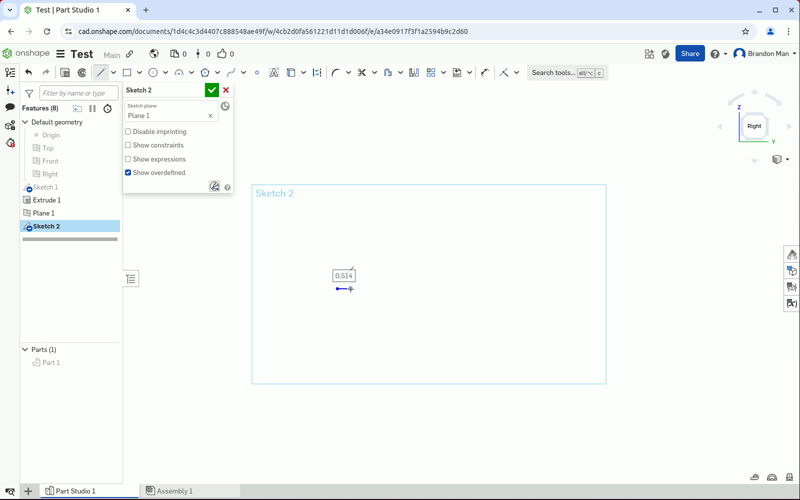
scroll(-6)
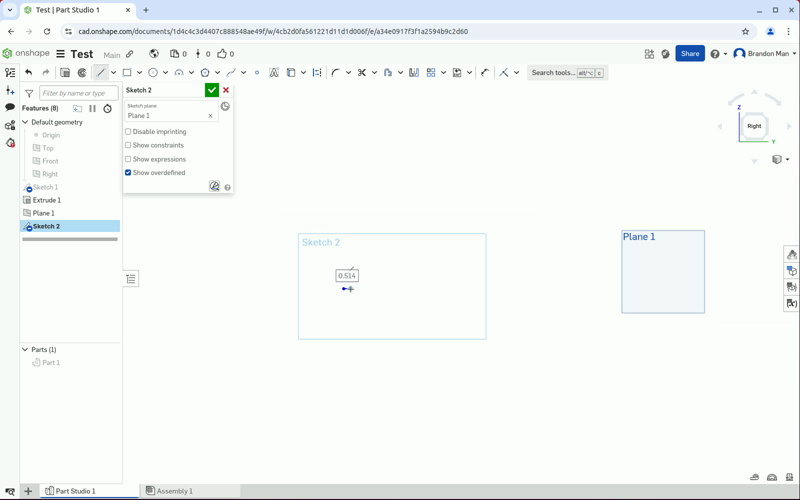
scroll(-6)
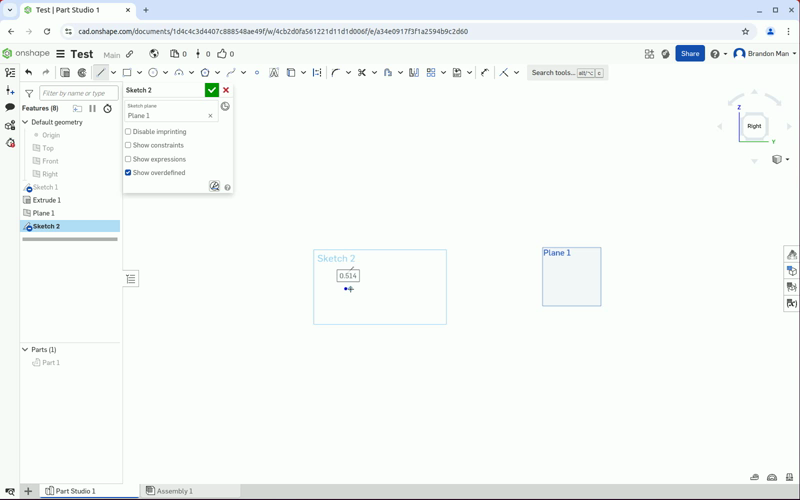
scroll(-6)
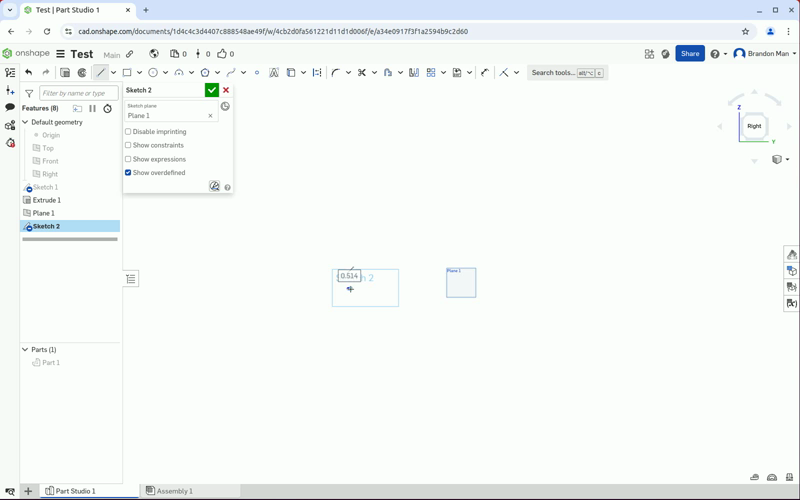
key_up(shift)
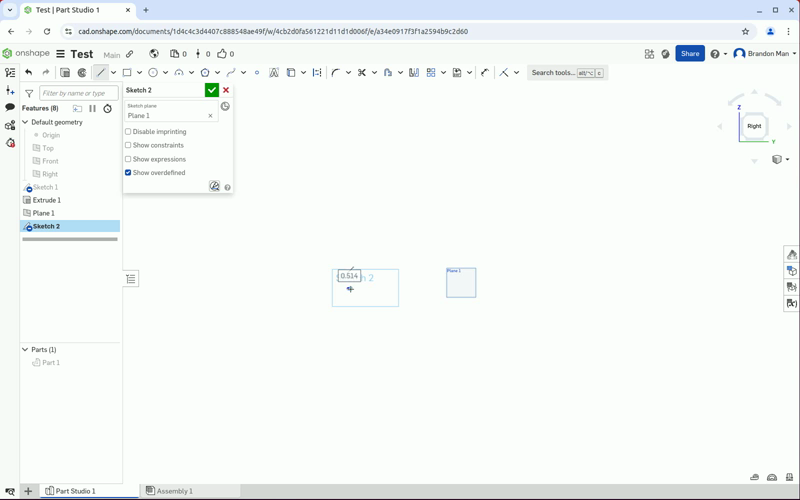
key_down(shift)
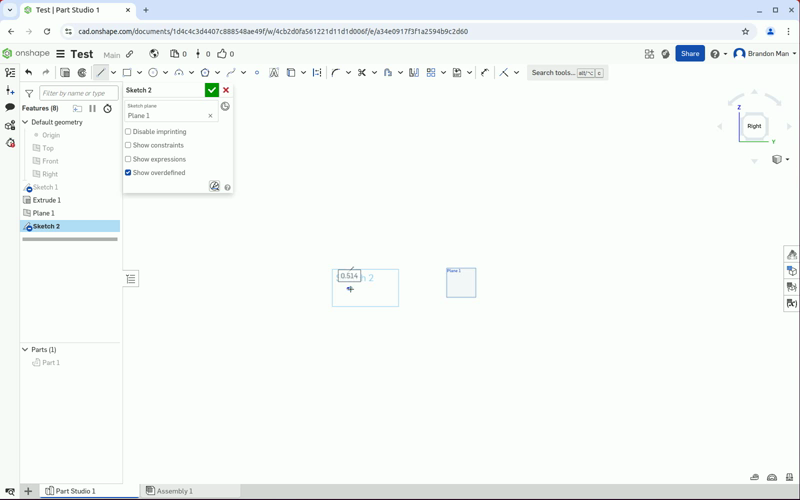
mouse_move(380, 288)
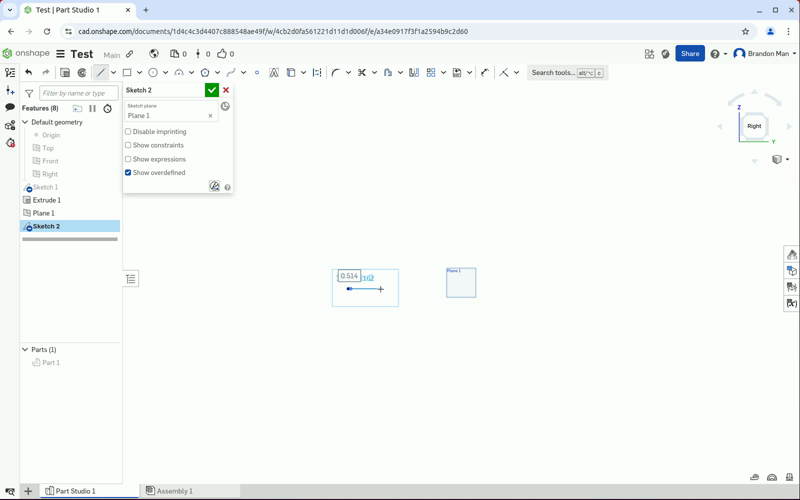
mouse_move(350, 277)
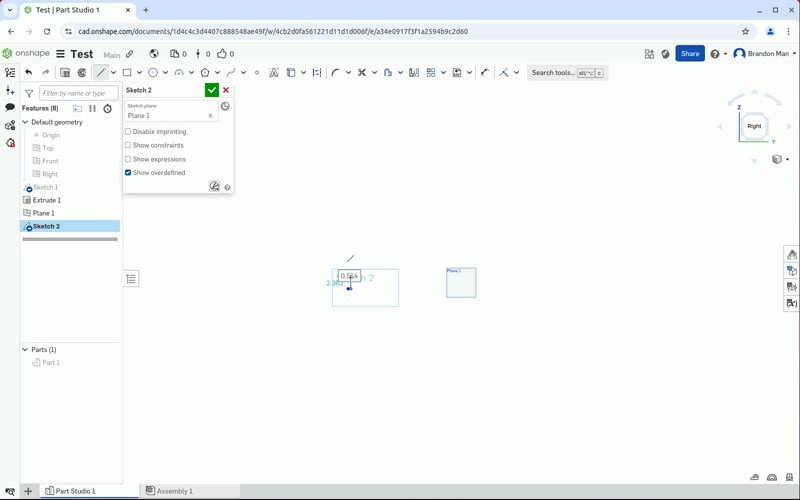
click(350, 277)
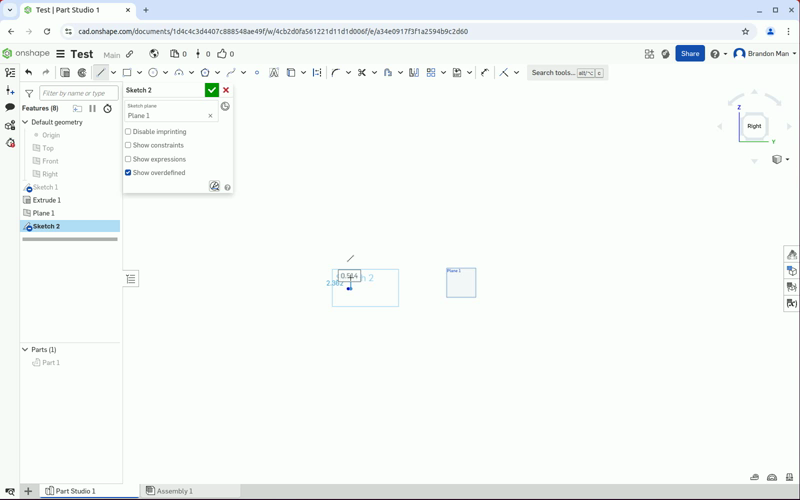
key_up(shift)
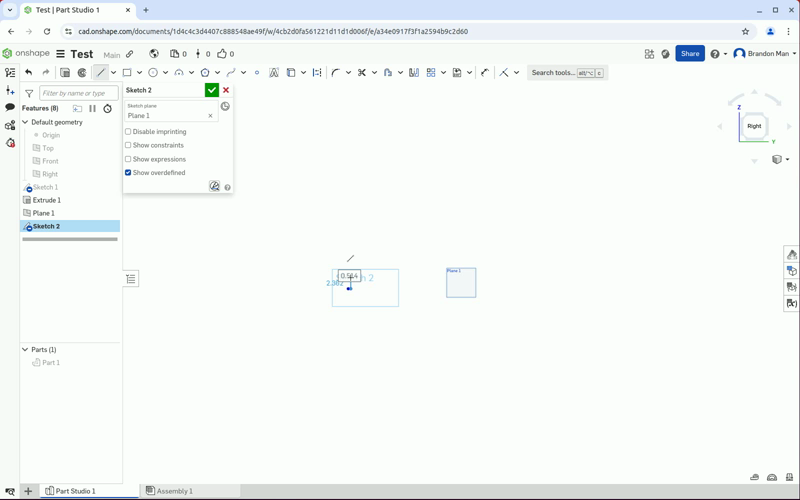
key_down(shift)
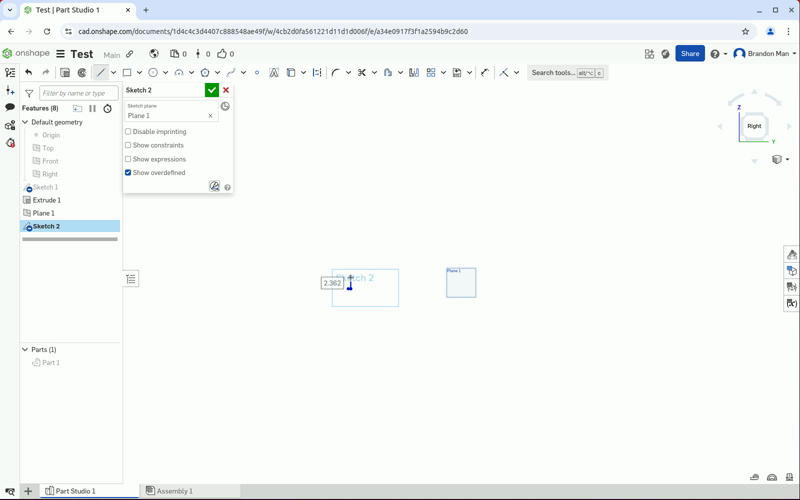
mouse_move(380, 277)
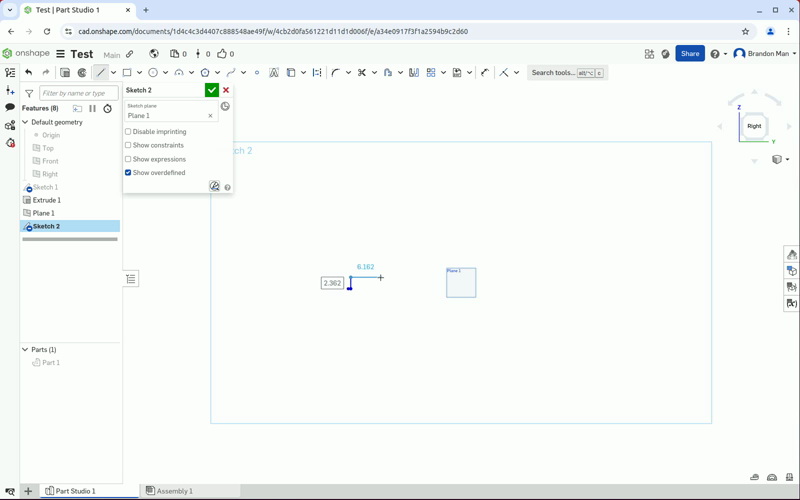
mouse_move(348, 277)
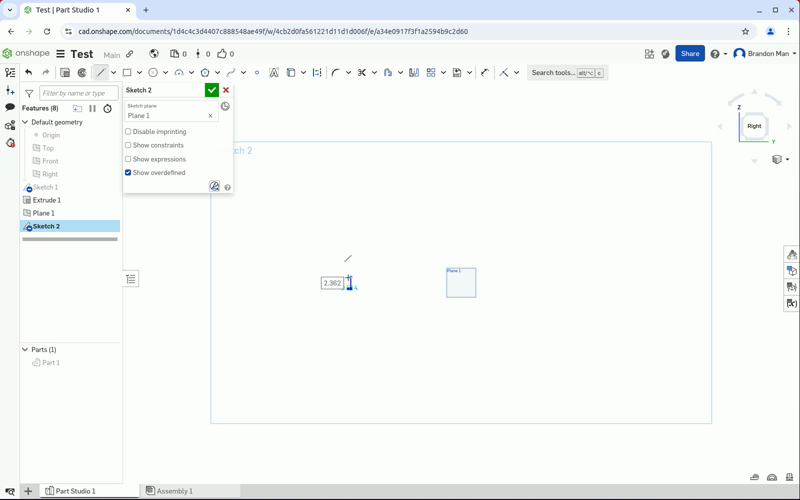
scroll(6)
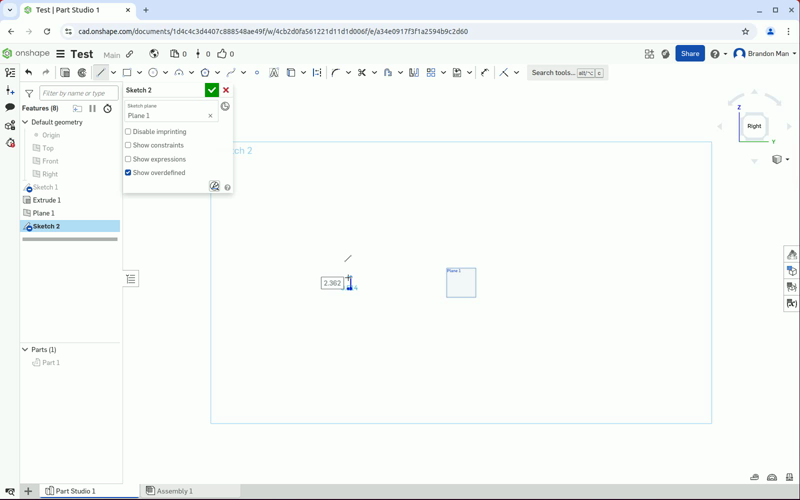
scroll(6)
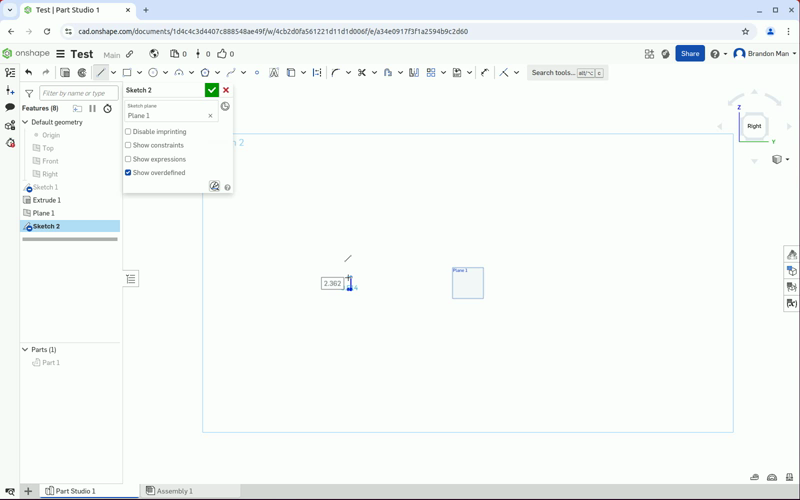
scroll(6)
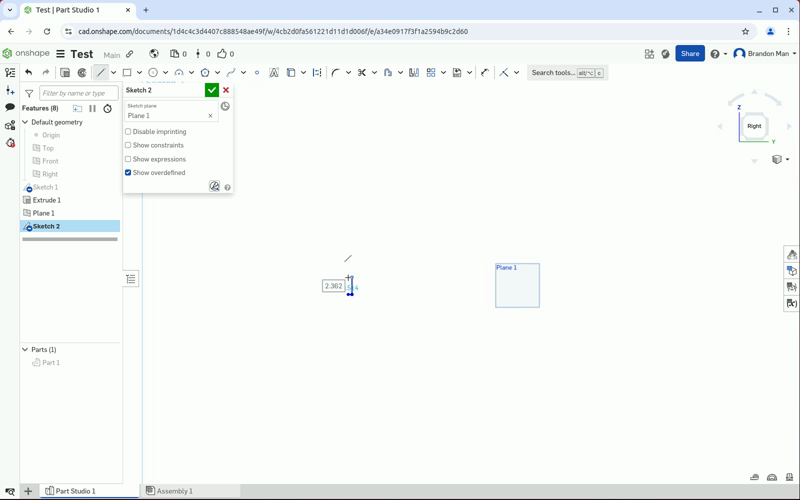
scroll(6)
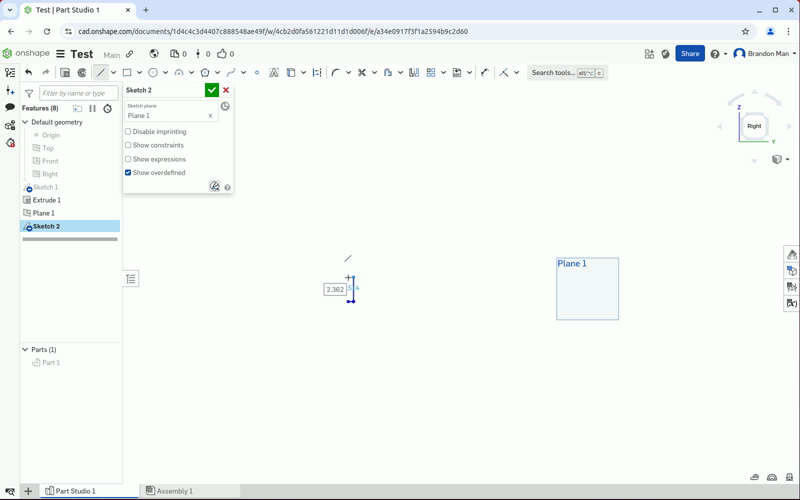
scroll(6)
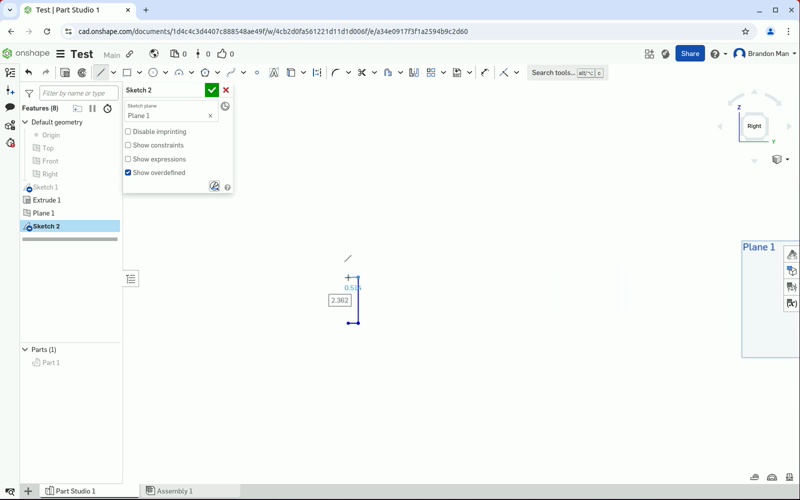
scroll(6)
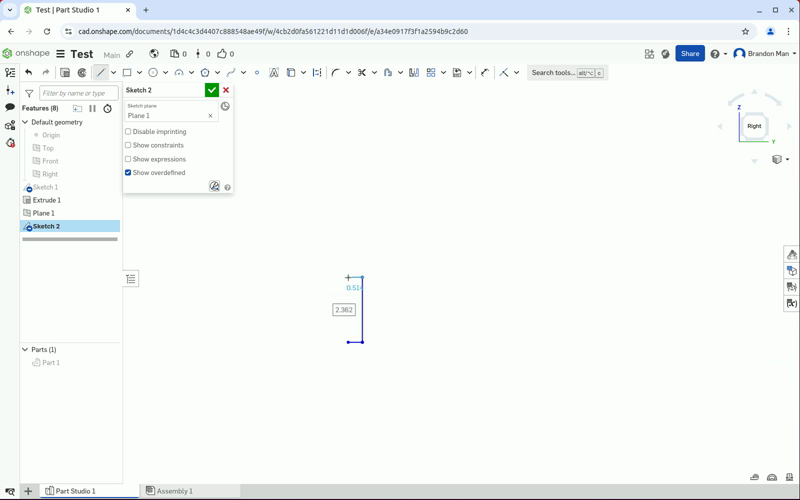
scroll(6)
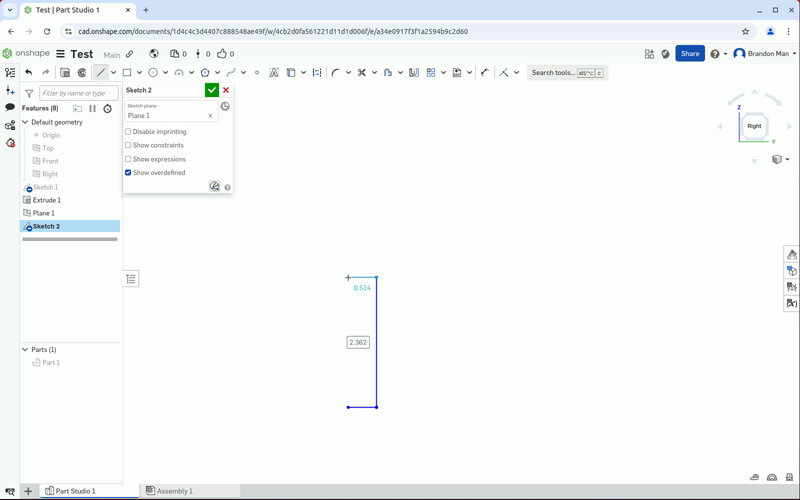
click(348, 277)
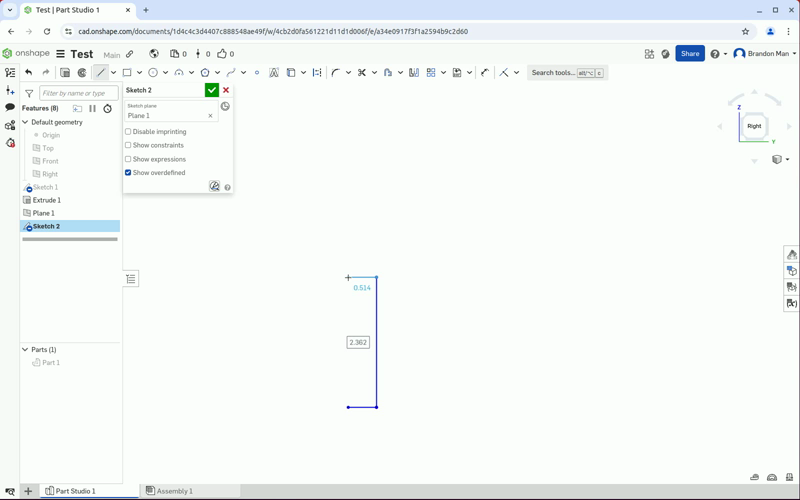
scroll(-6)
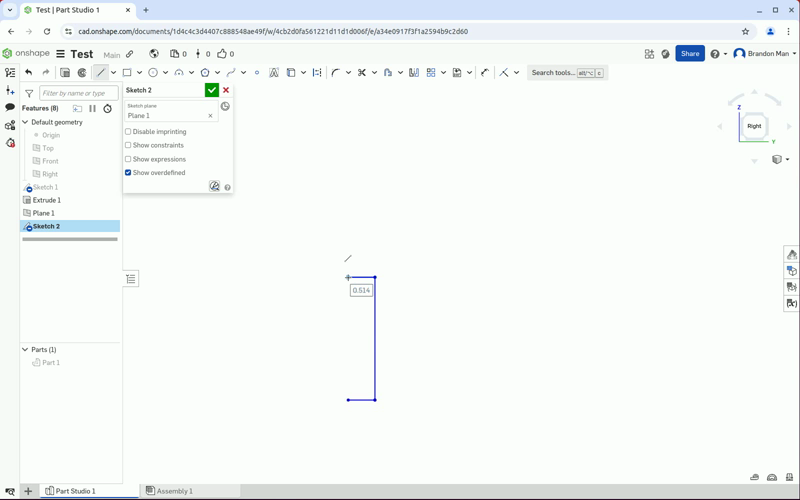
scroll(-6)
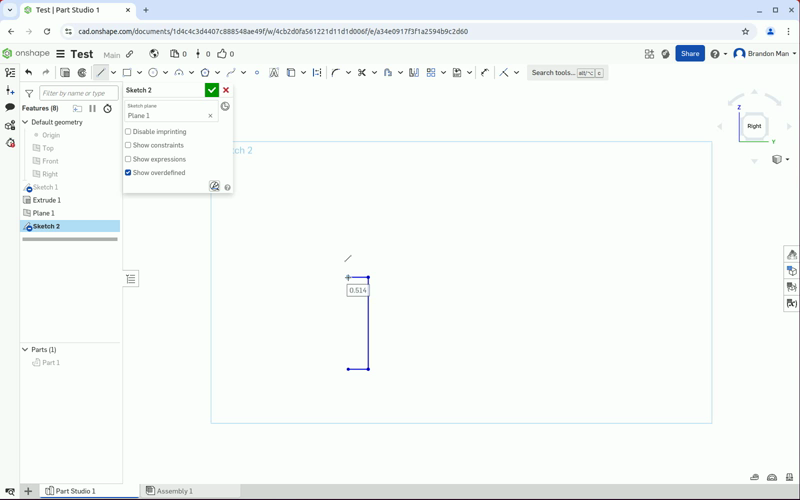
scroll(-6)
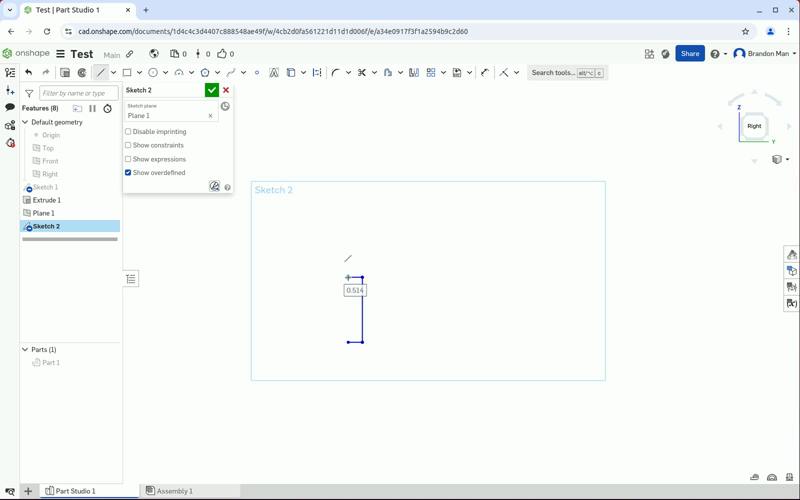
scroll(-6)
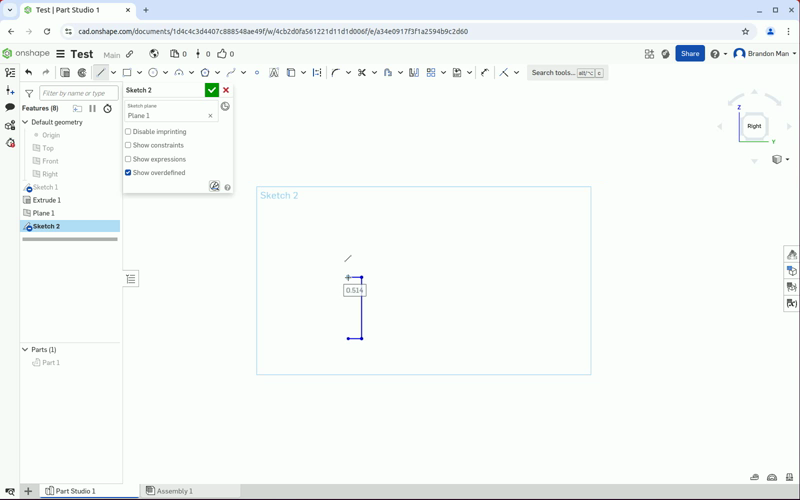
scroll(-6)
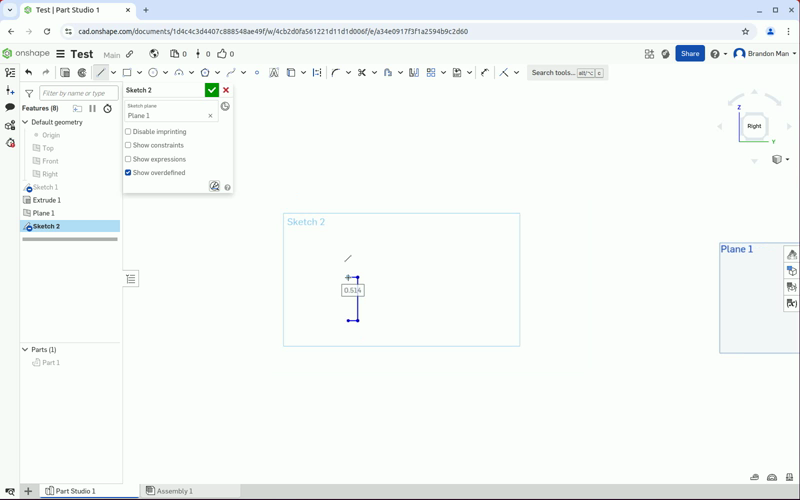
scroll(-6)
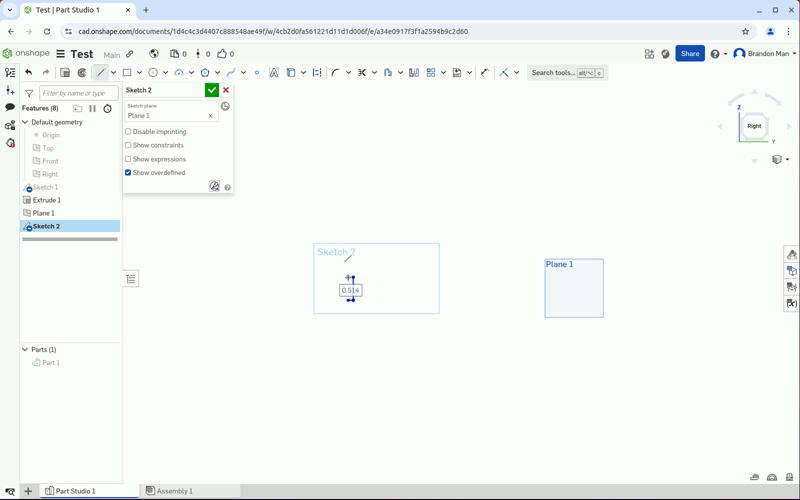
scroll(-6)
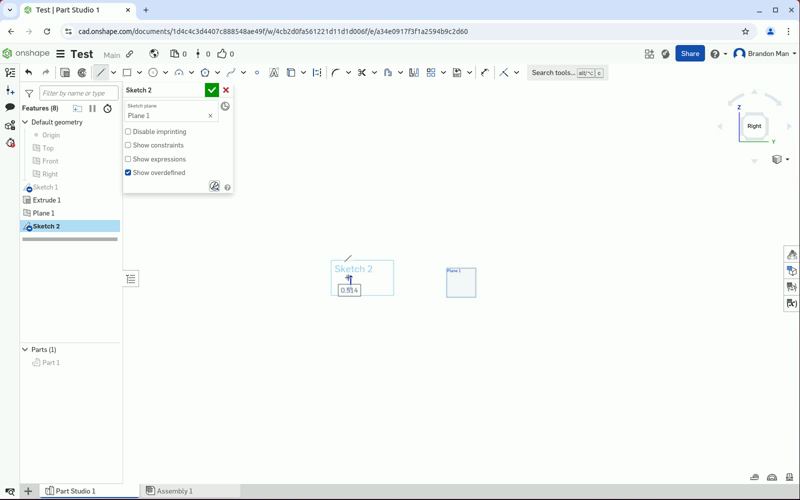
key_up(shift)
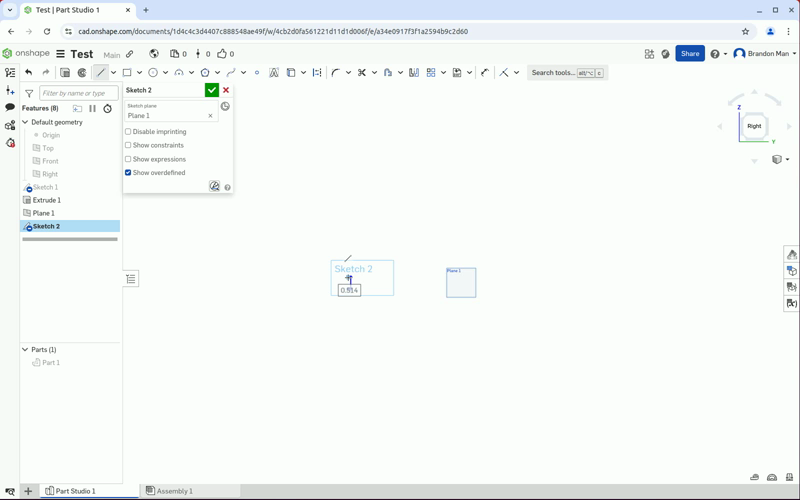
mouse_move(378, 277)
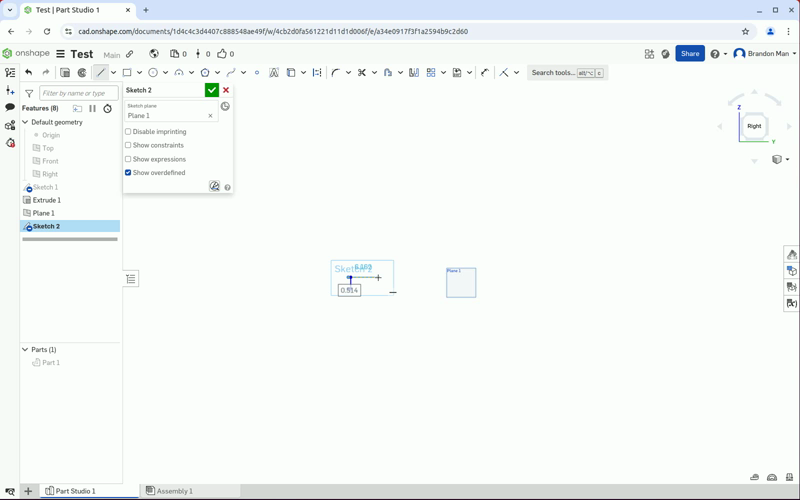
key_down(shift)
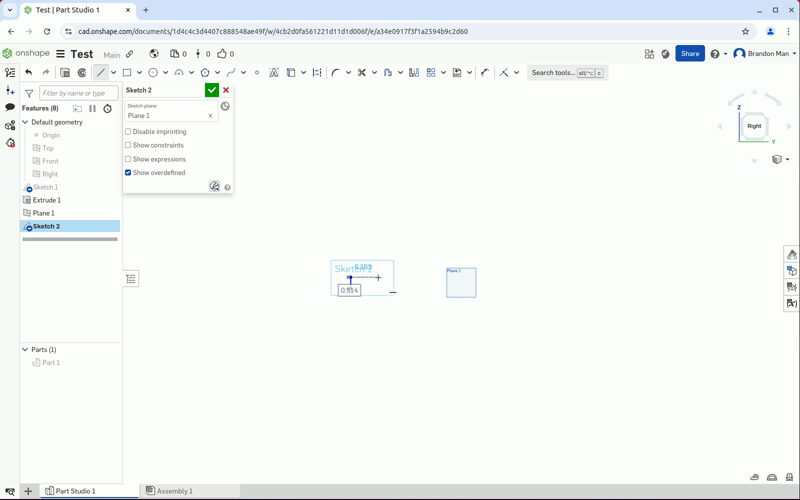
mouse_move(348, 288)
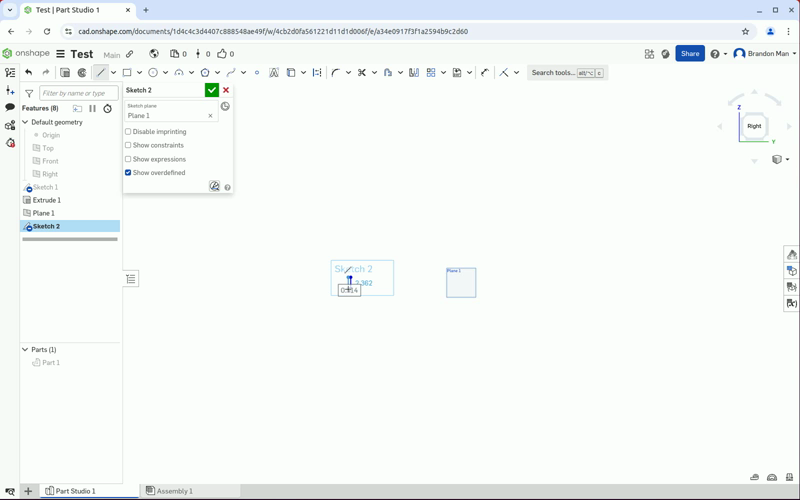
scroll(6)
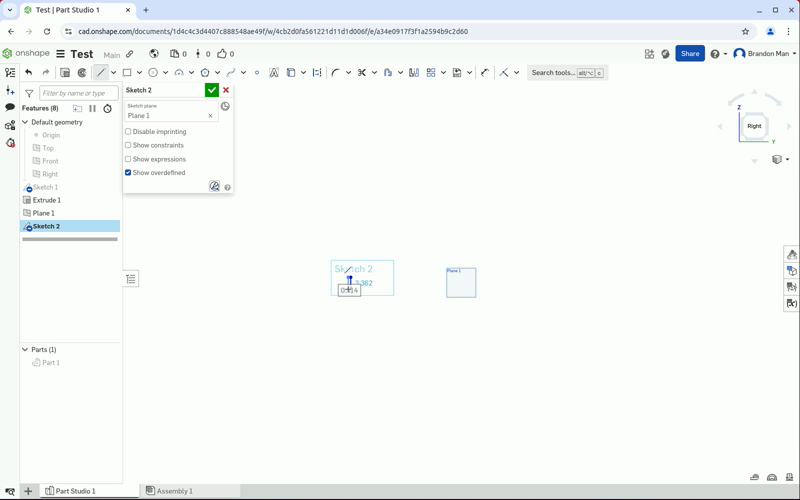
scroll(6)
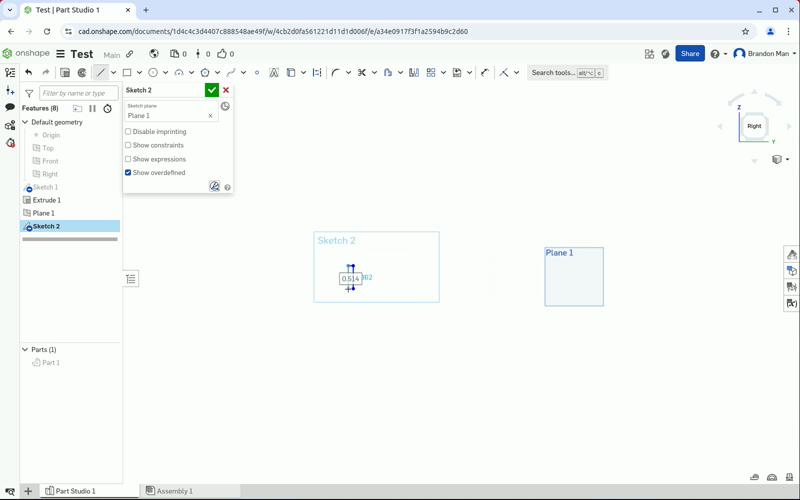
scroll(6)
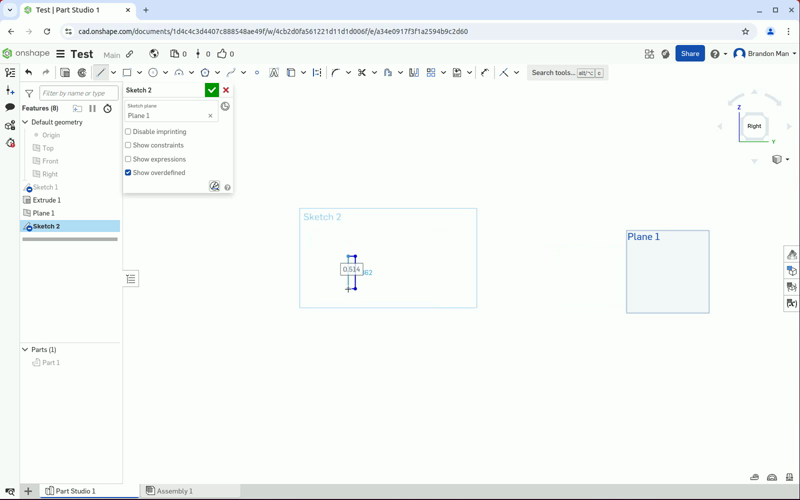
scroll(6)
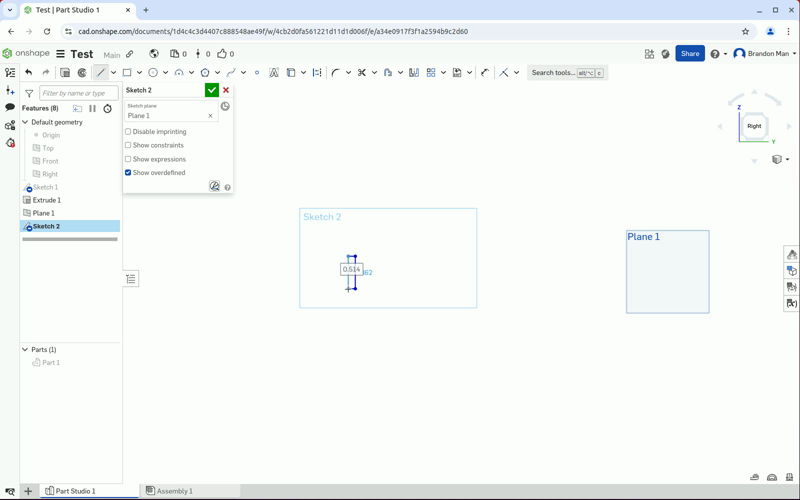
scroll(6)
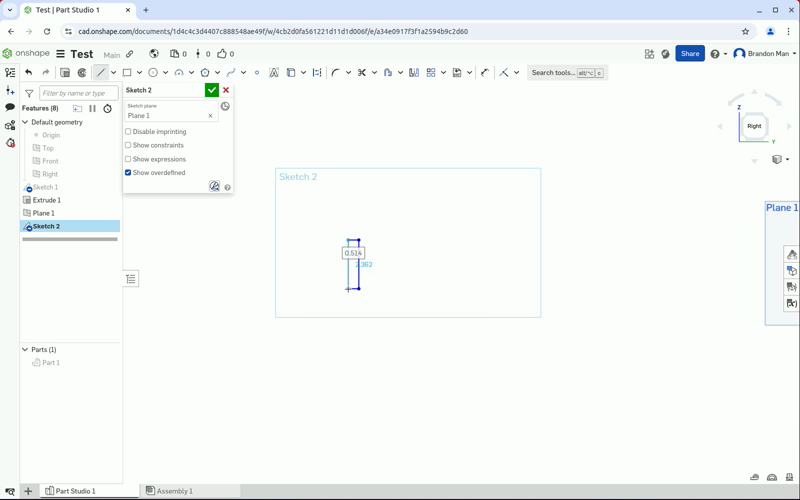
scroll(6)
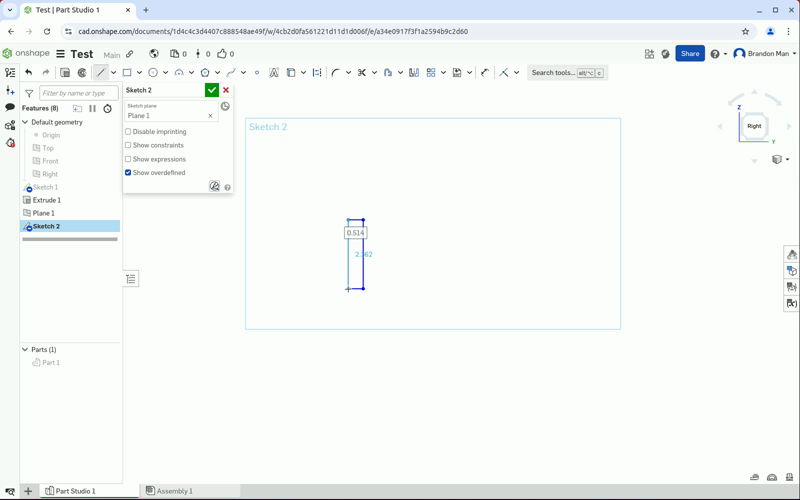
scroll(6)
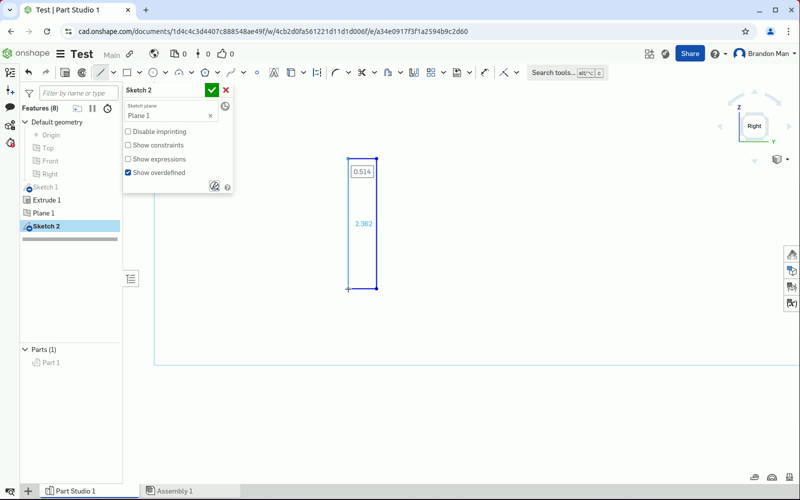
key_up(shift)
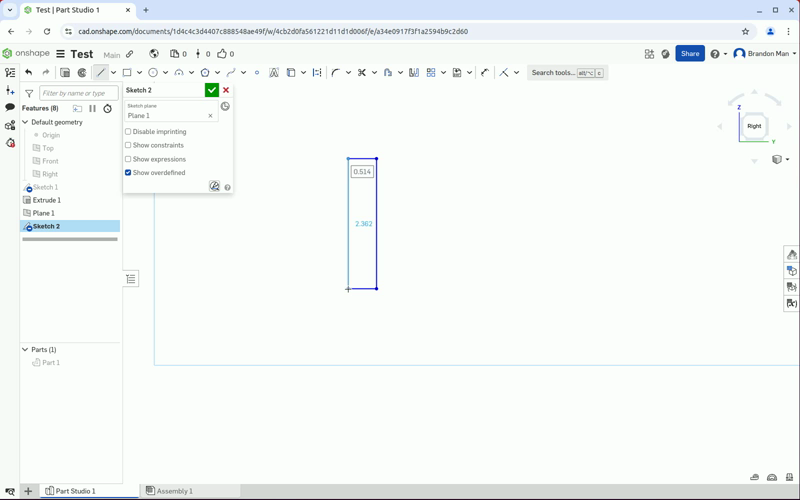
click(348, 288)
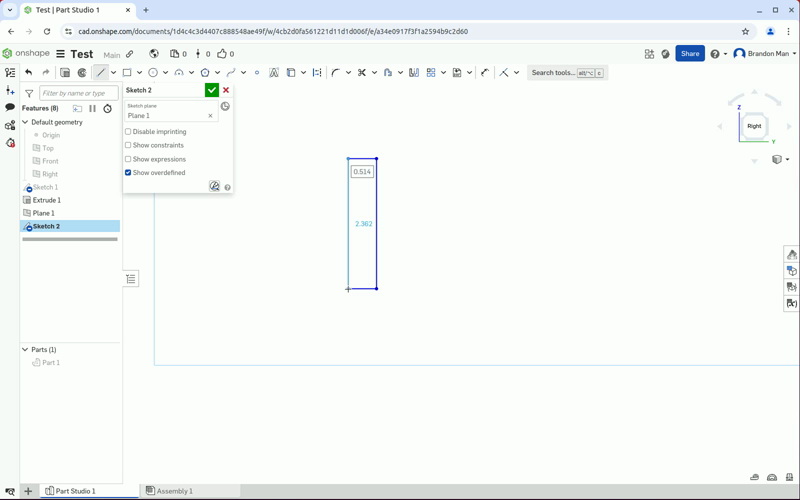
scroll(-6)
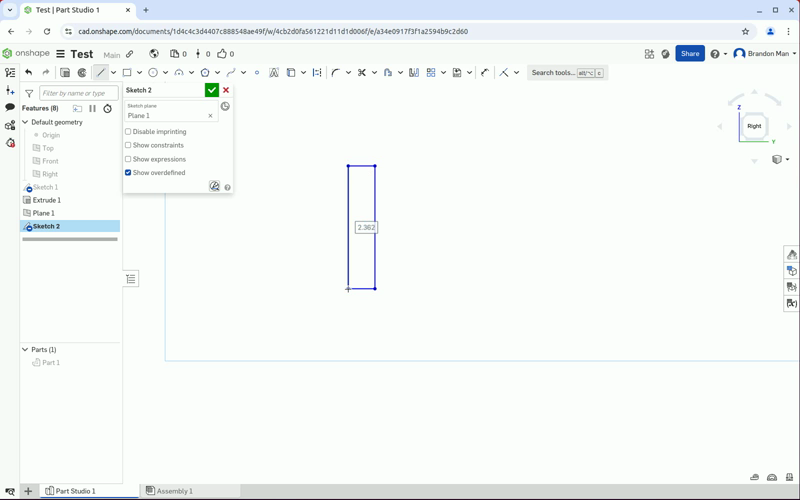
scroll(-6)
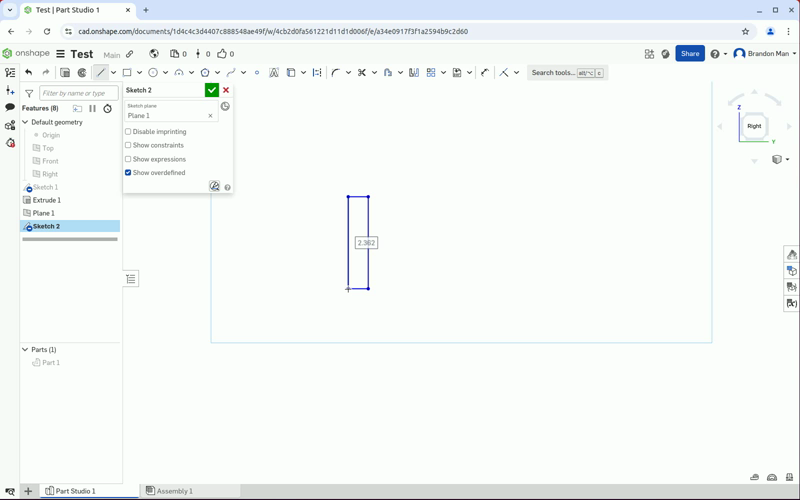
scroll(-6)
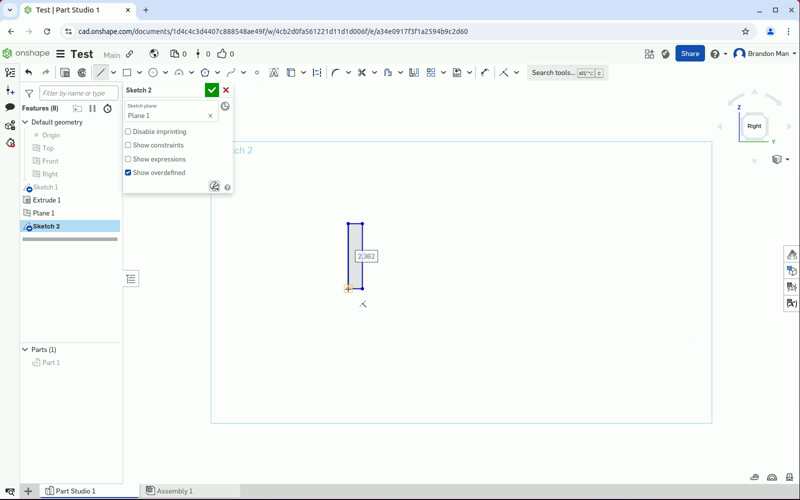
scroll(-6)
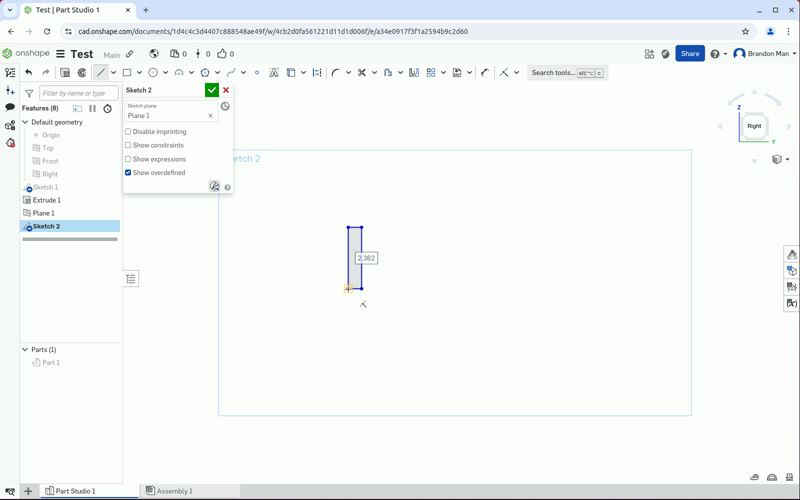
scroll(-6)
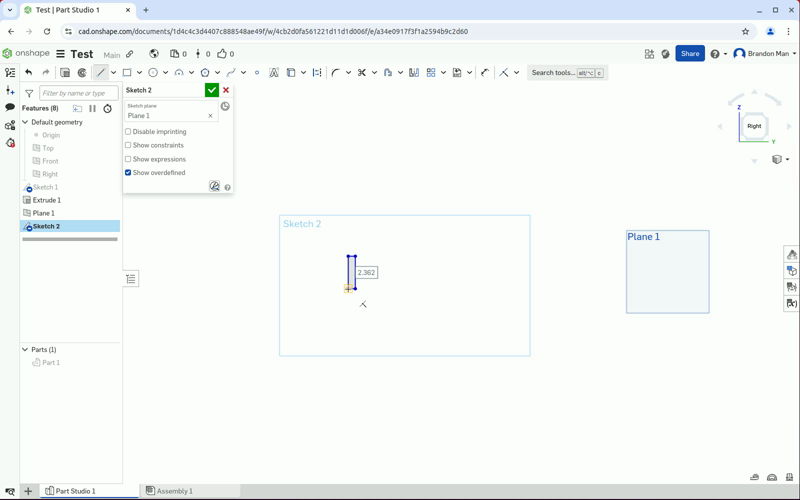
scroll(-6)
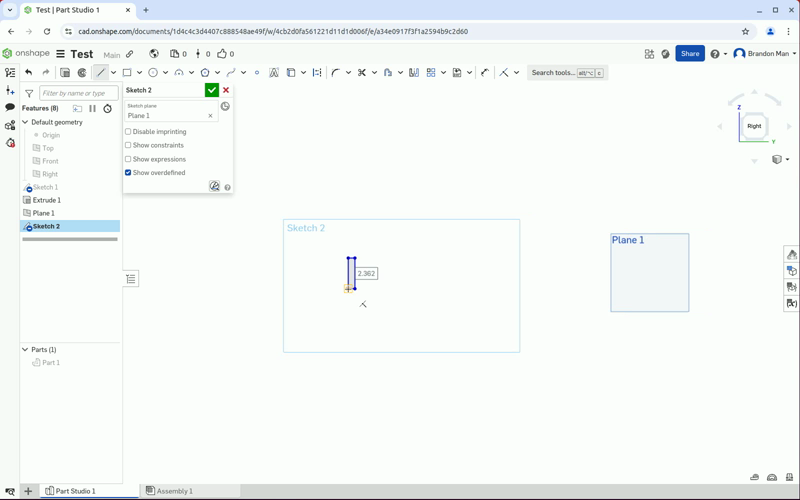
scroll(-6)
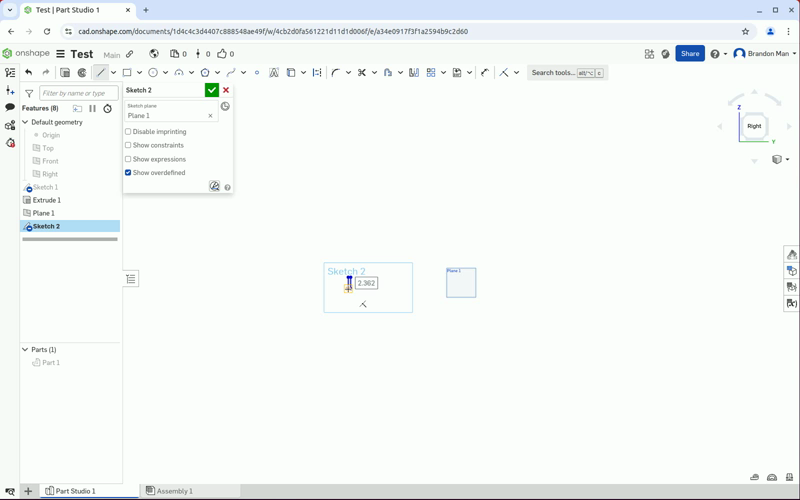
key(esc)
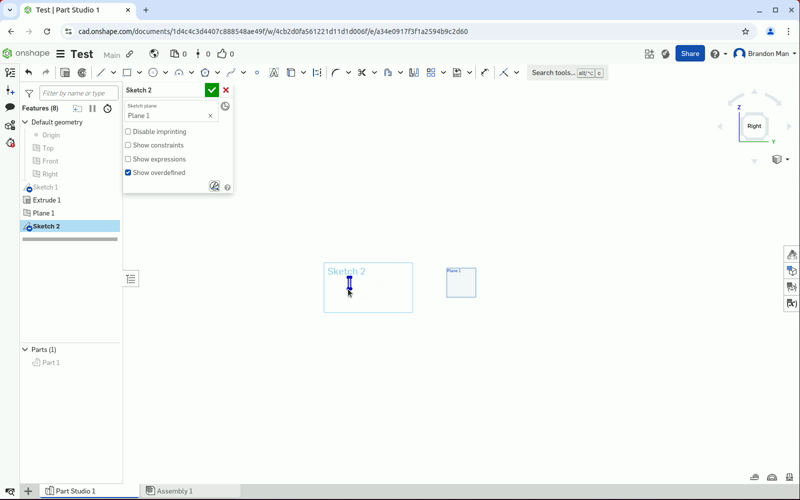
mouse_move(349, 279)
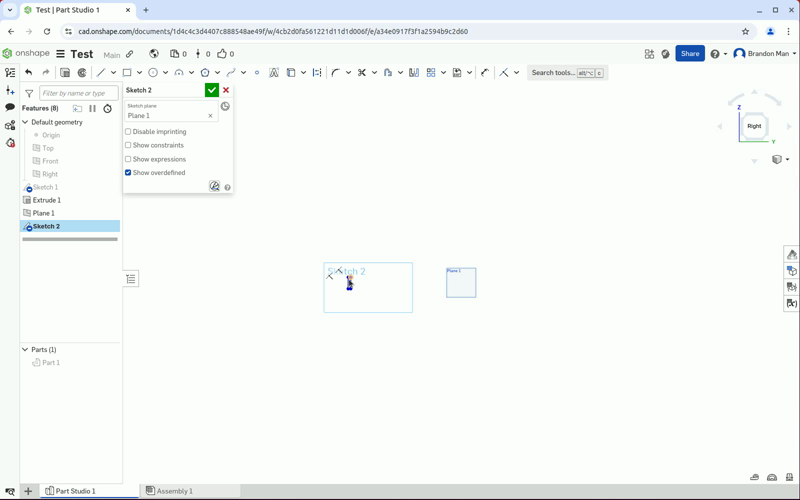
scroll(6)
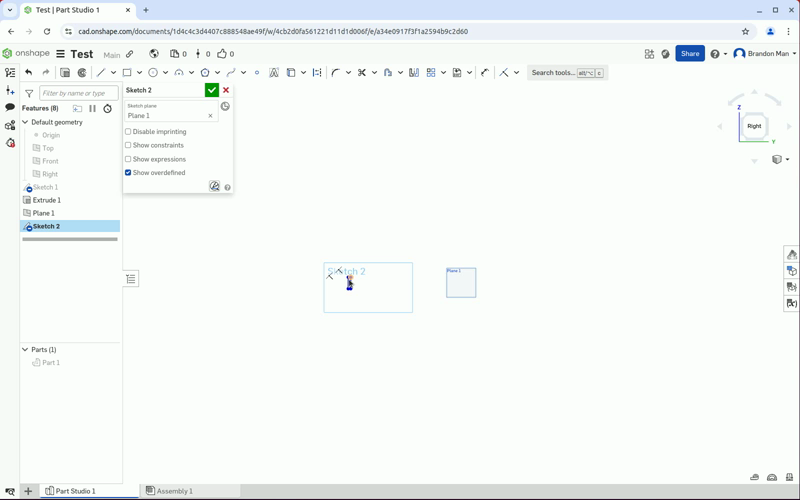
scroll(6)
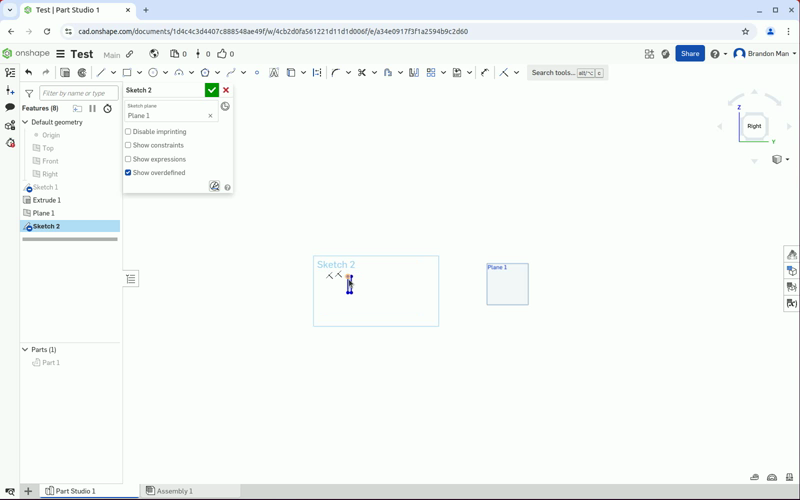
scroll(6)
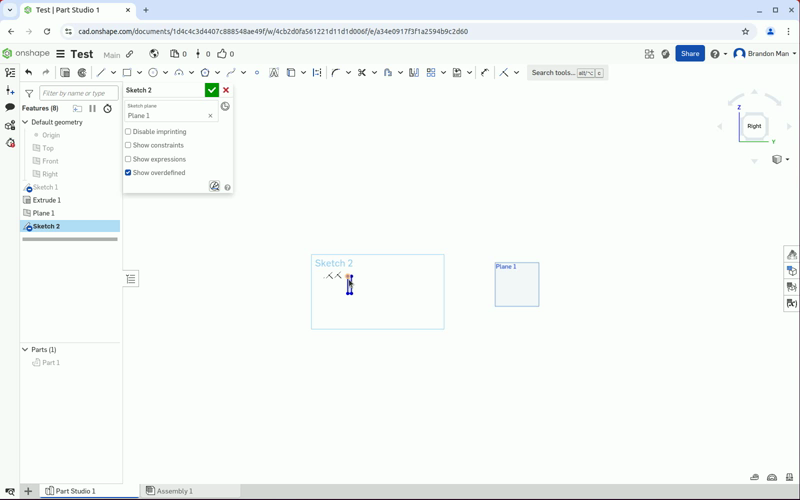
scroll(6)
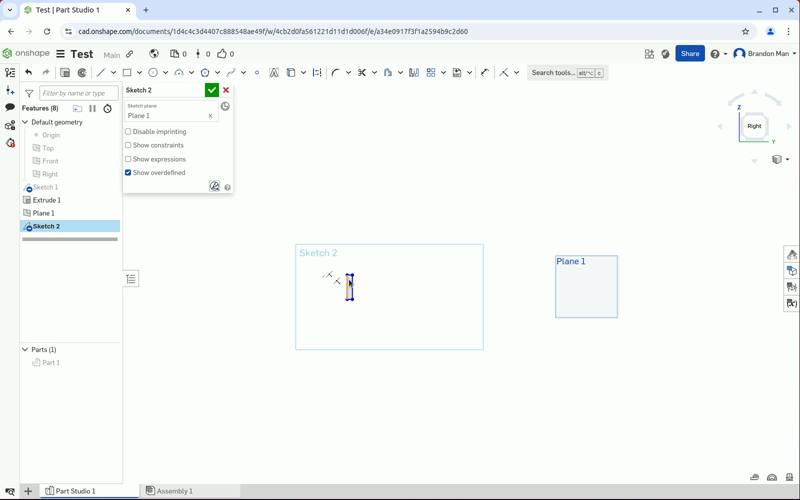
scroll(6)
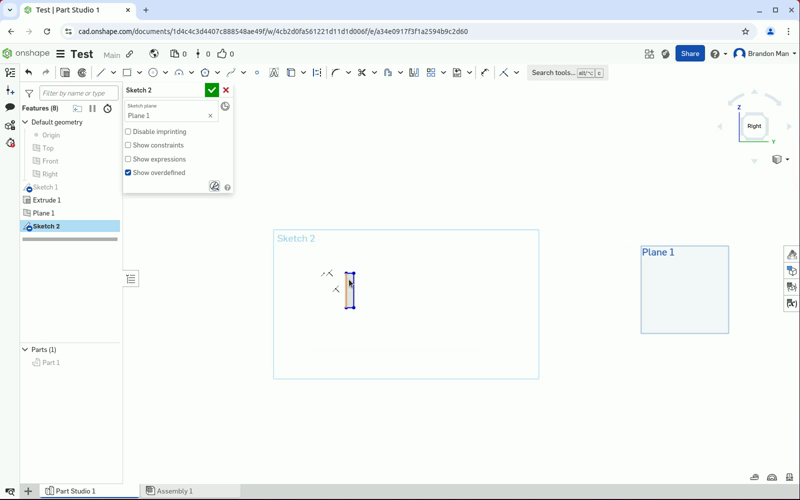
scroll(6)
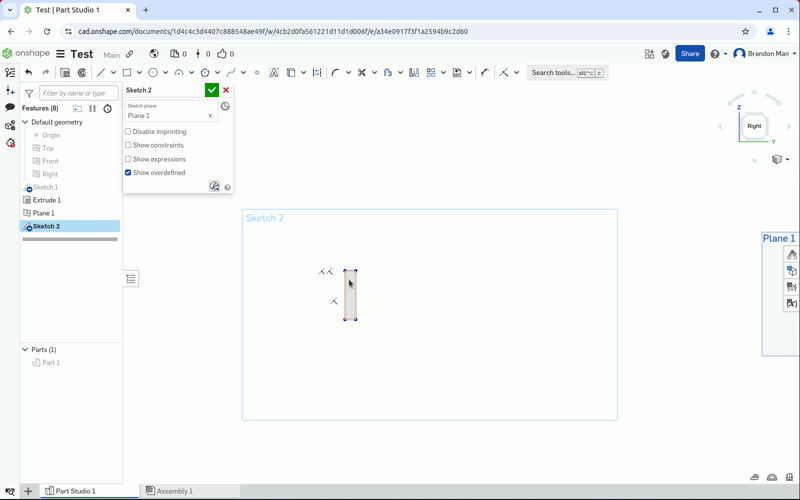
scroll(6)
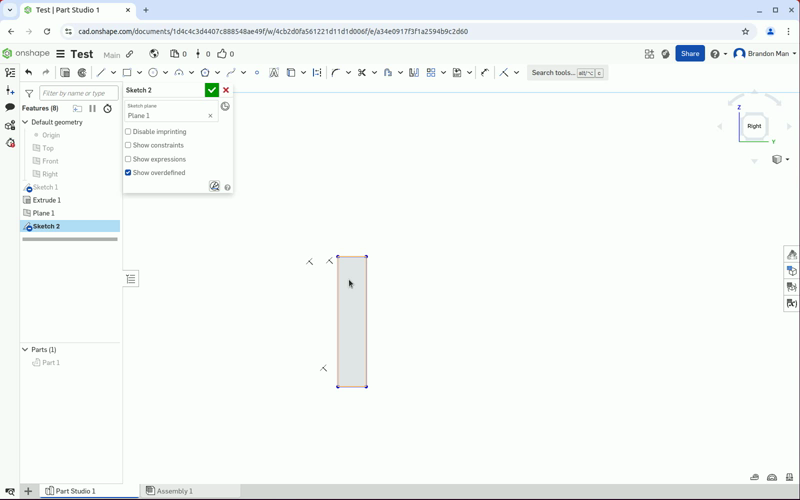
click(349, 279)
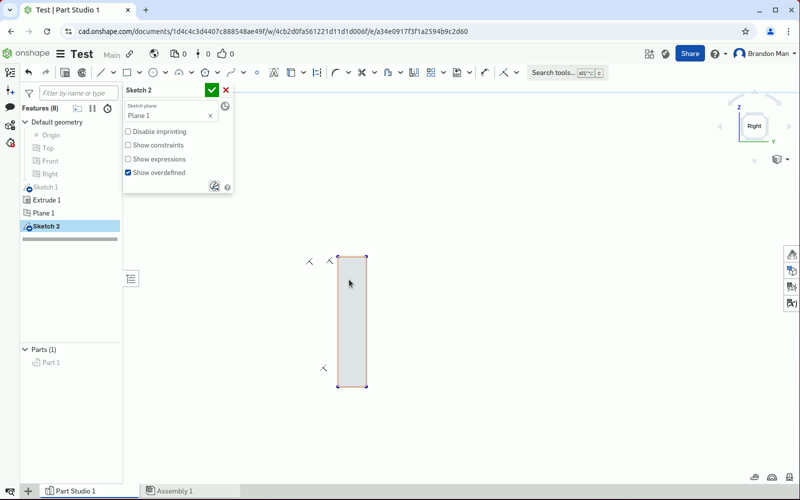
scroll(-6)
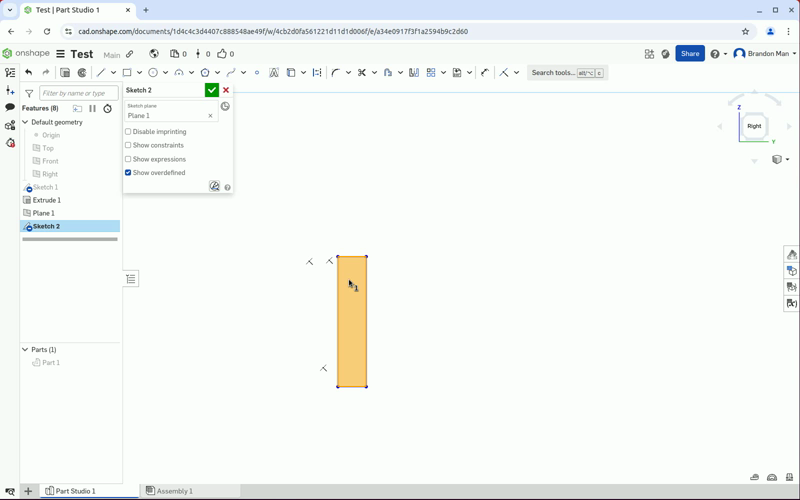
scroll(-6)
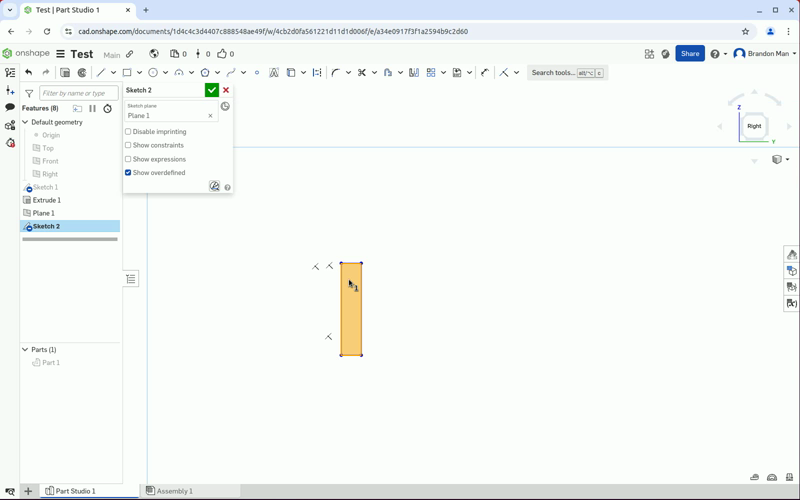
scroll(-6)
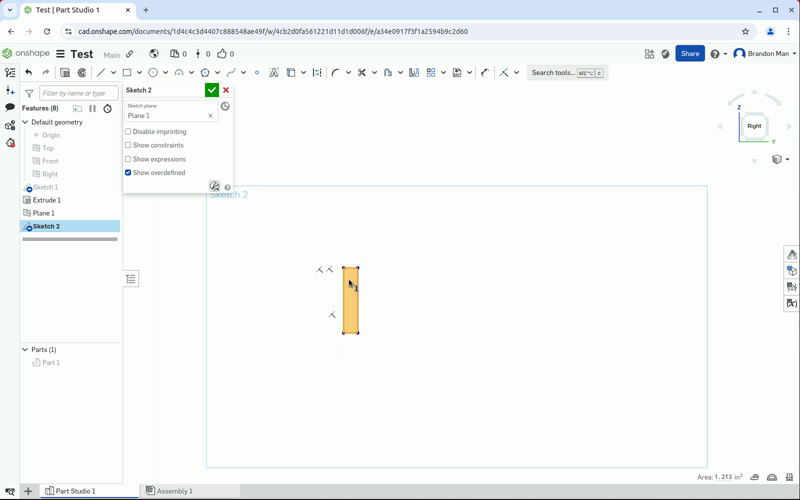
scroll(-6)
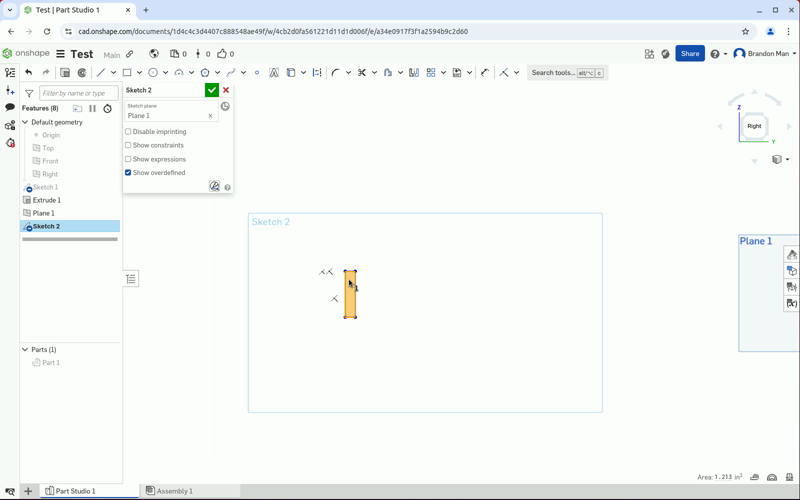
scroll(-6)
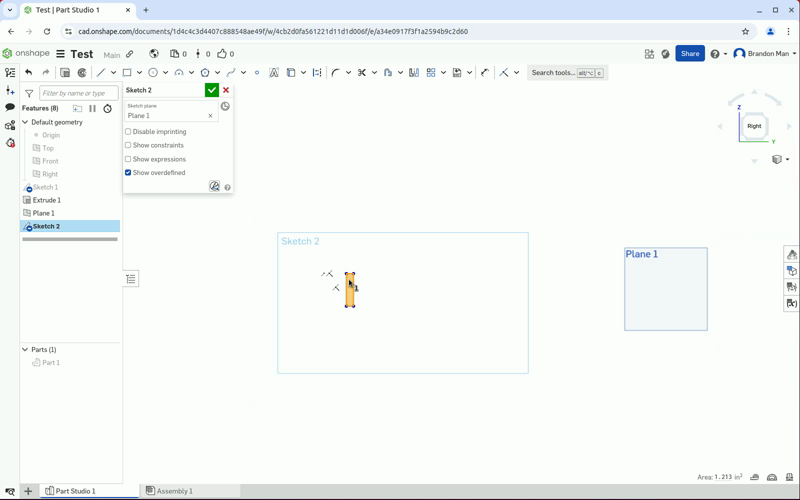
scroll(-6)
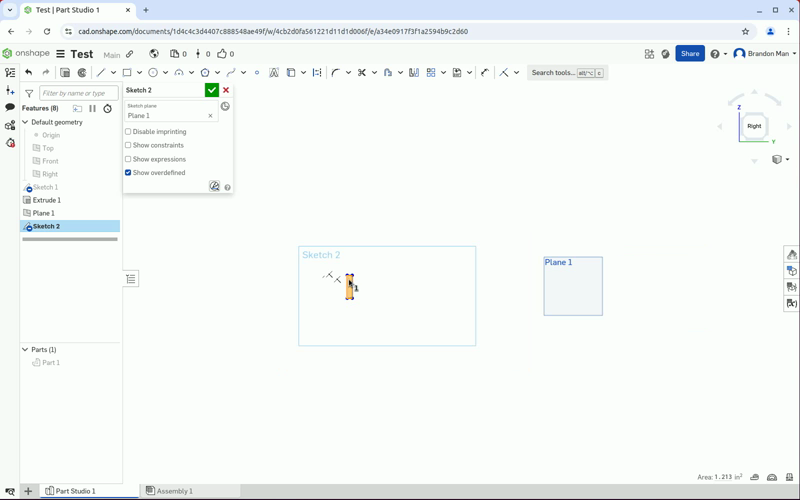
scroll(-6)
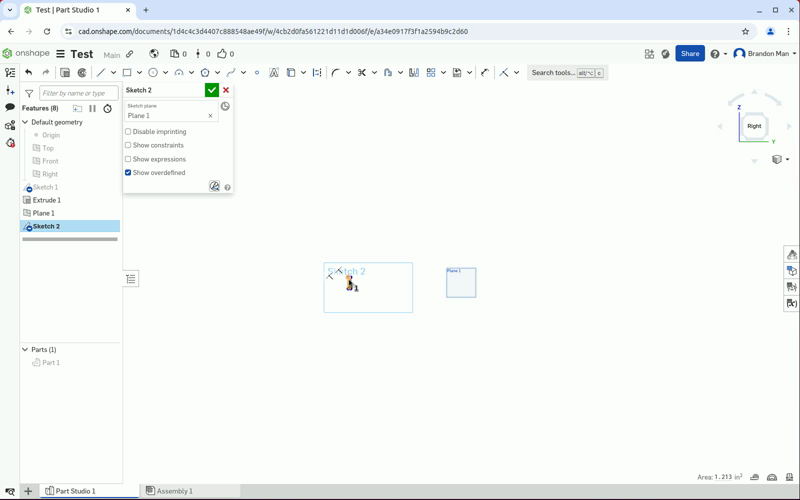
mouse_move(73, 352)
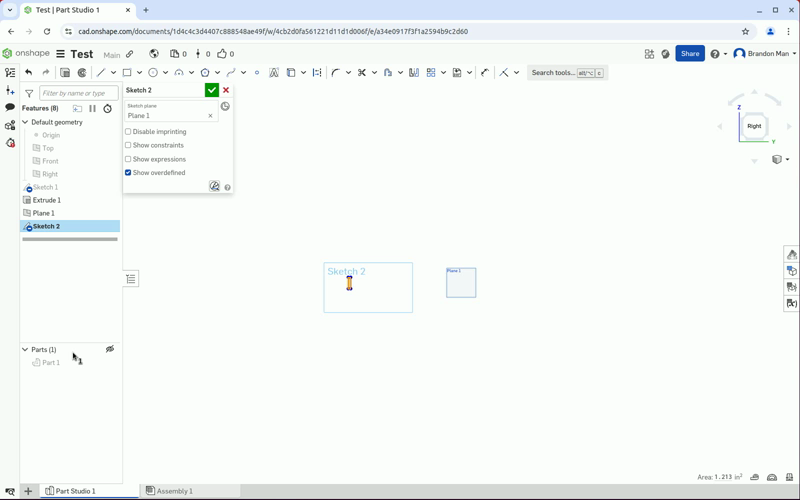
key(shift+y)
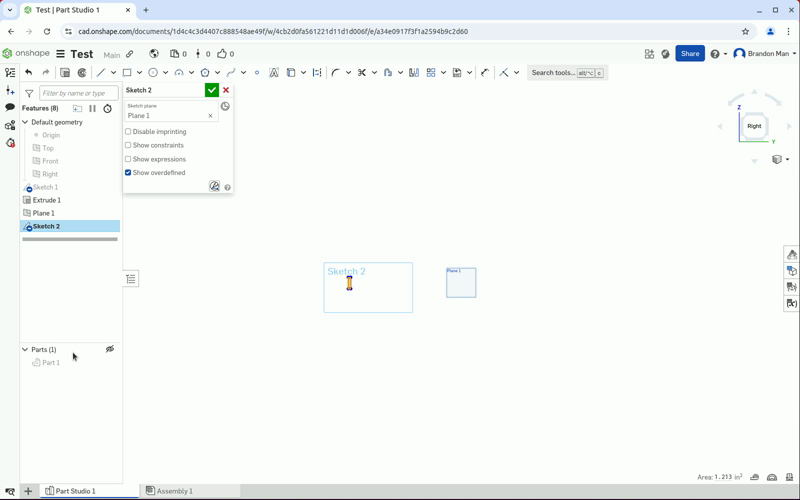
key(shift+e)
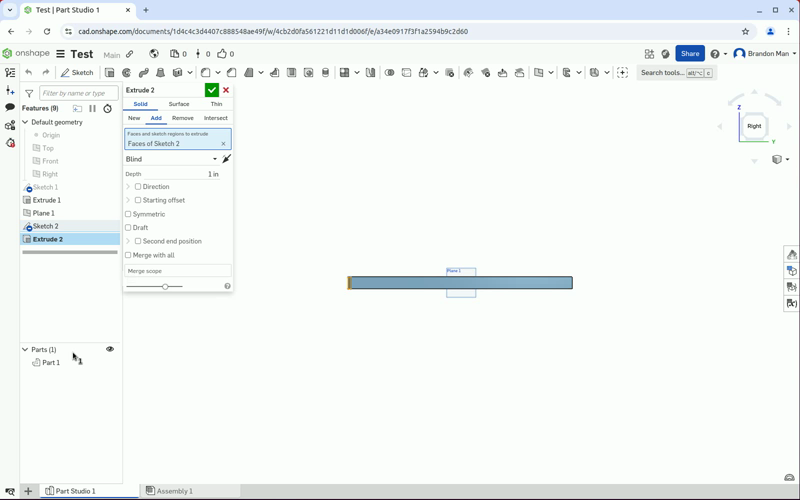
mouse_move(143, 106)
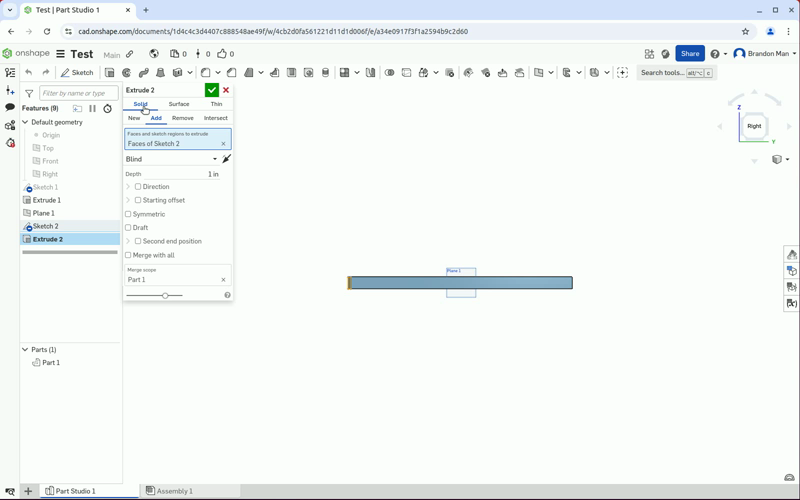
click(143, 106)
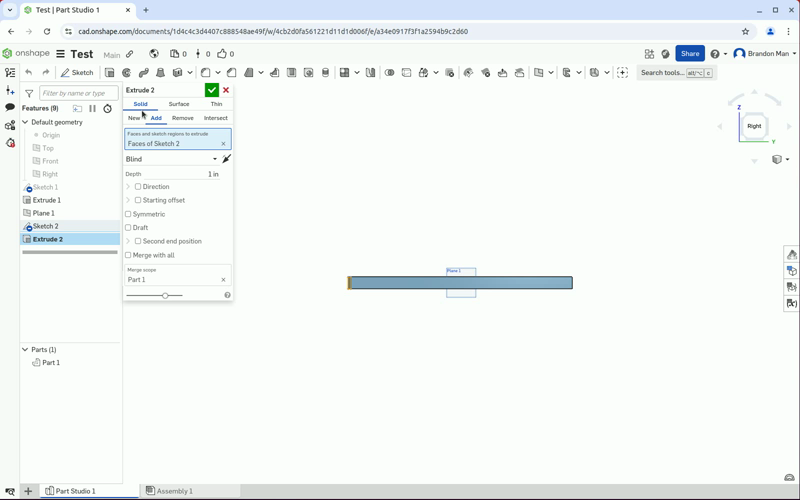
mouse_move(137, 120)
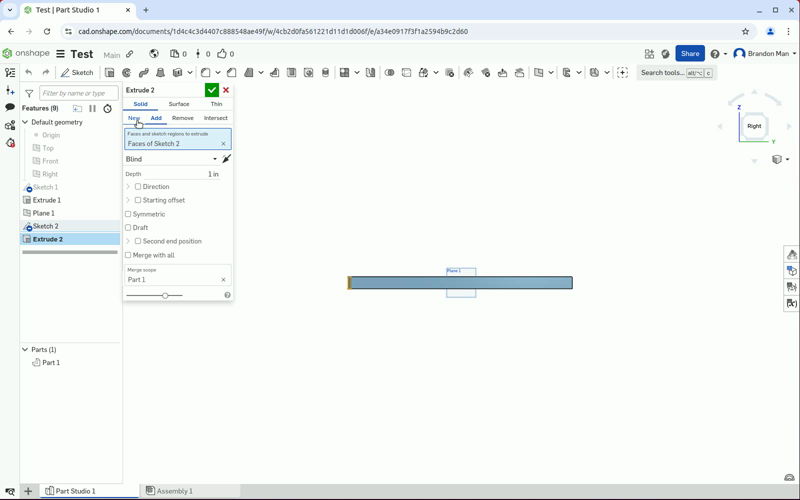
click(137, 120)
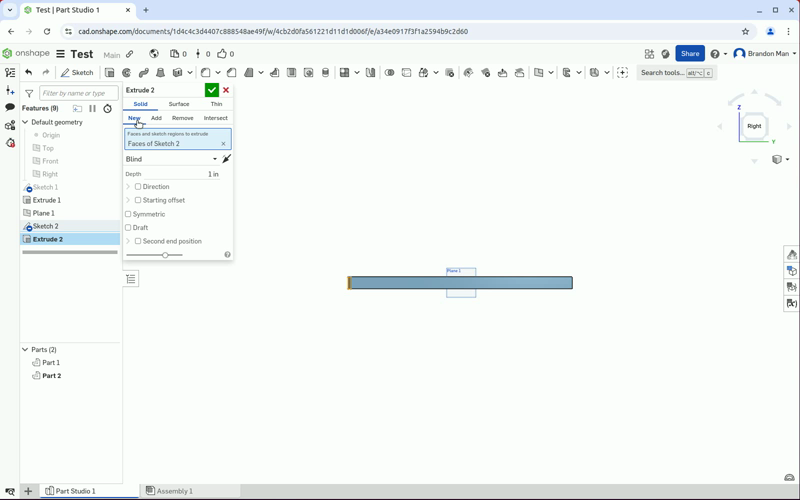
key(tab, 4)
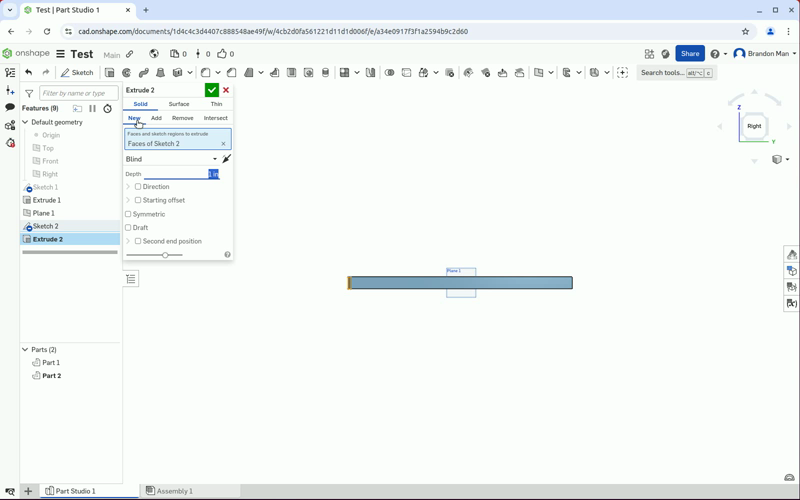
text(2.648)
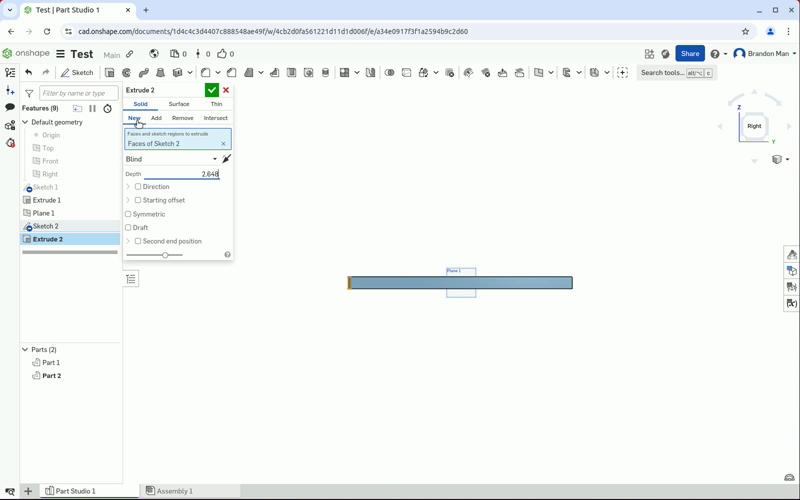
key(enter)
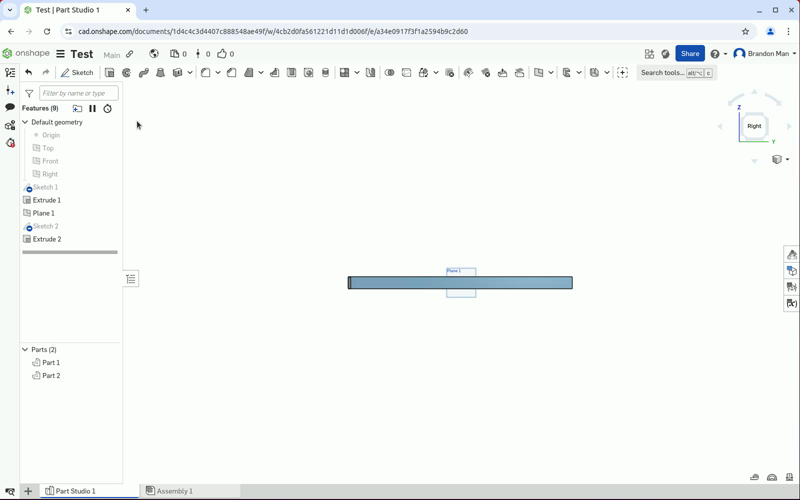
key(shift+h)
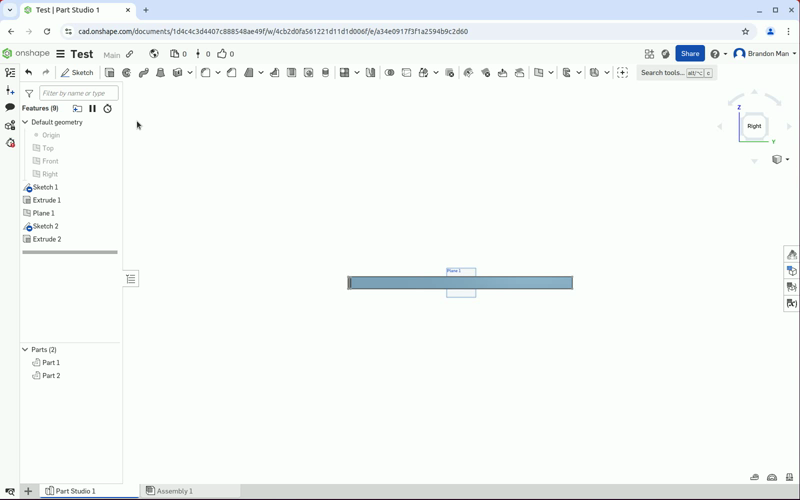
key(shift+h)
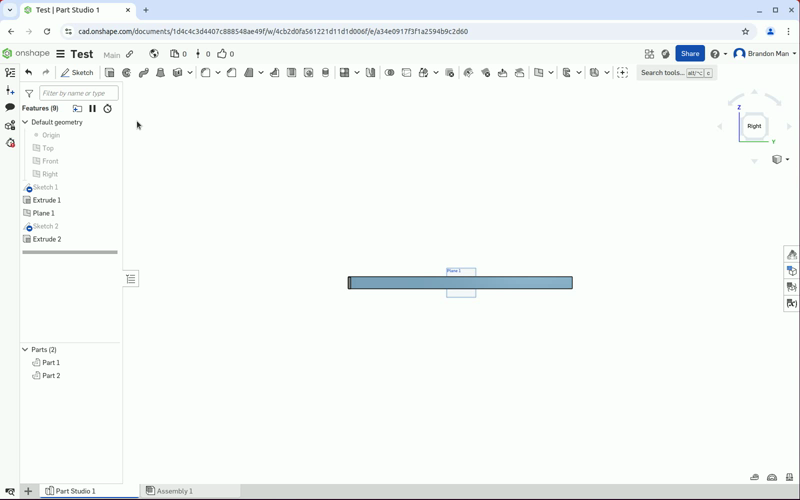
mouse_move(73, 189)
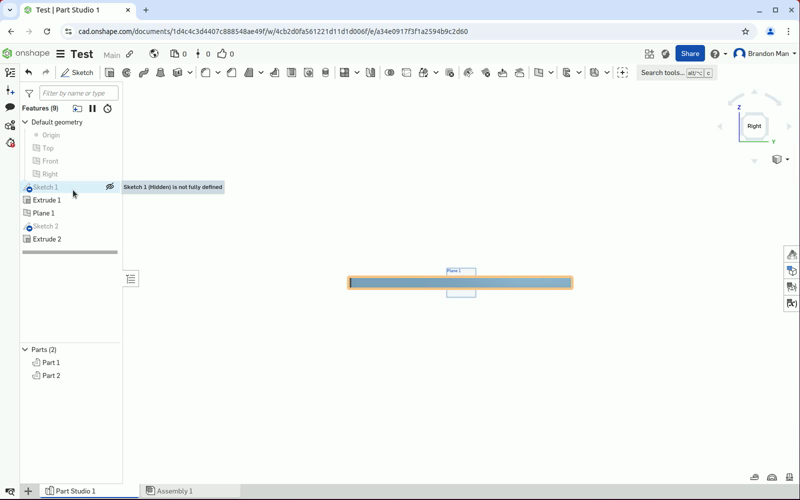
click(73, 189)
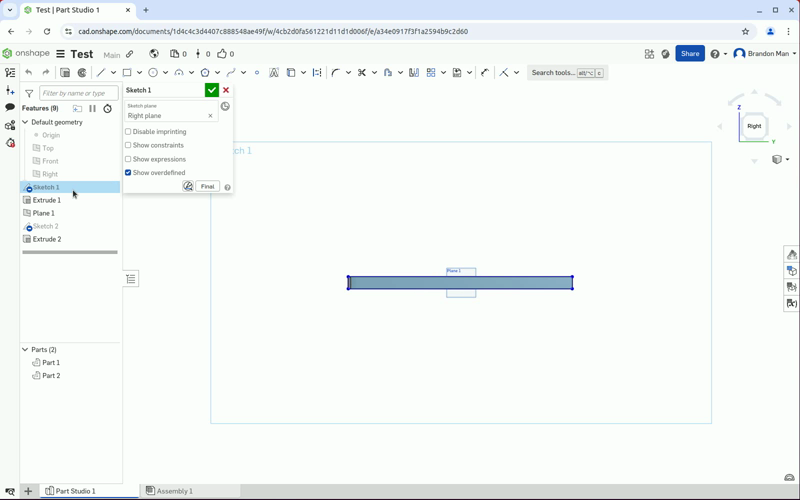
mouse_move(229, 92)
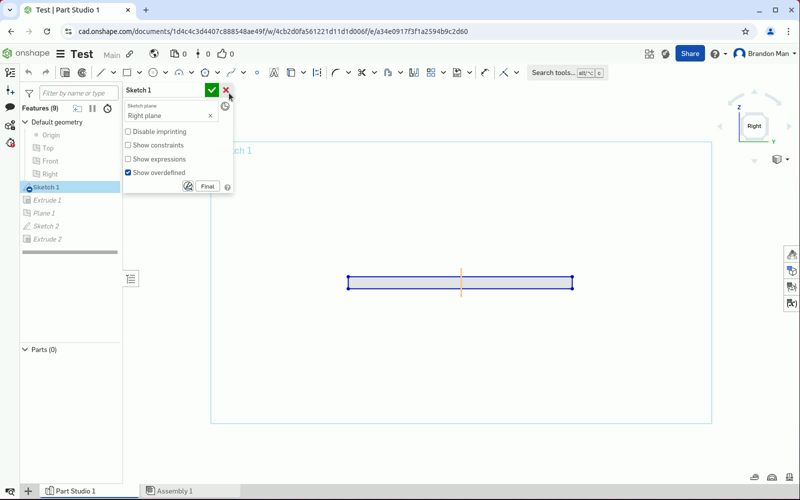
click(229, 92)
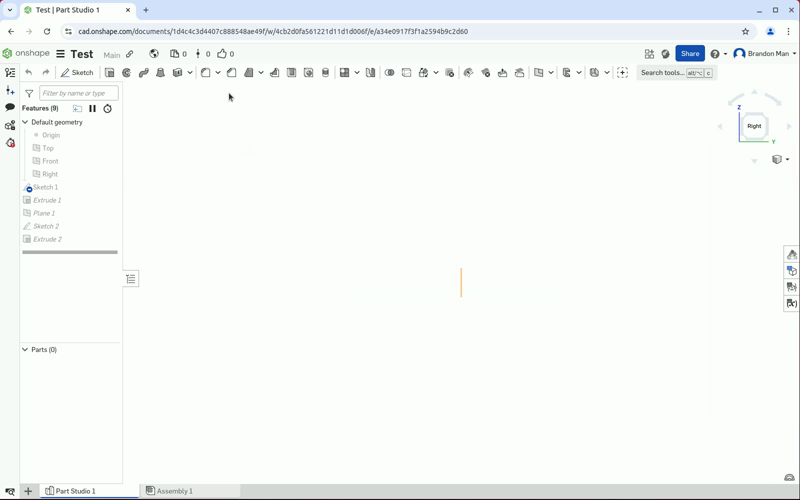
key(shift+s)
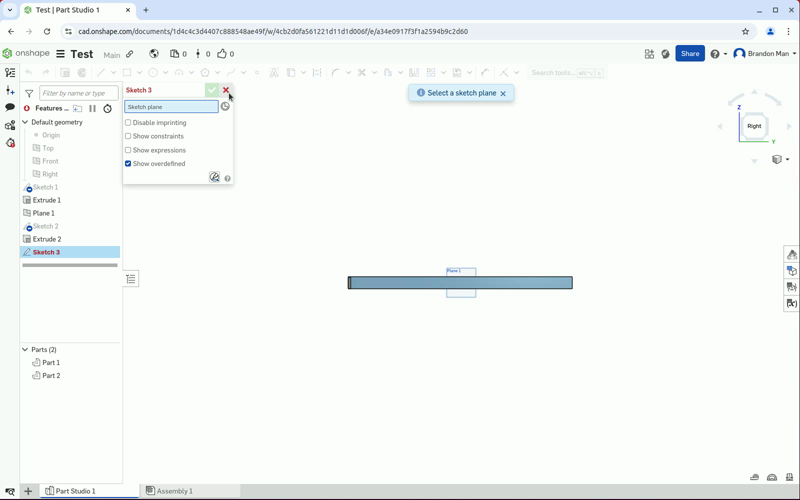
mouse_move(73, 215)
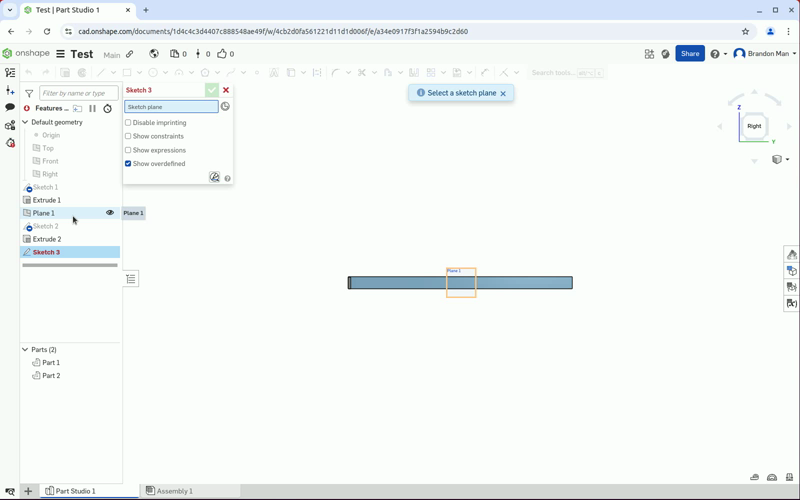
click(73, 215)
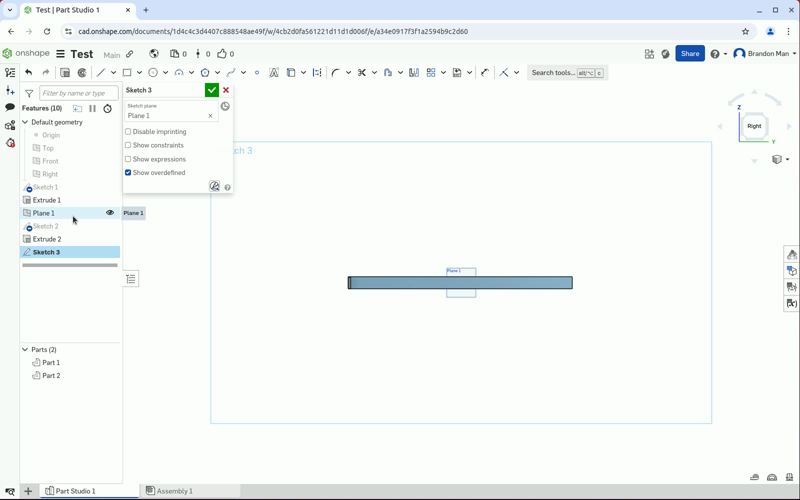
mouse_move(73, 352)
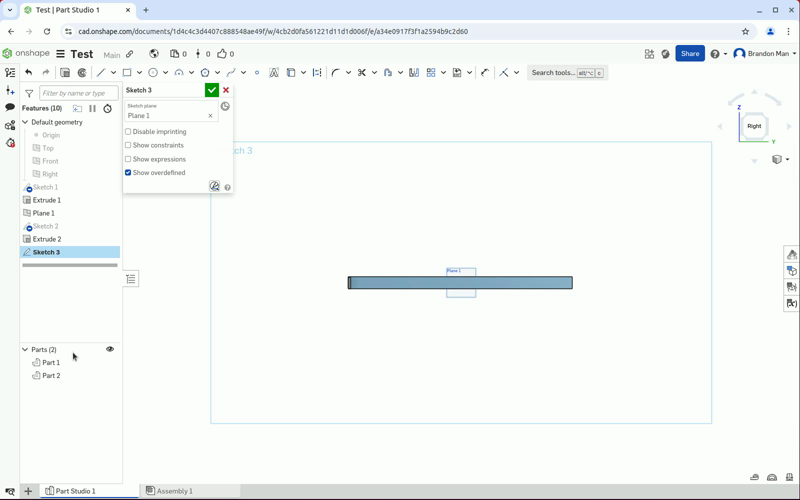
key(y)
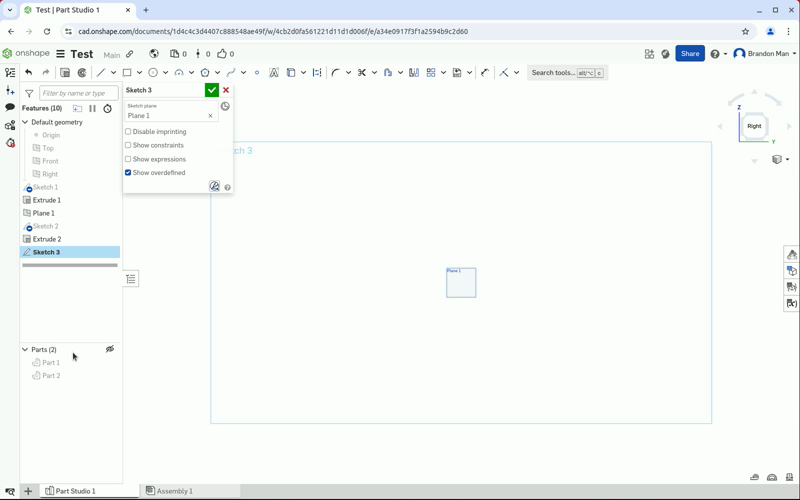
key(l)
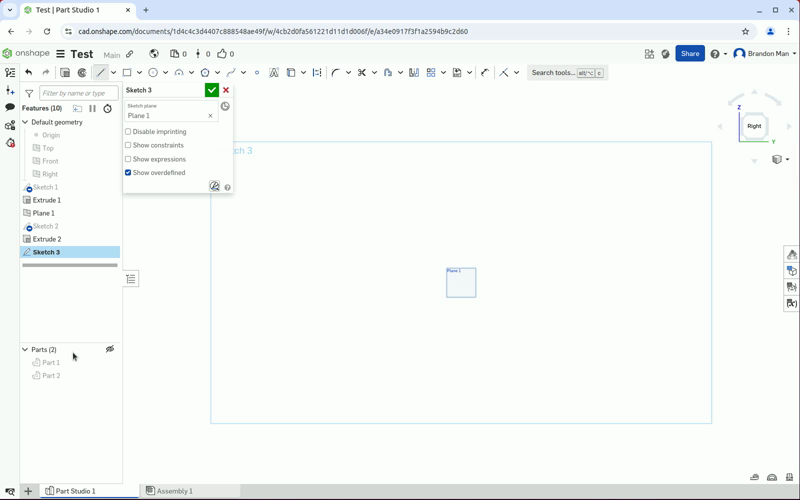
key_down(shift)
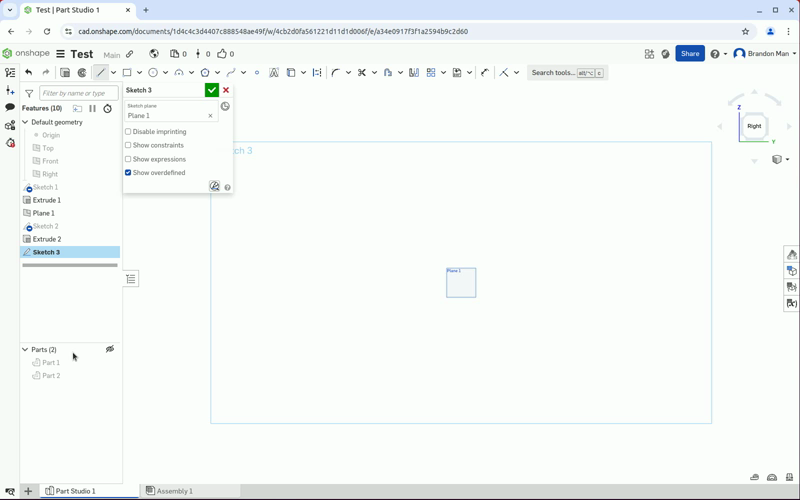
mouse_move(570, 288)
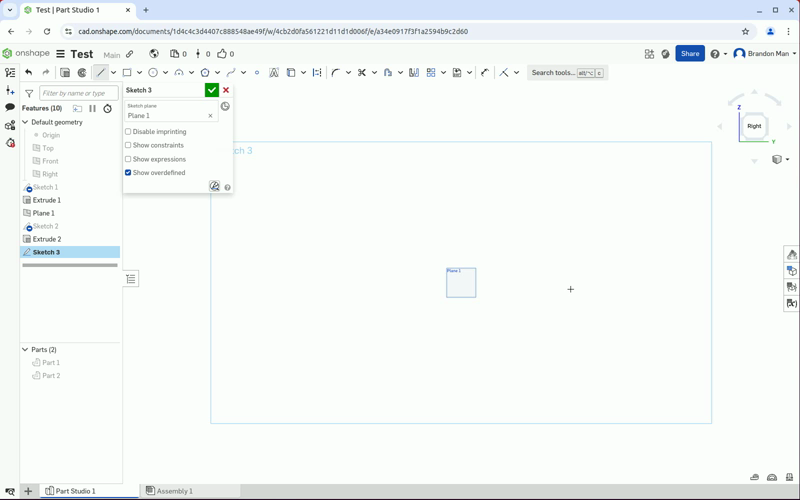
click(570, 288)
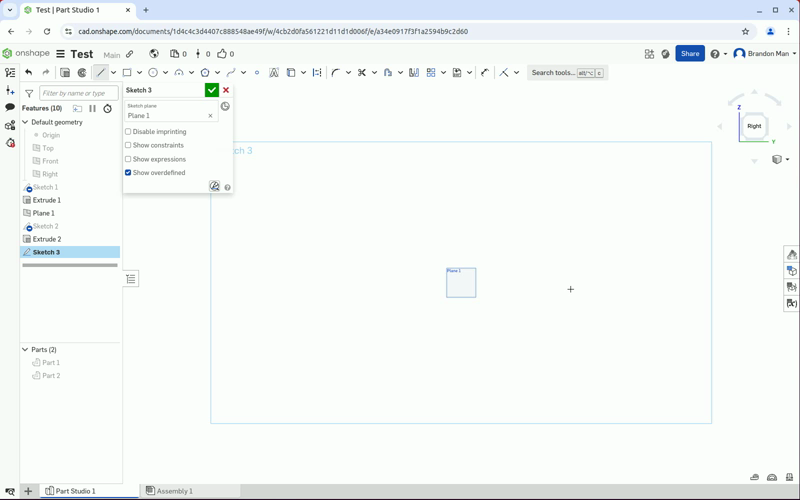
key_up(shift)
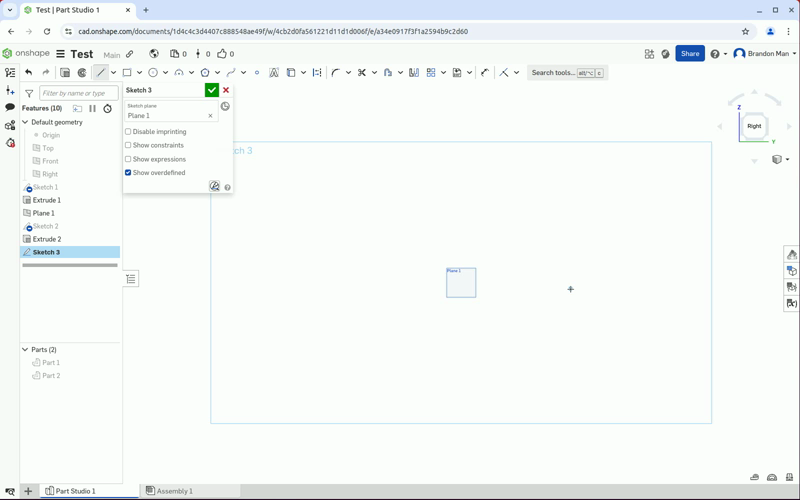
key_down(shift)
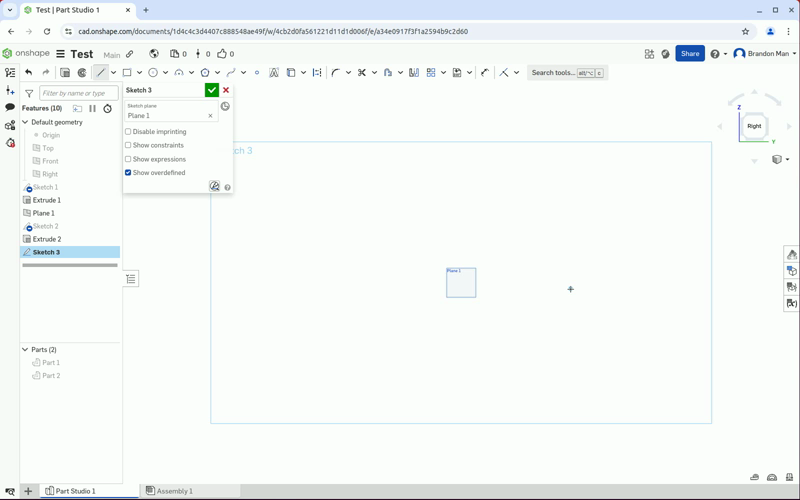
mouse_move(589, 288)
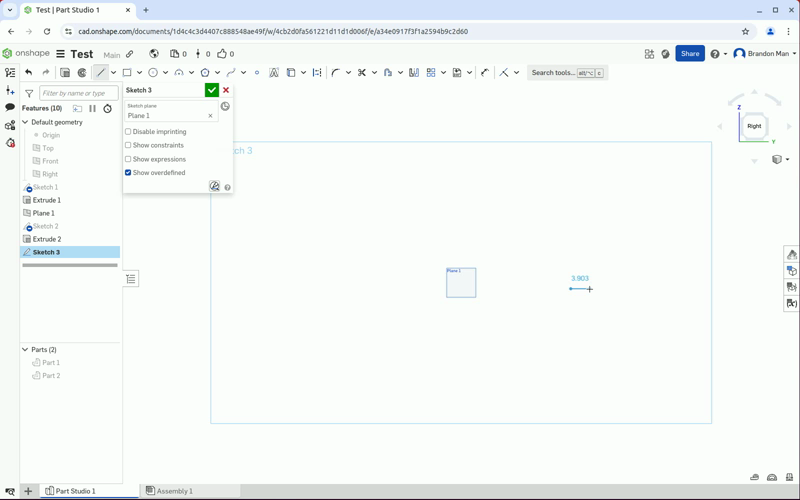
mouse_move(573, 288)
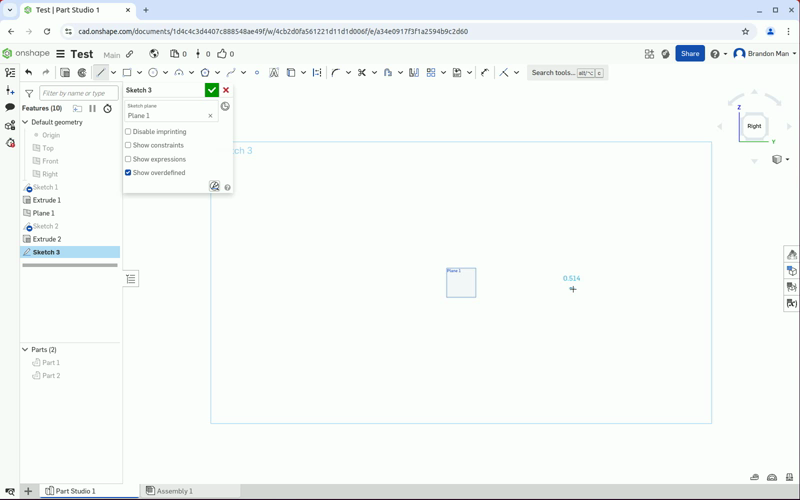
scroll(6)
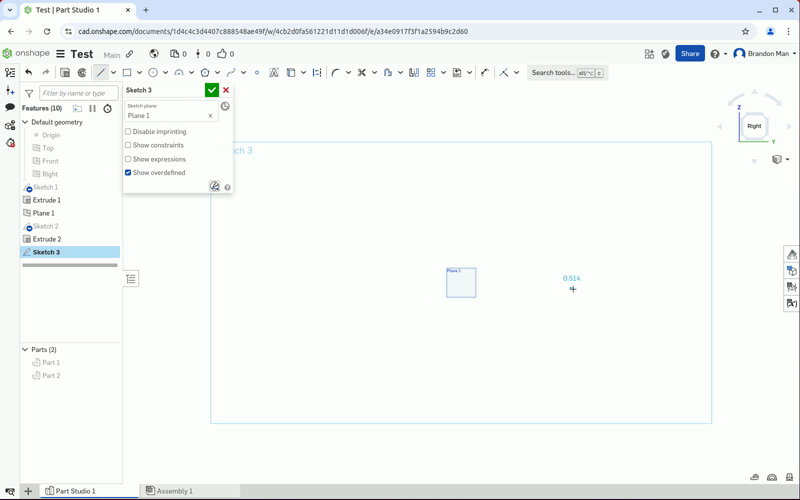
scroll(6)
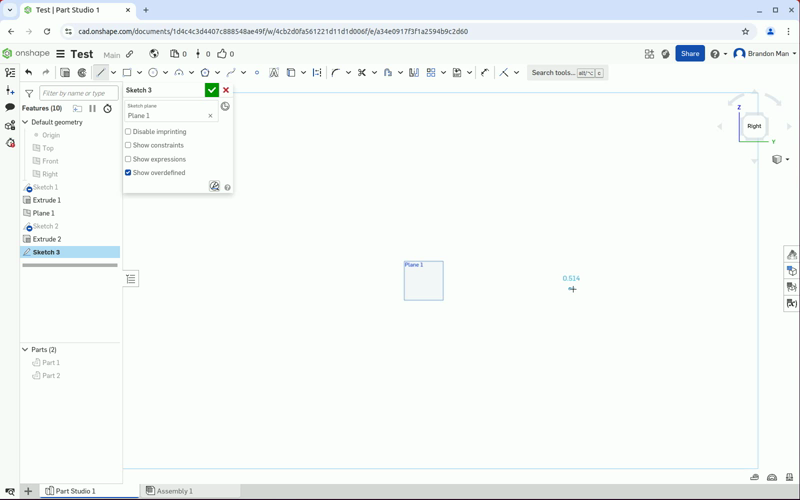
scroll(6)
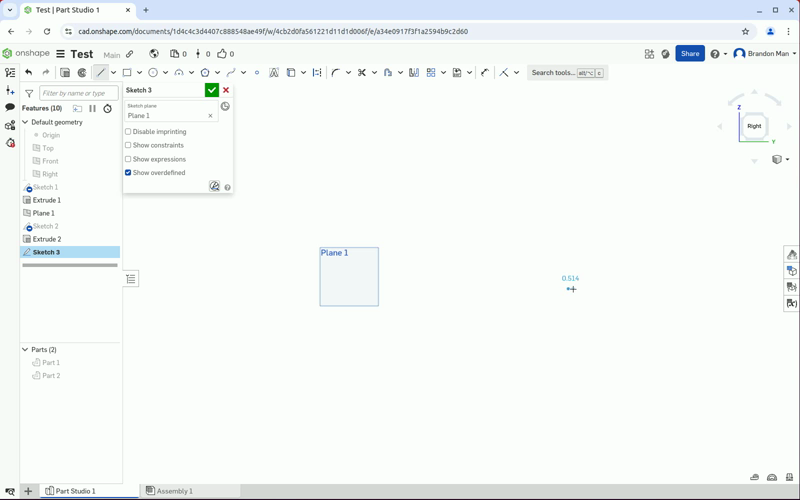
scroll(6)
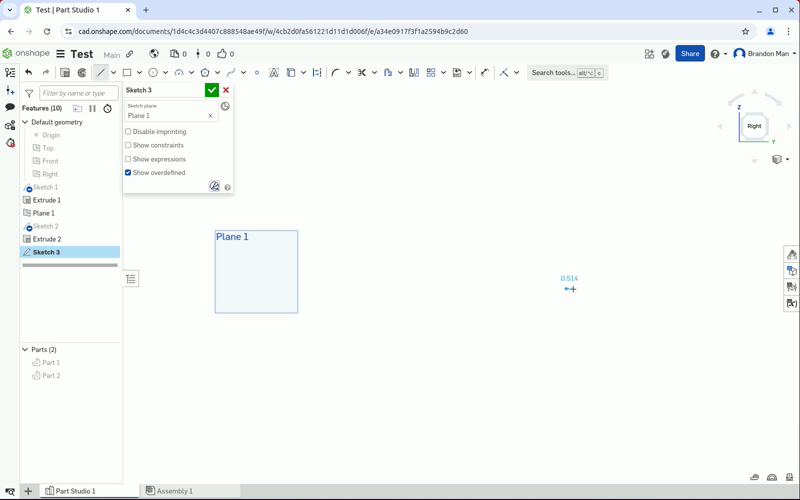
scroll(6)
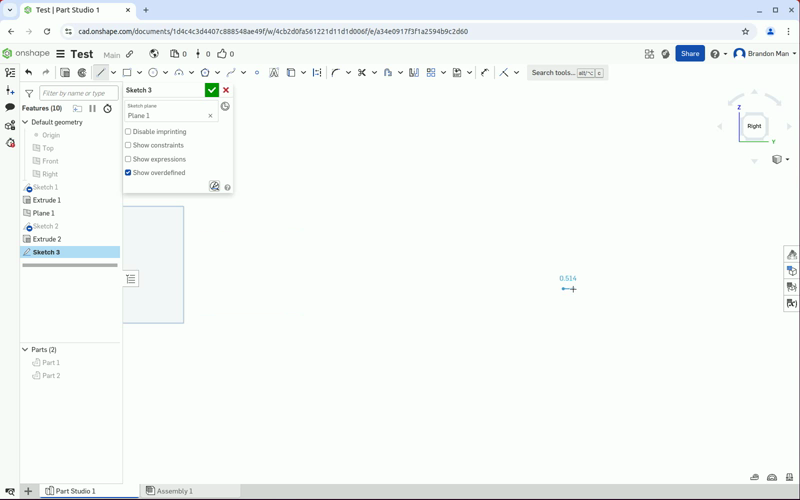
scroll(6)
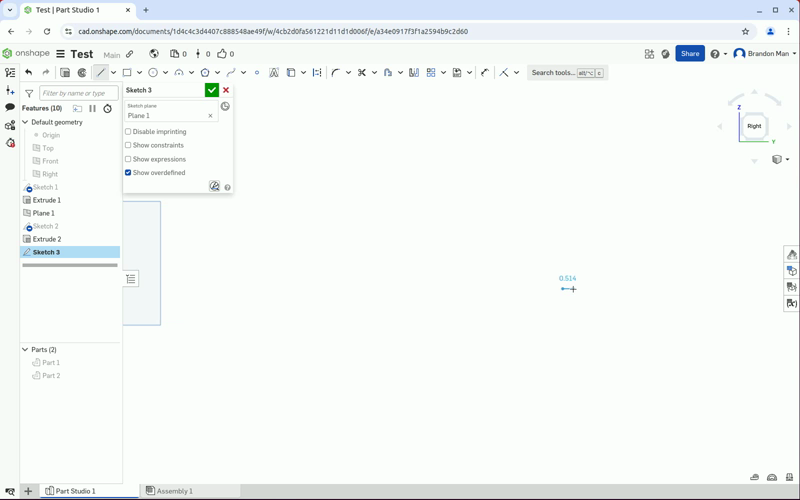
scroll(6)
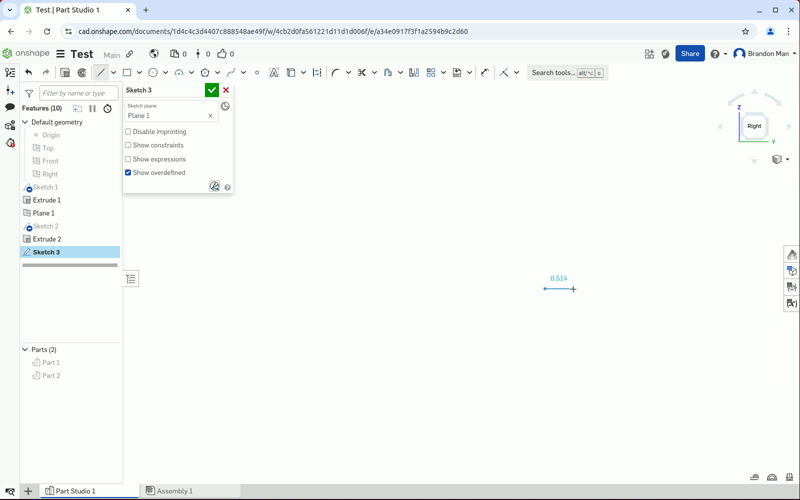
click(573, 288)
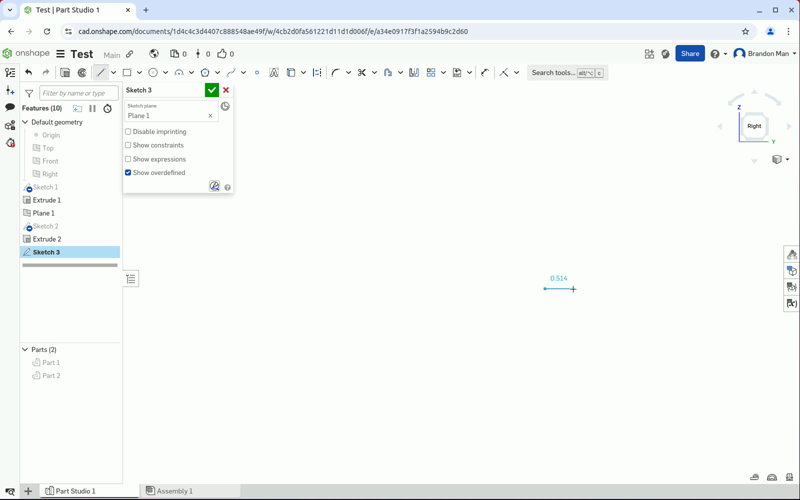
scroll(-6)
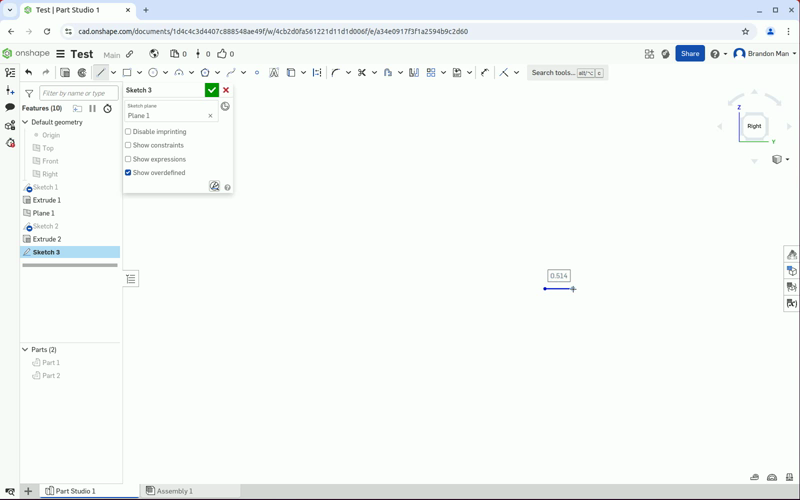
scroll(-6)
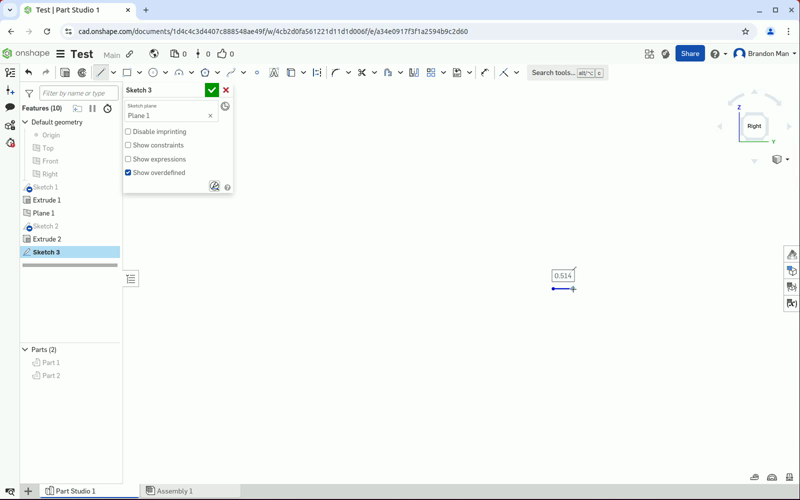
scroll(-6)
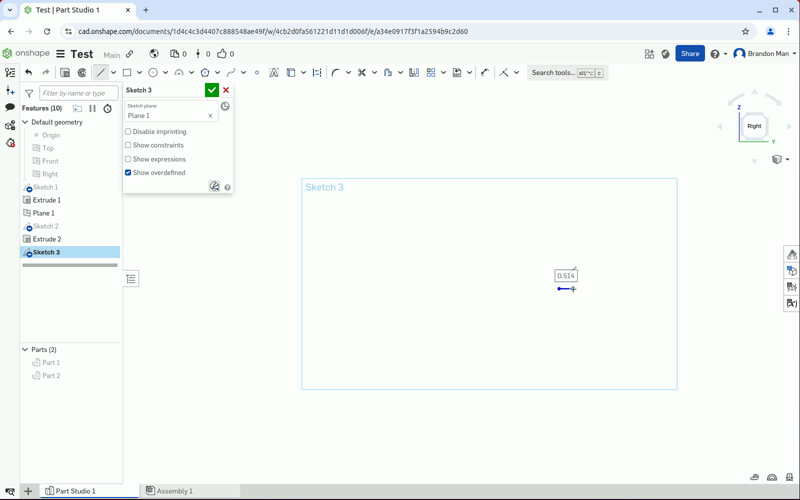
scroll(-6)
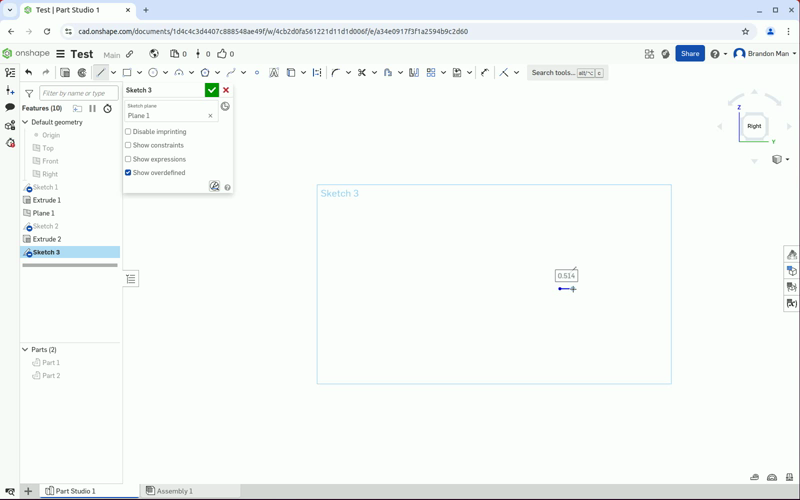
scroll(-6)
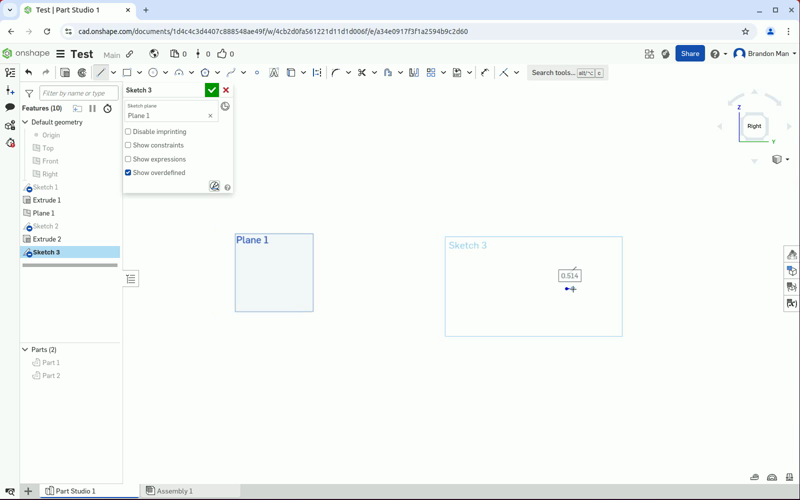
scroll(-6)
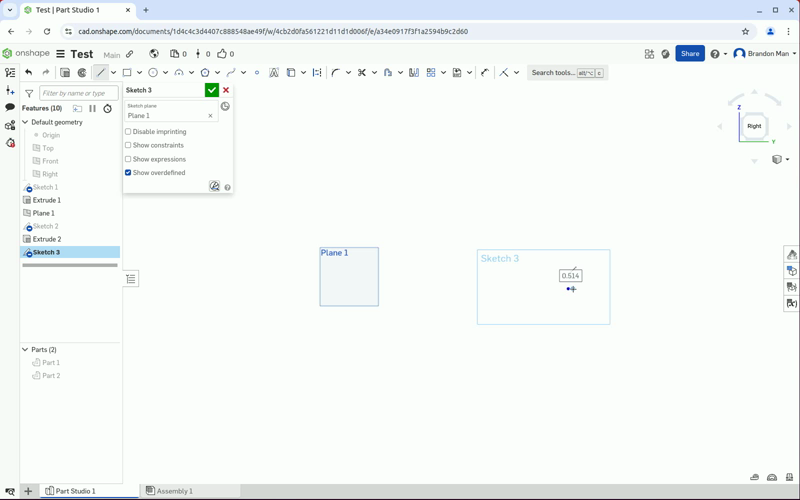
scroll(-6)
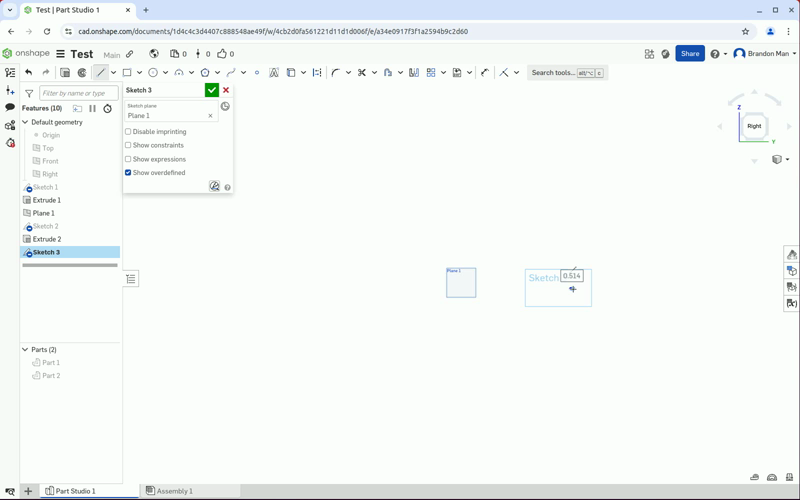
key_up(shift)
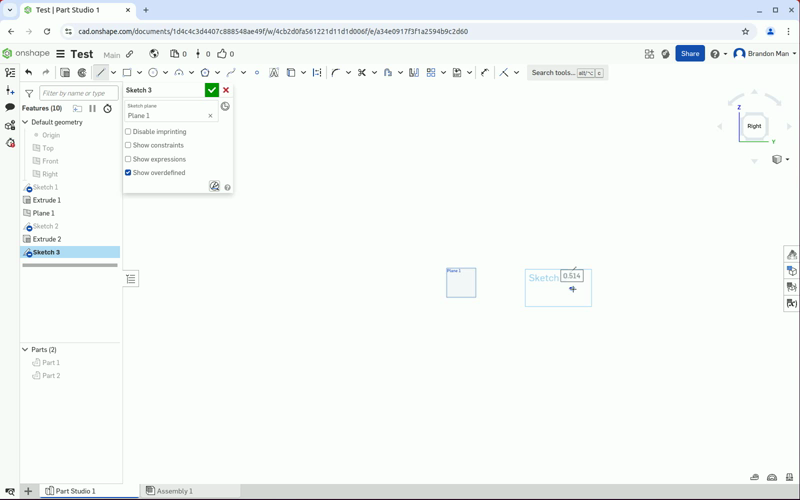
key_down(shift)
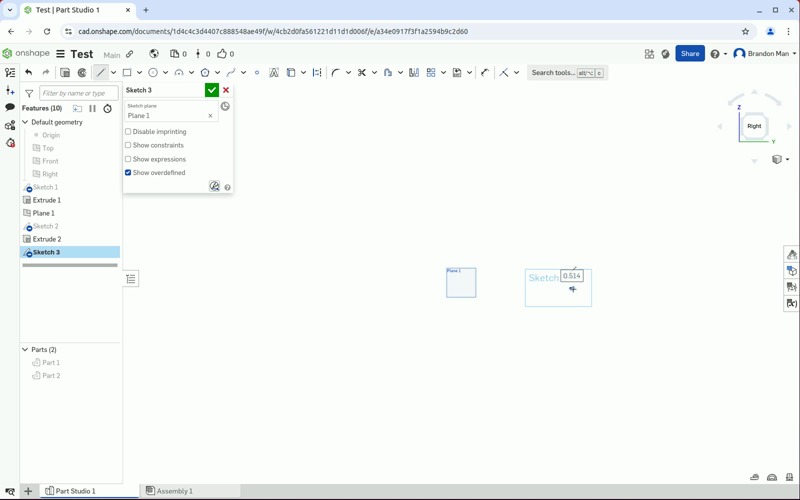
mouse_move(589, 288)
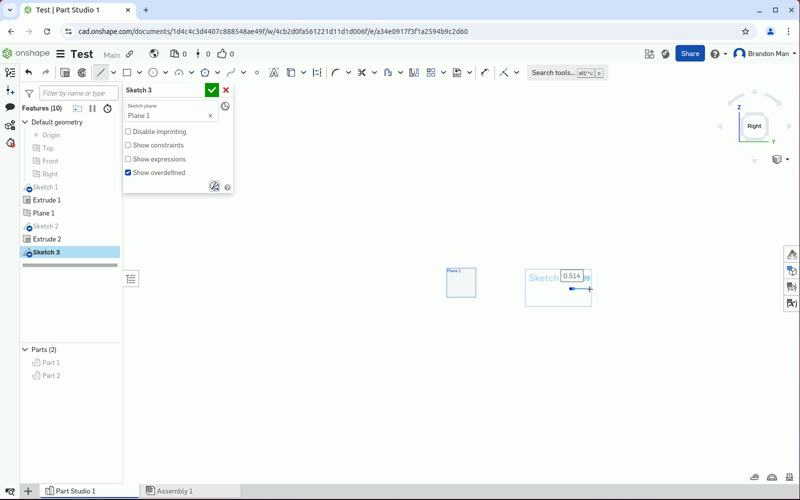
mouse_move(573, 277)
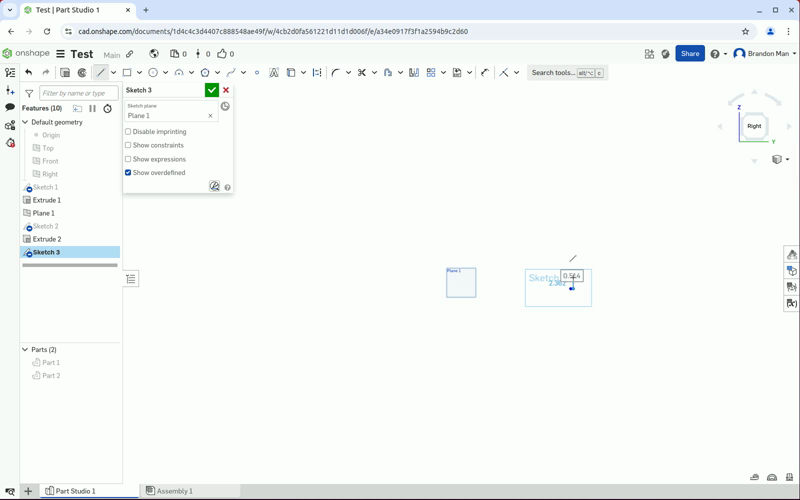
click(573, 277)
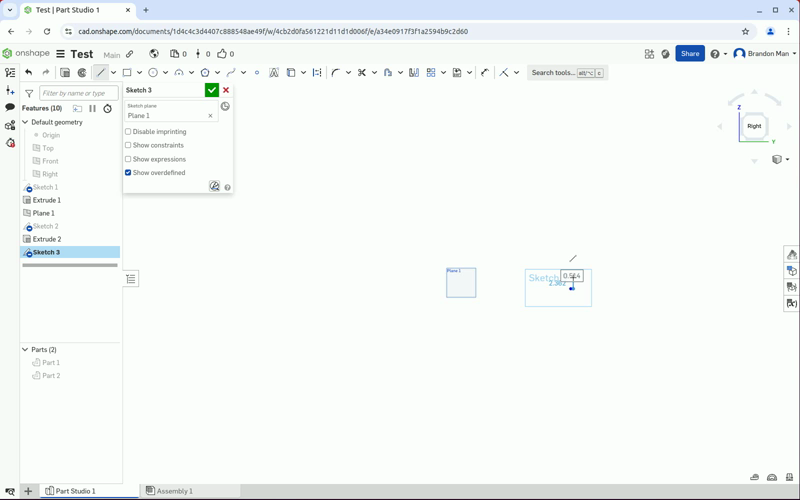
key_up(shift)
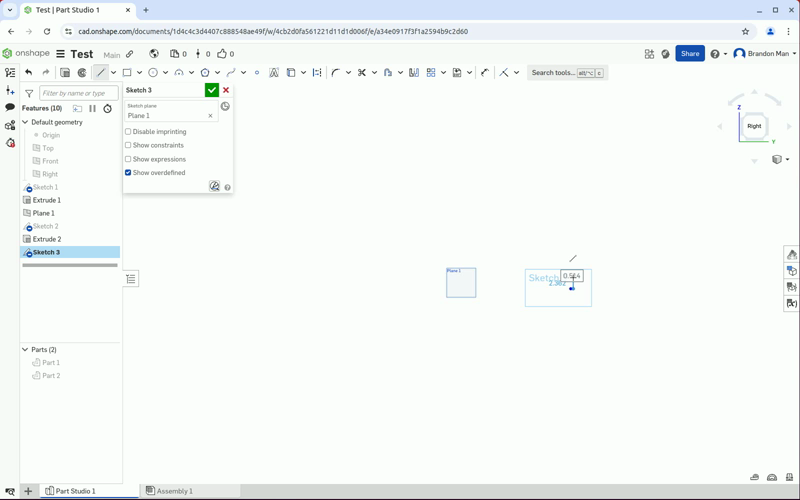
key_down(shift)
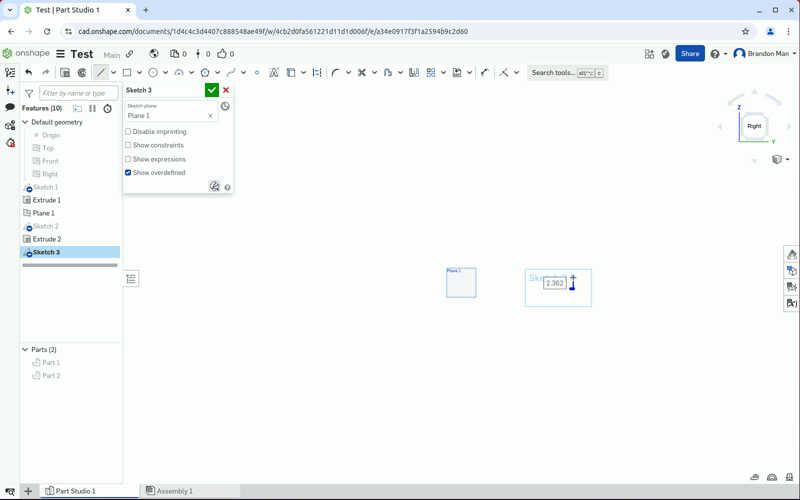
mouse_move(589, 277)
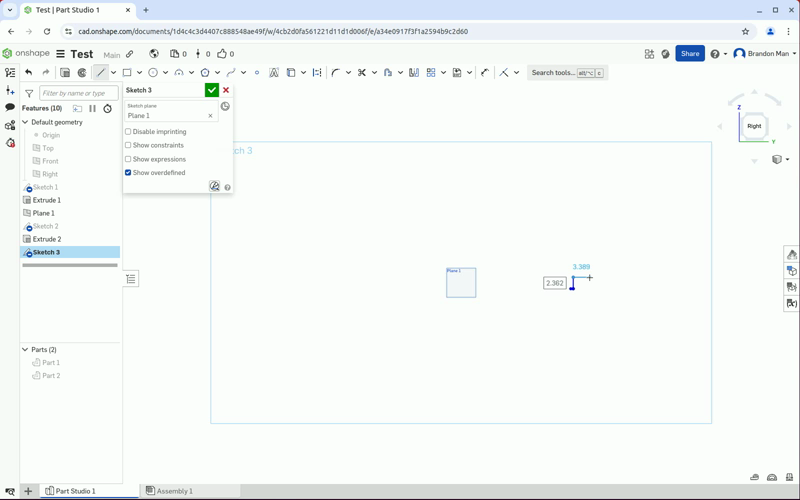
mouse_move(570, 277)
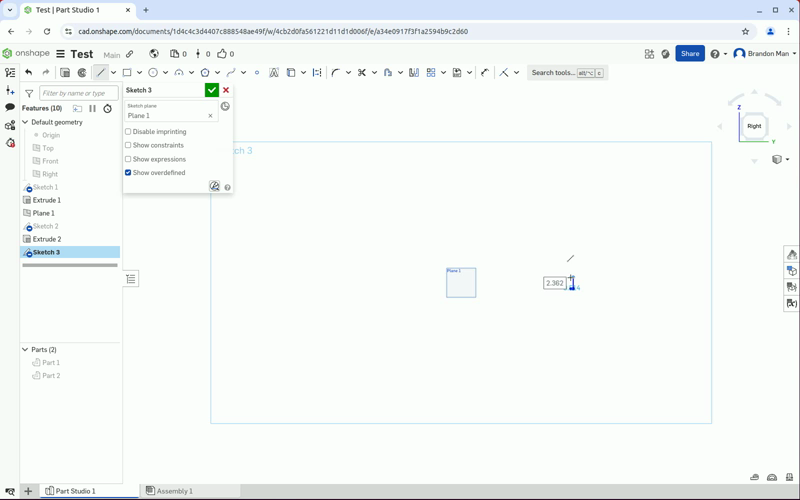
scroll(6)
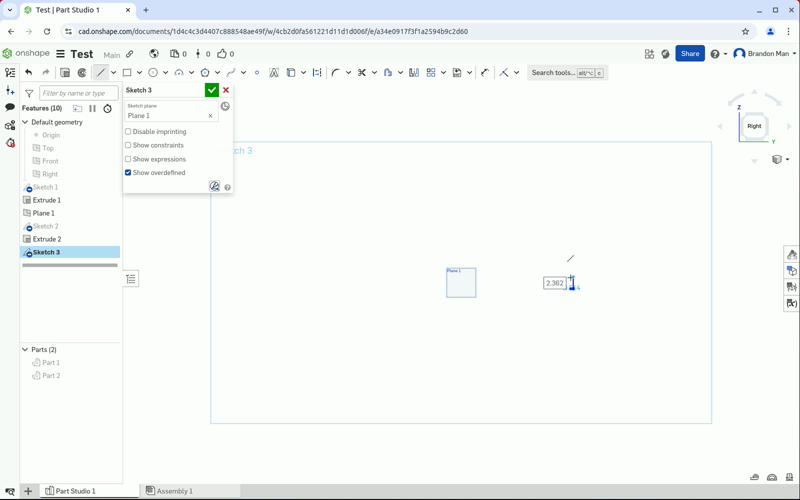
scroll(6)
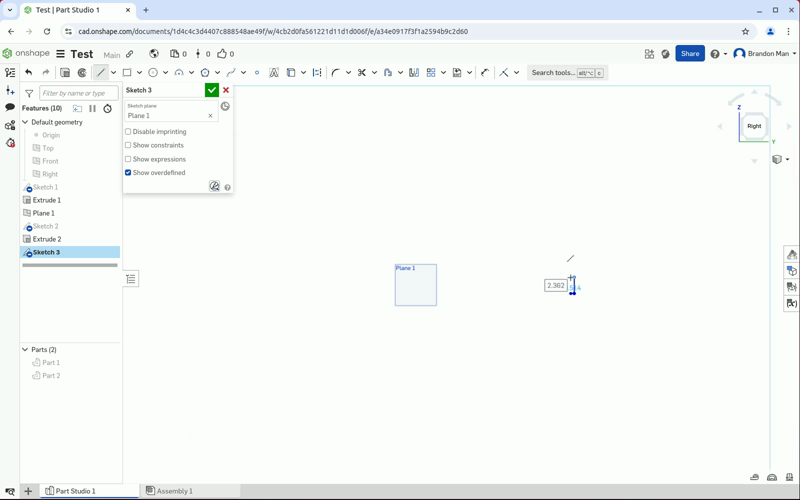
scroll(6)
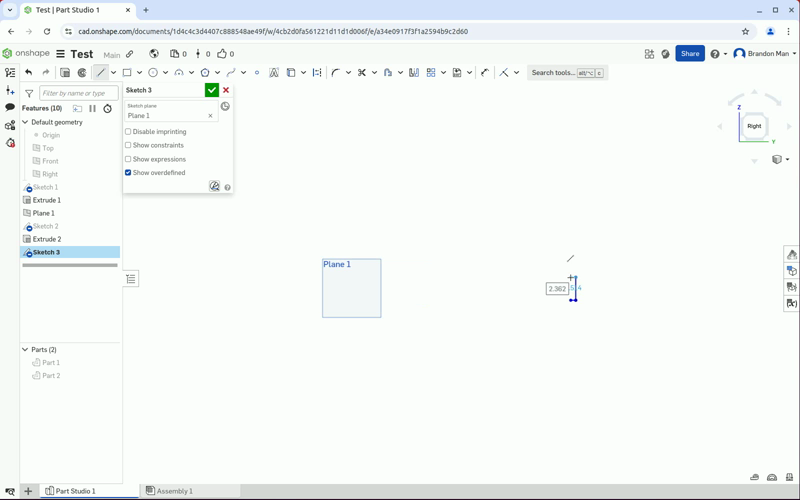
scroll(6)
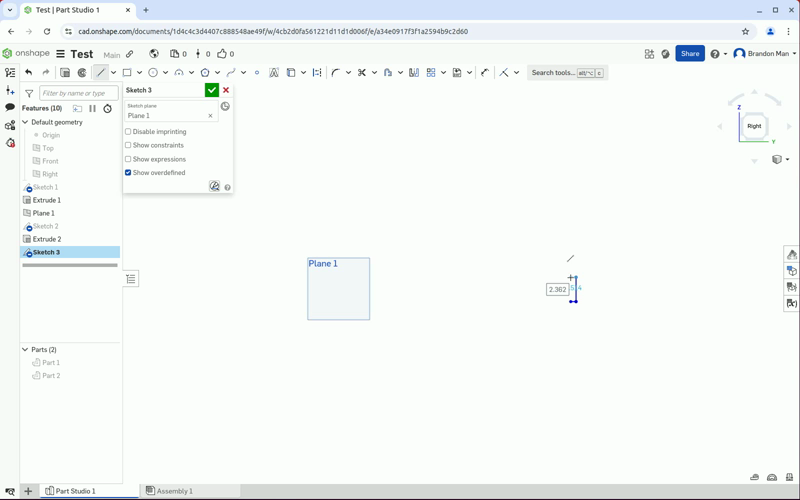
scroll(6)
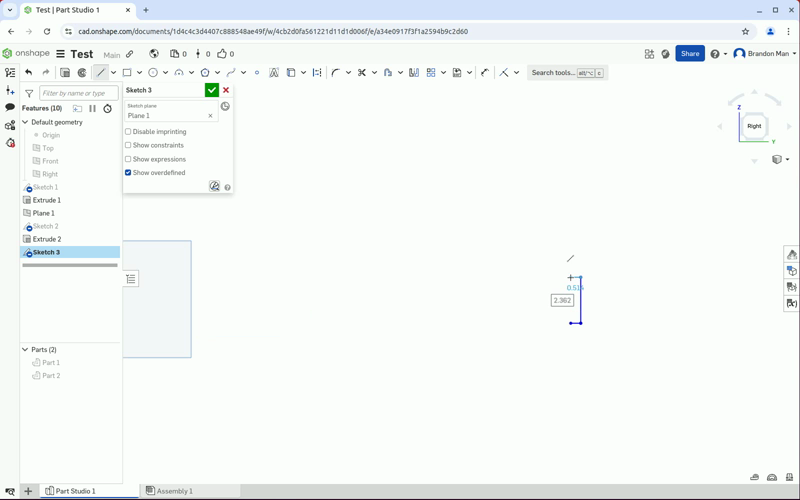
scroll(6)
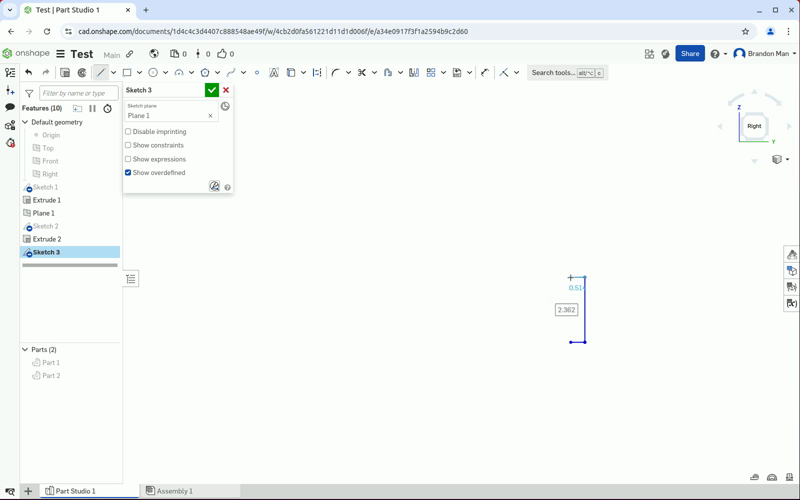
scroll(6)
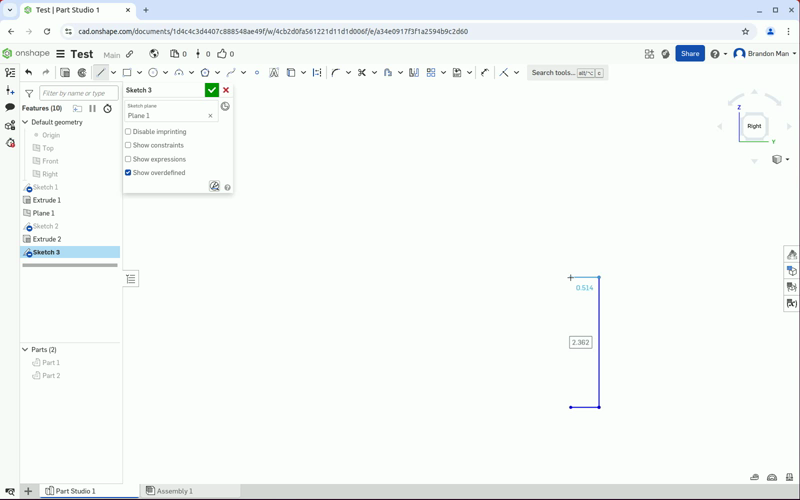
click(570, 277)
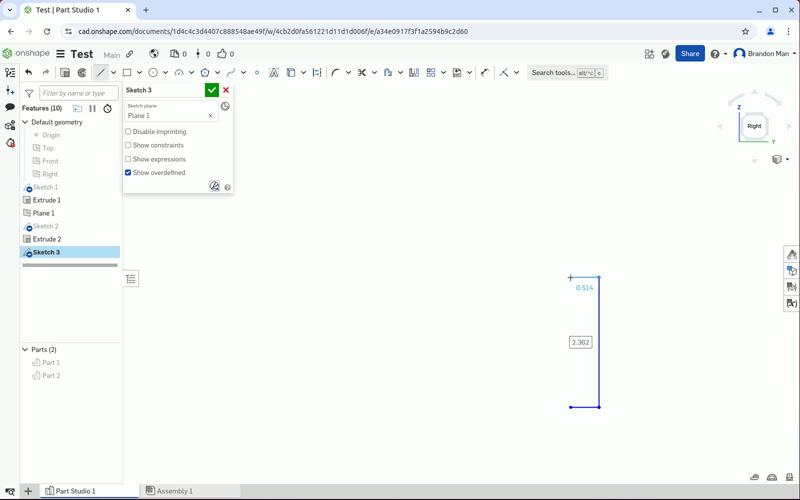
scroll(-6)
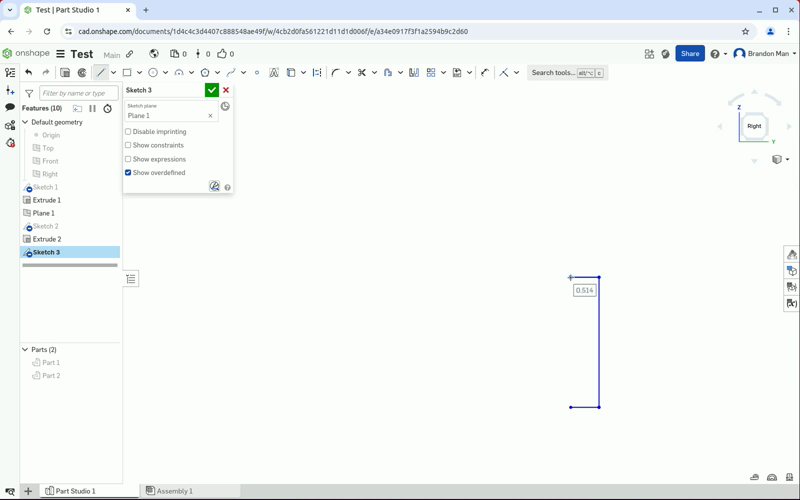
scroll(-6)
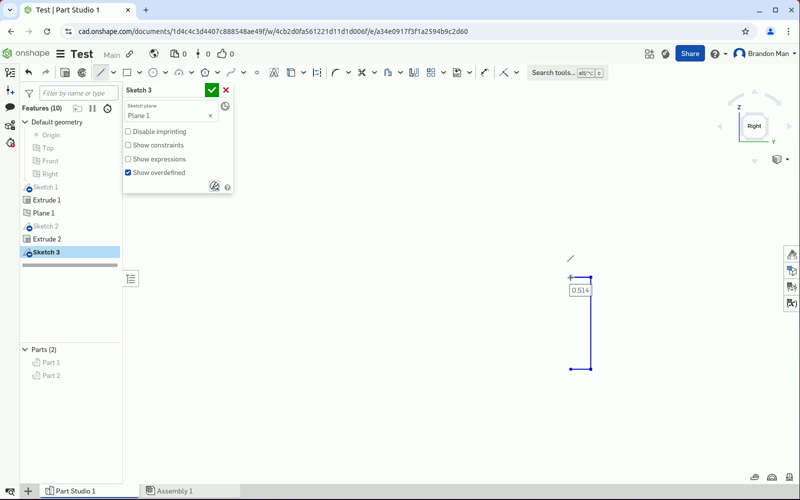
scroll(-6)
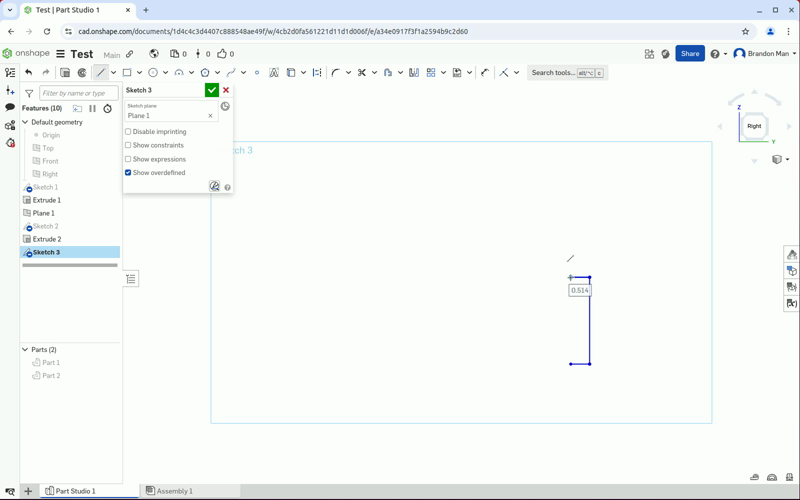
scroll(-6)
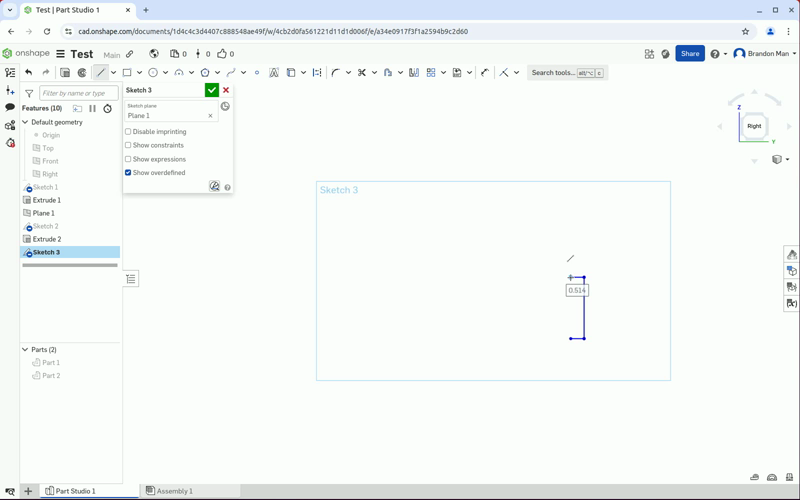
scroll(-6)
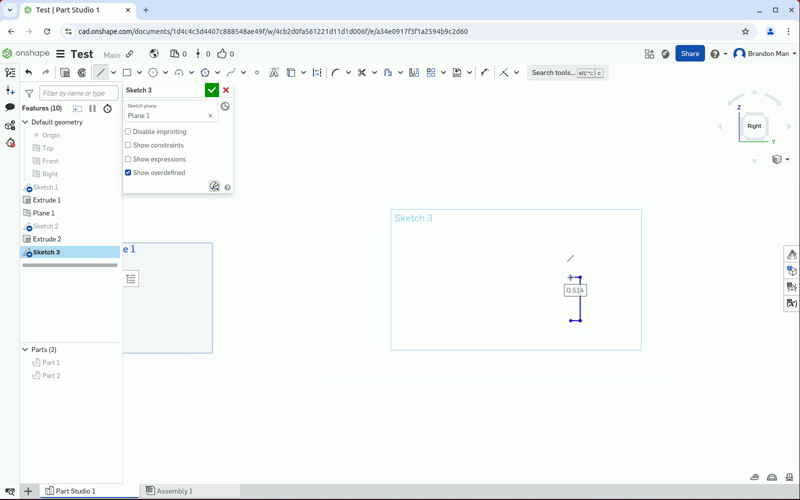
scroll(-6)
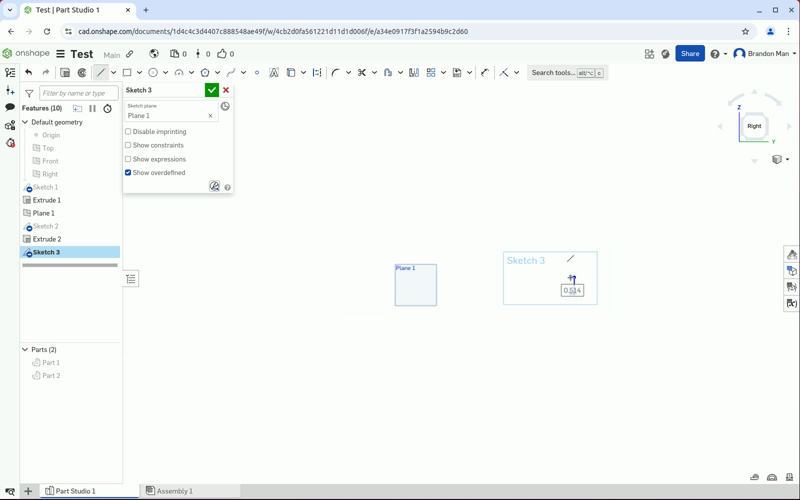
scroll(-6)
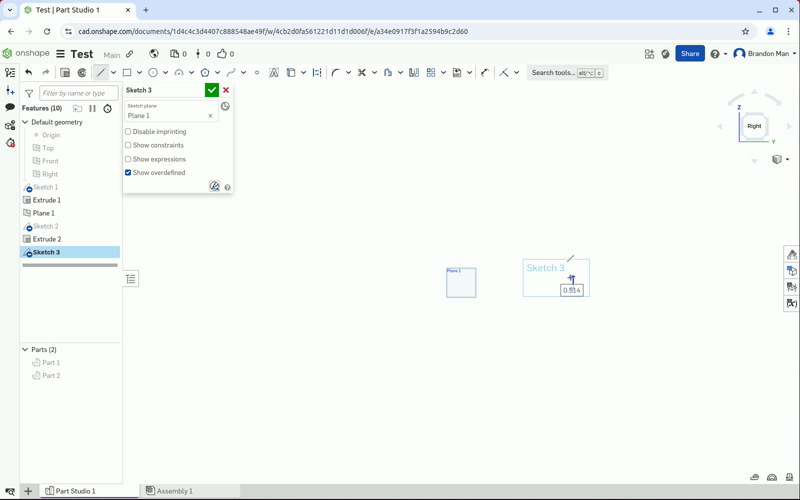
key_up(shift)
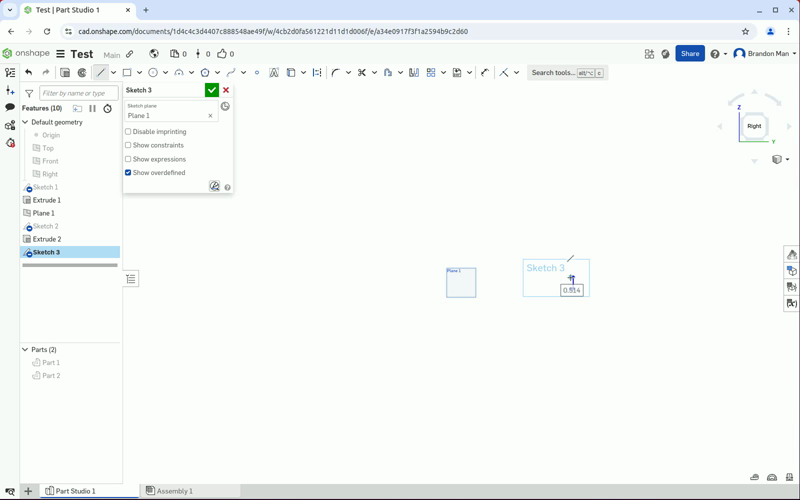
mouse_move(589, 277)
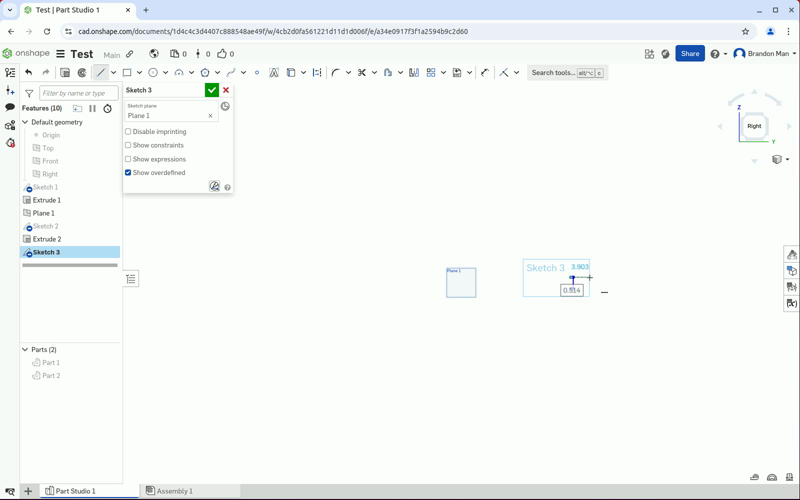
key_down(shift)
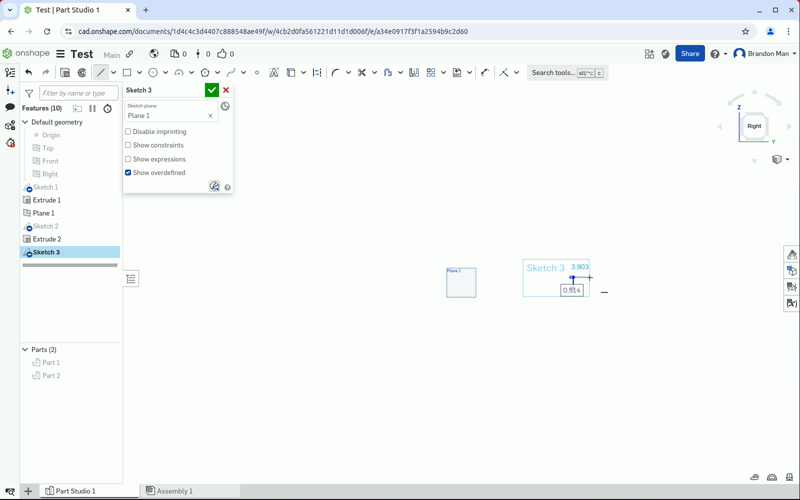
mouse_move(570, 288)
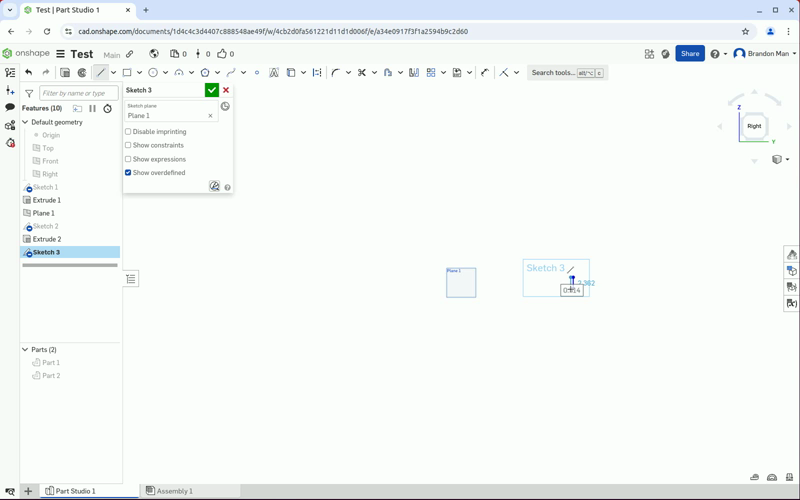
scroll(6)
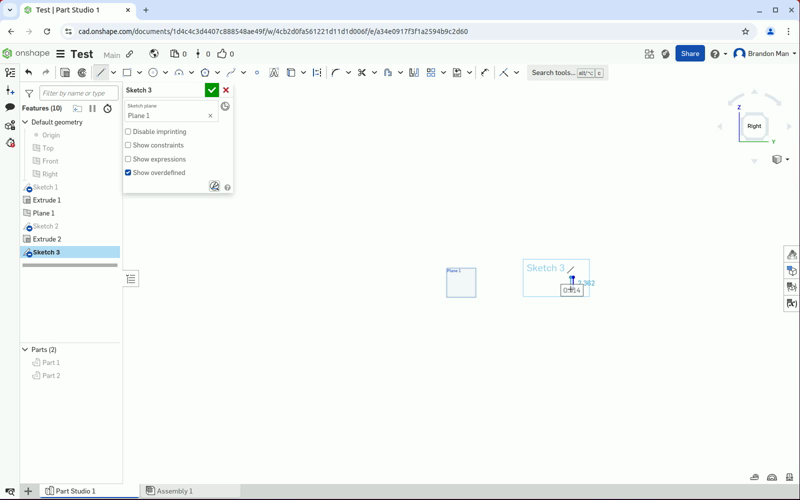
scroll(6)
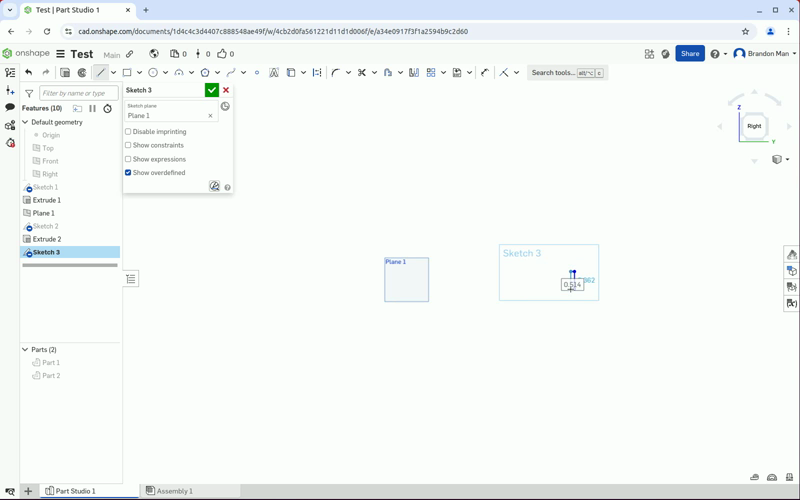
scroll(6)
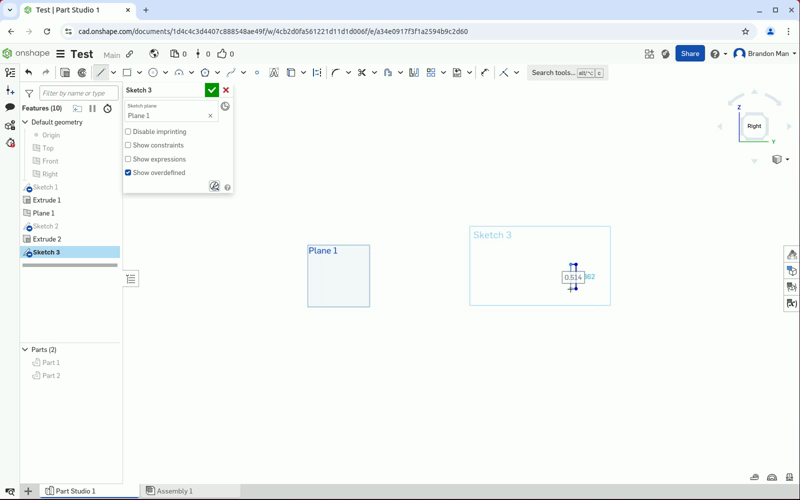
scroll(6)
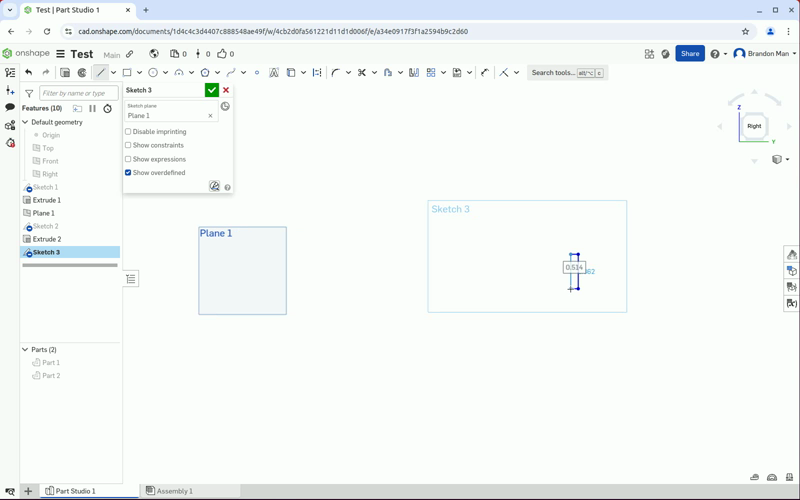
scroll(6)
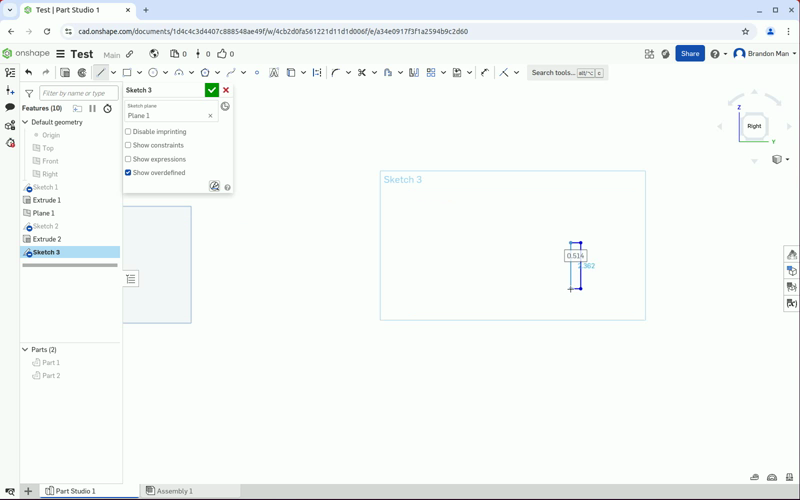
scroll(6)
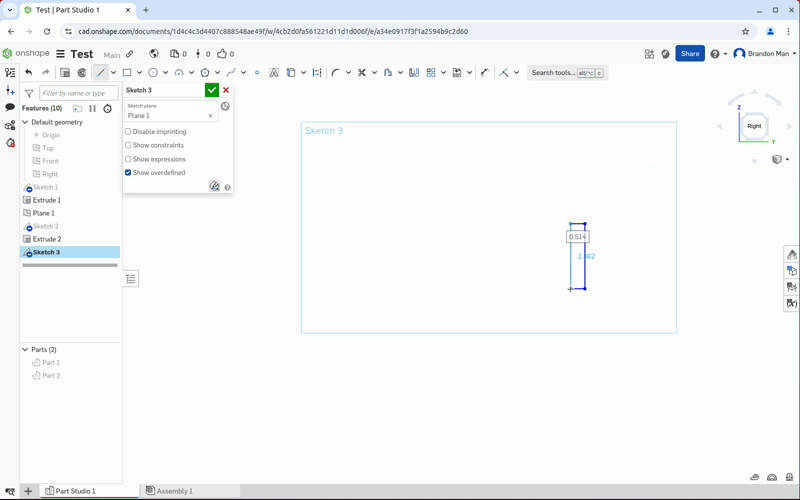
scroll(6)
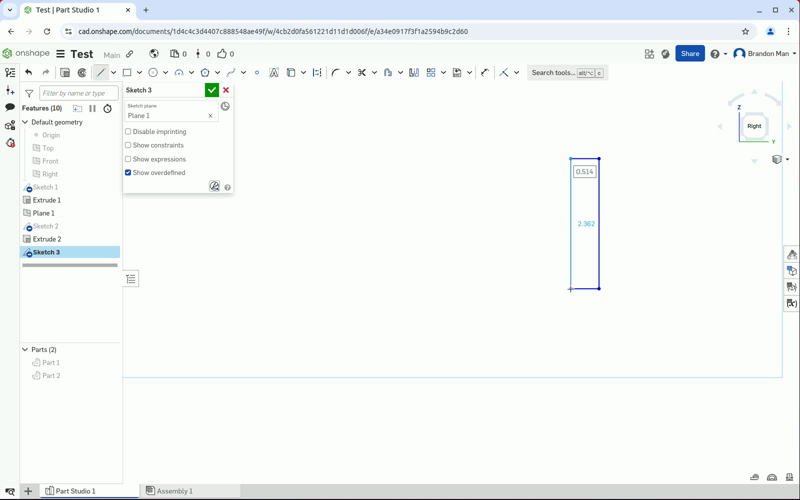
key_up(shift)
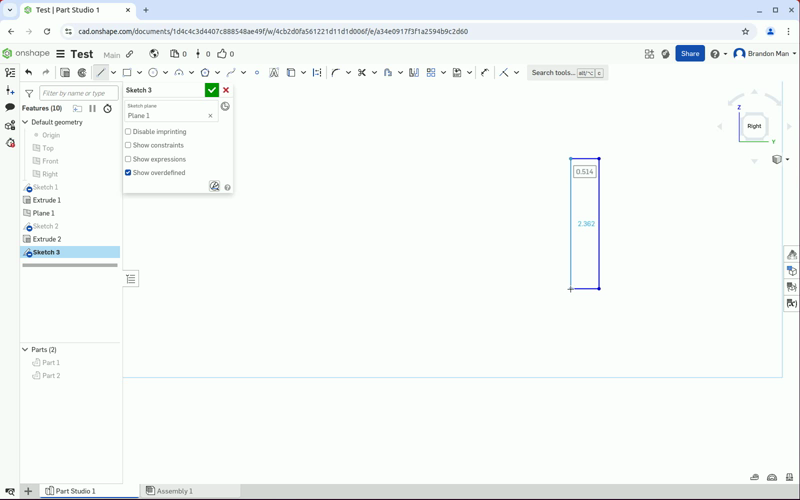
click(570, 288)
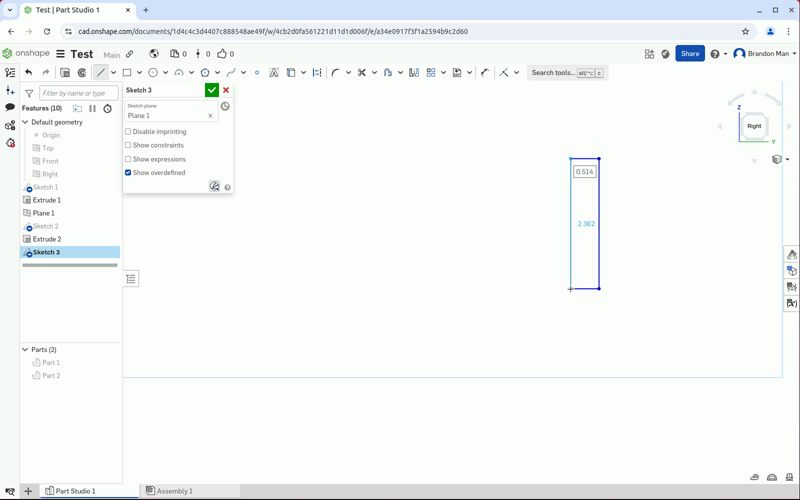
scroll(-6)
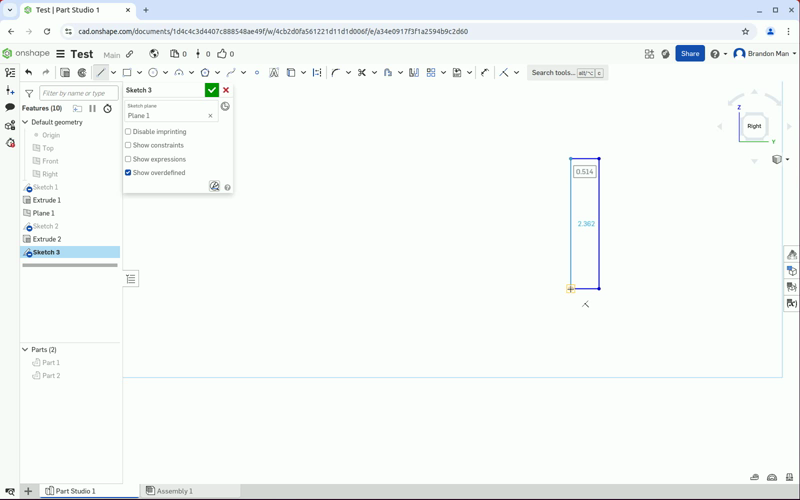
scroll(-6)
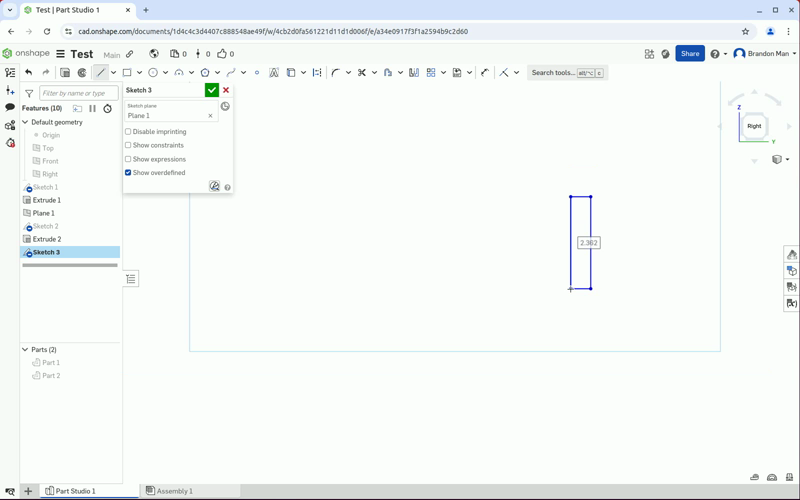
scroll(-6)
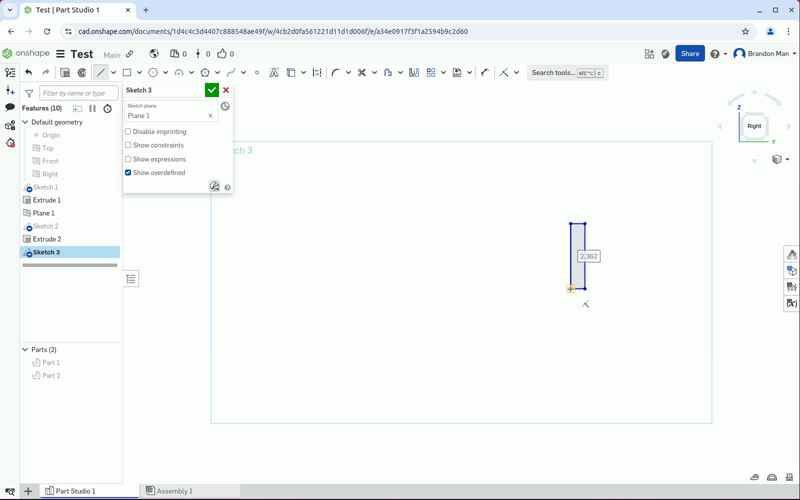
scroll(-6)
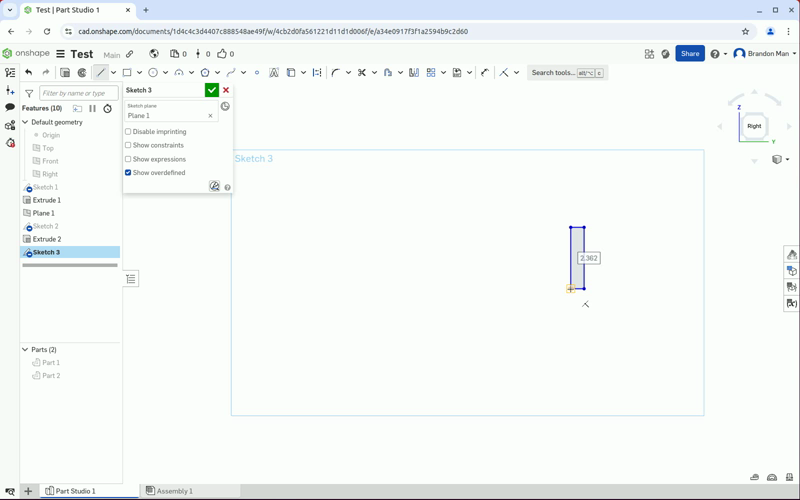
scroll(-6)
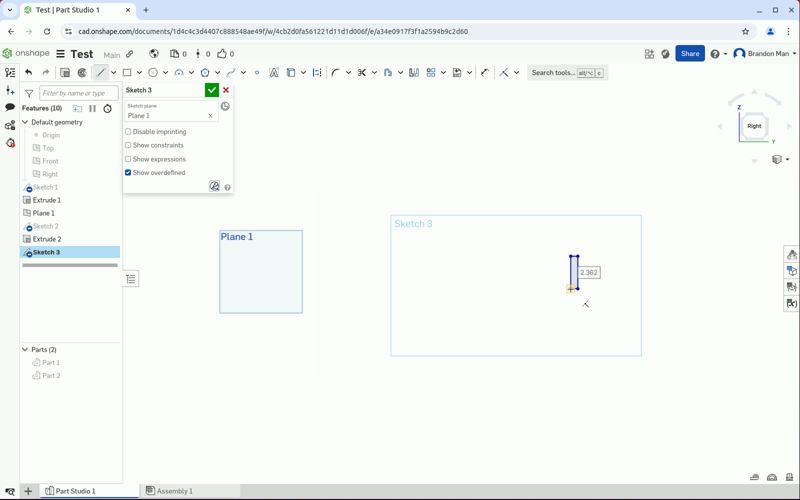
scroll(-6)
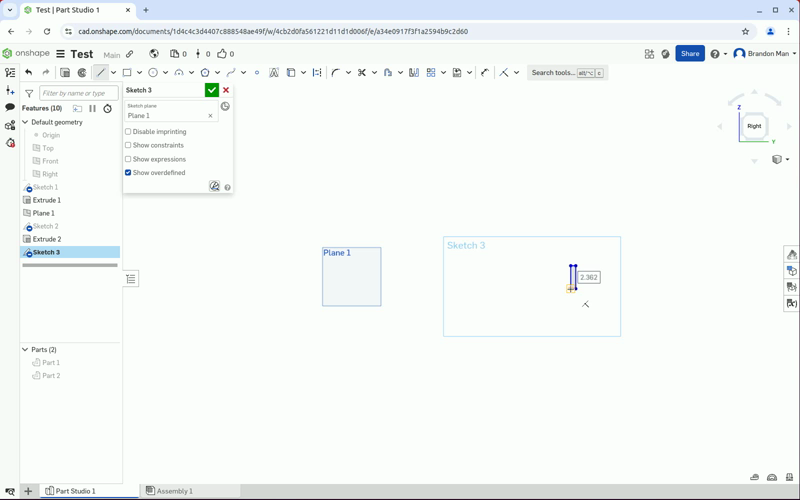
scroll(-6)
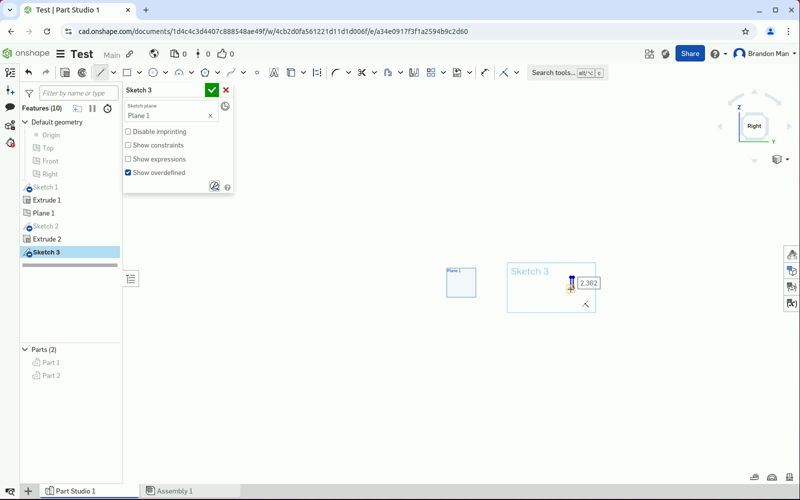
key(esc)
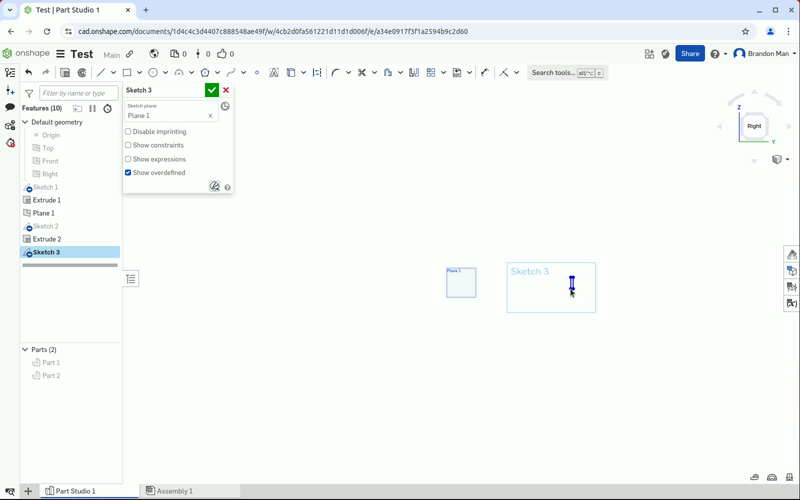
mouse_move(572, 282)
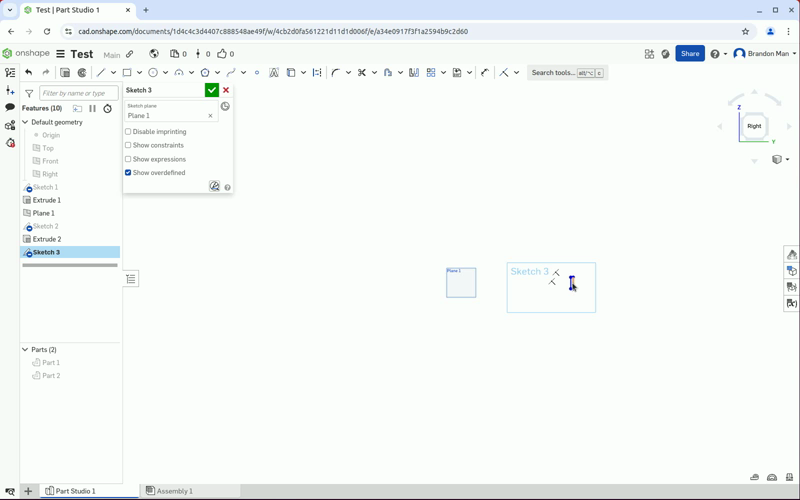
scroll(6)
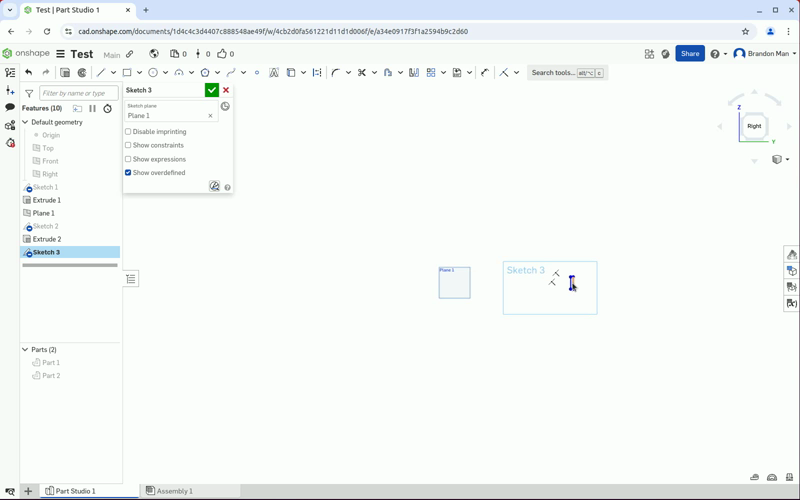
scroll(6)
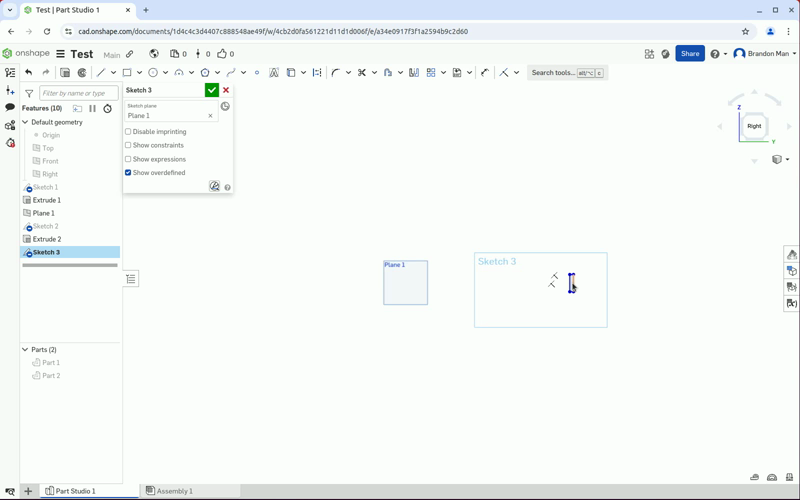
scroll(6)
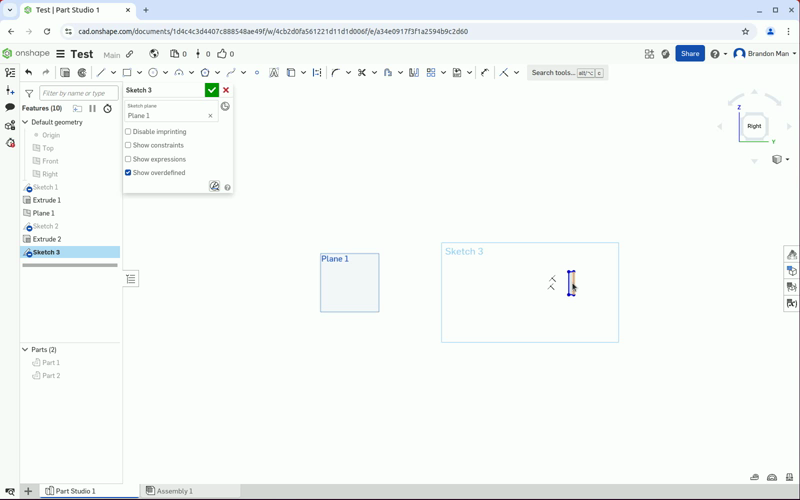
scroll(6)
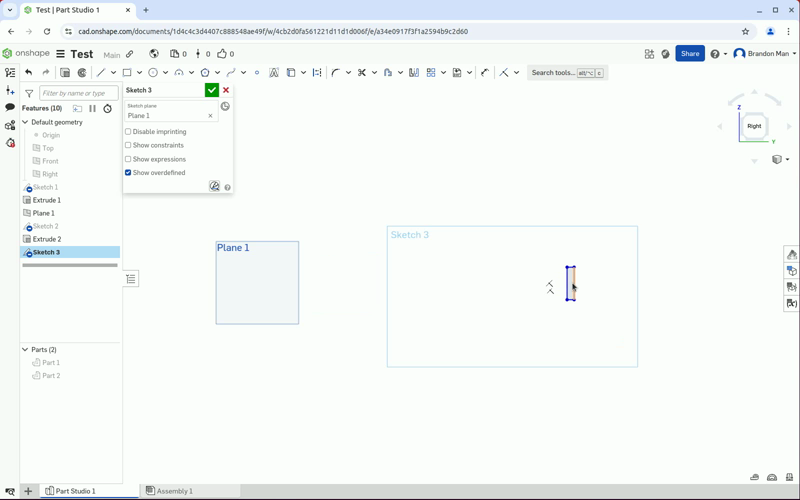
scroll(6)
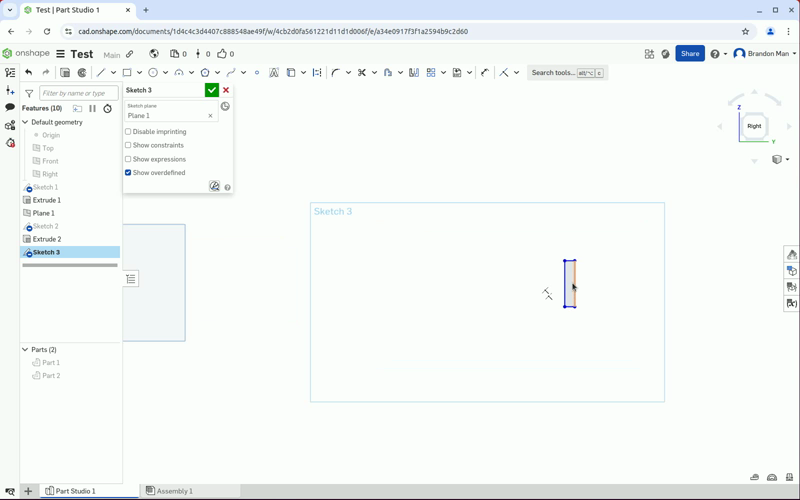
scroll(6)
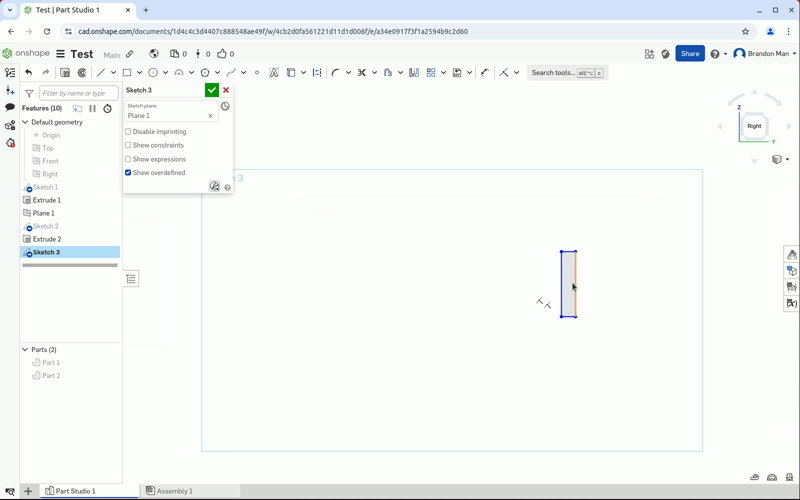
scroll(6)
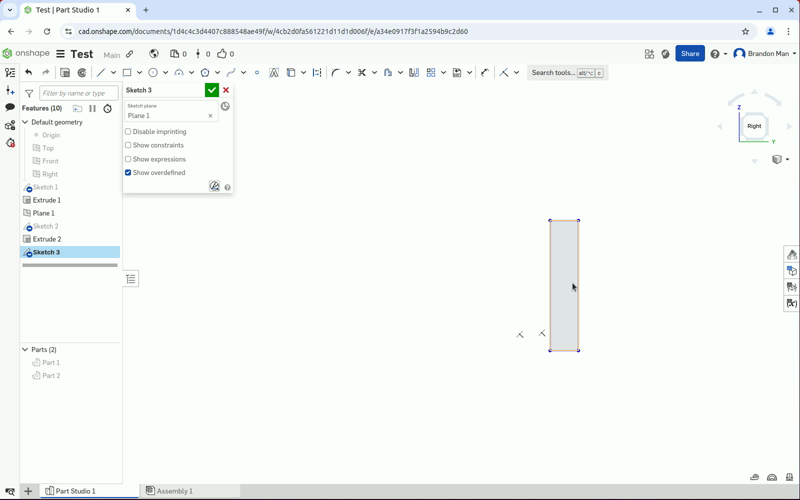
click(572, 282)
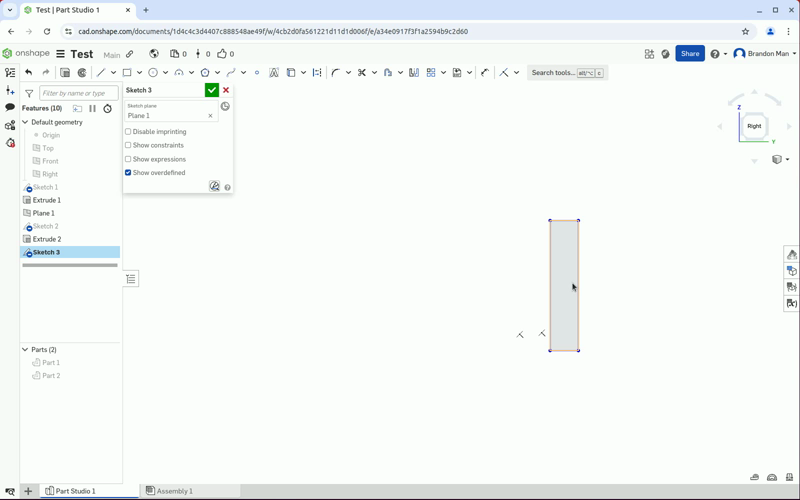
scroll(-6)
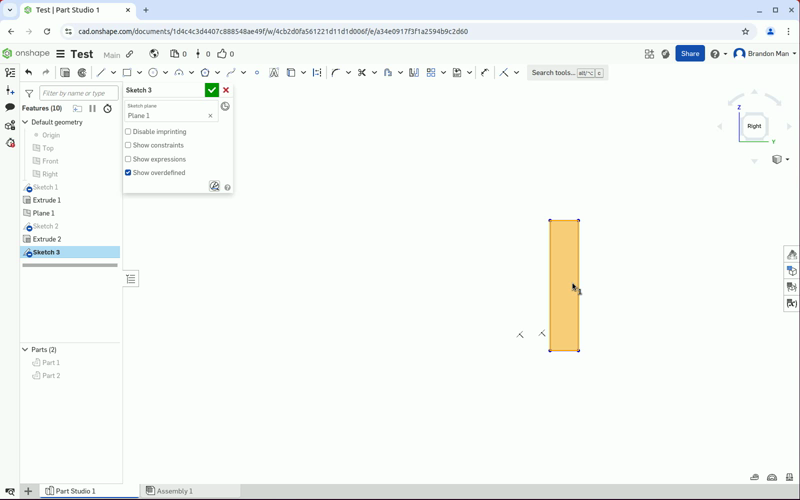
scroll(-6)
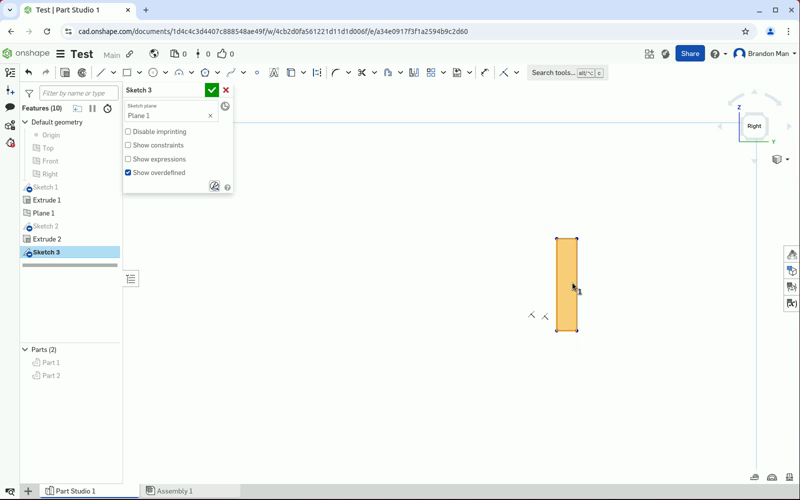
scroll(-6)
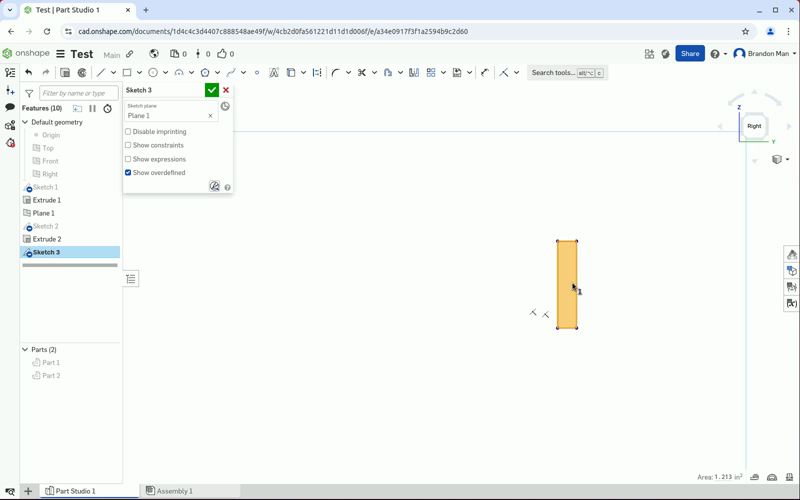
scroll(-6)
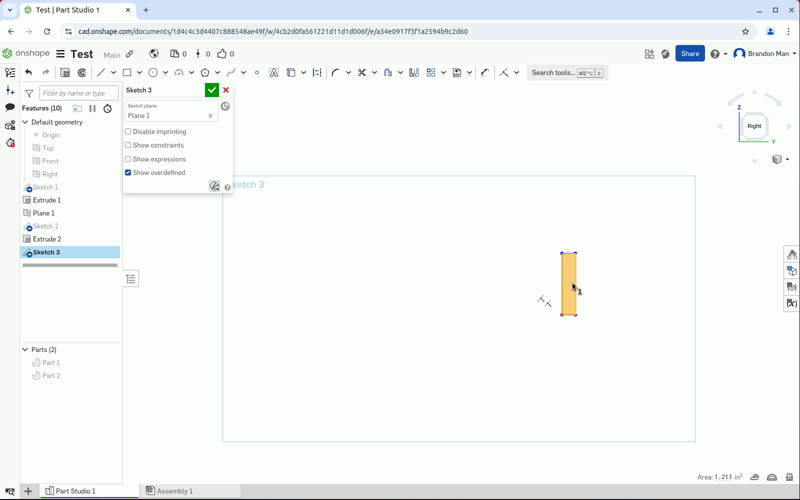
scroll(-6)
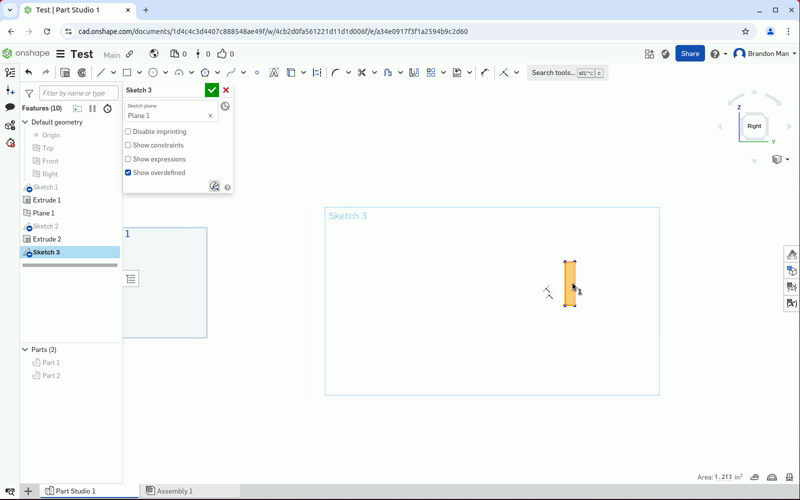
scroll(-6)
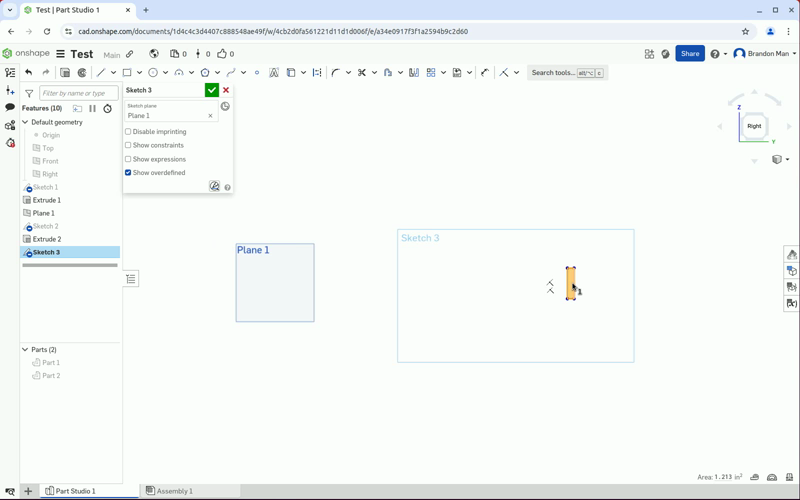
scroll(-6)
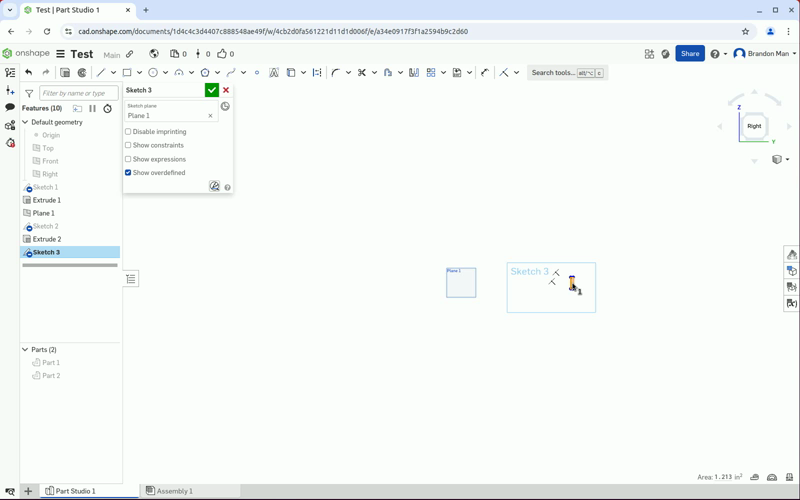
mouse_move(73, 352)
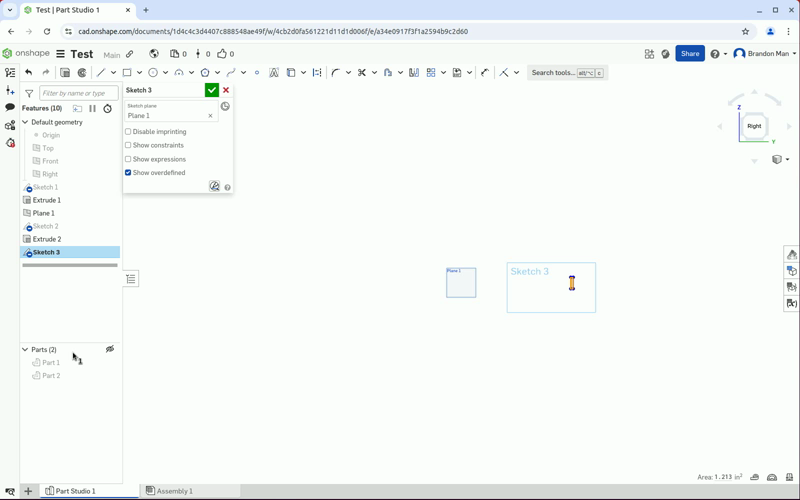
key(shift+y)
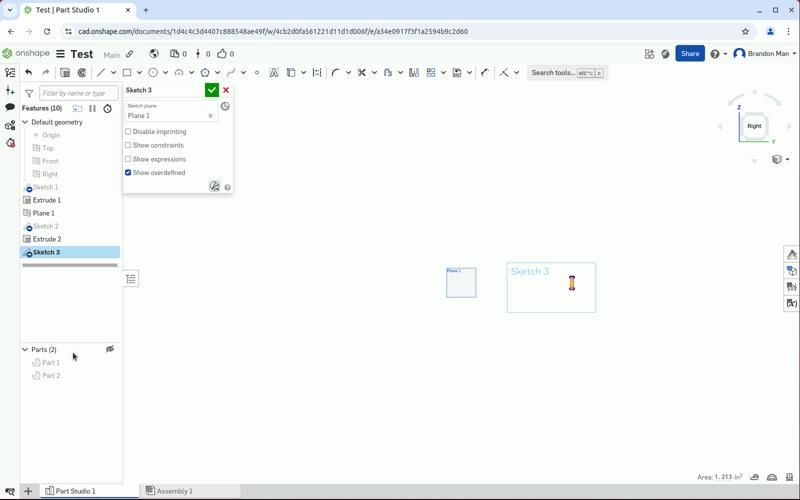
key(shift+e)
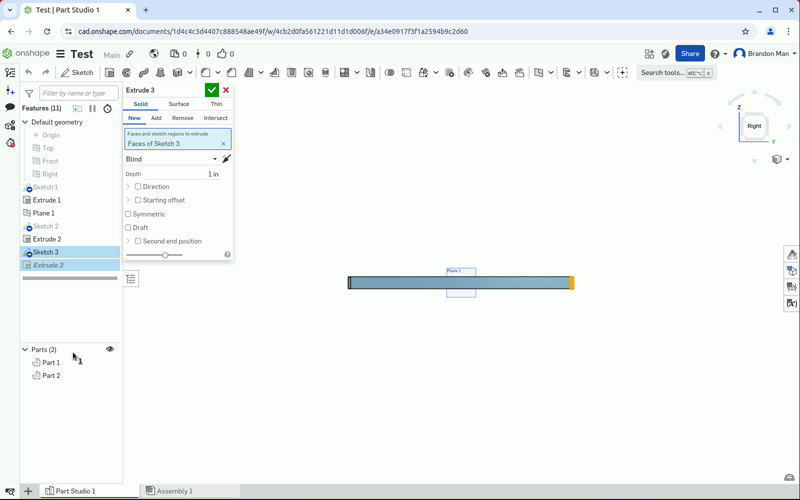
mouse_move(143, 106)
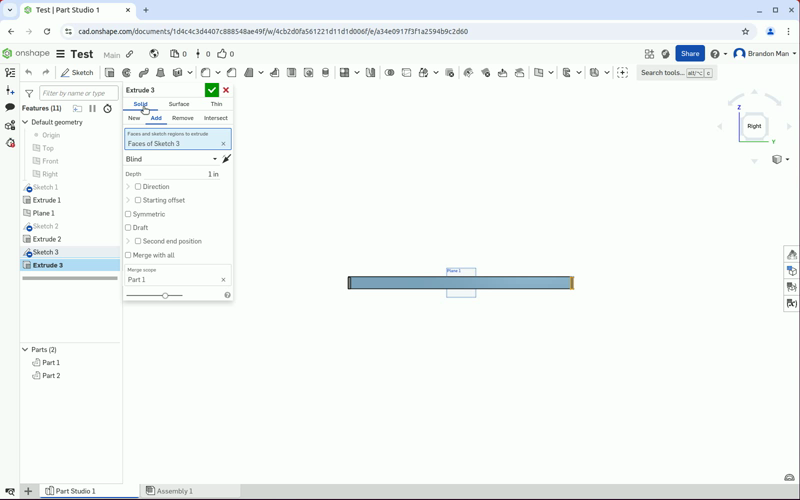
click(143, 106)
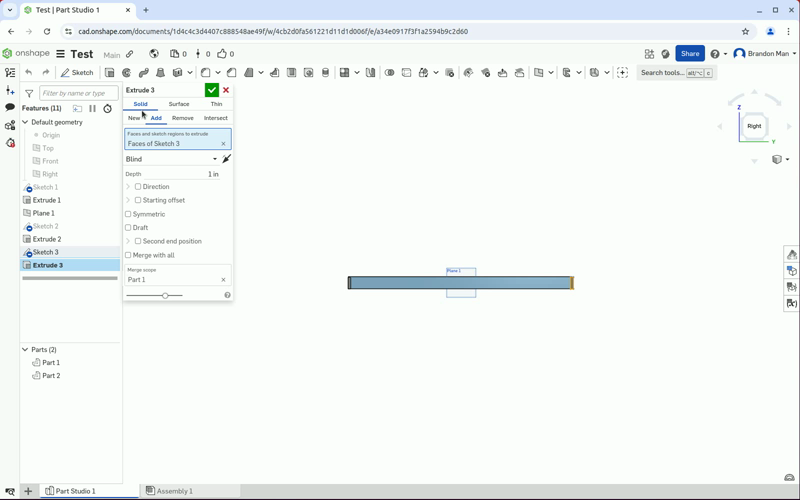
mouse_move(137, 120)
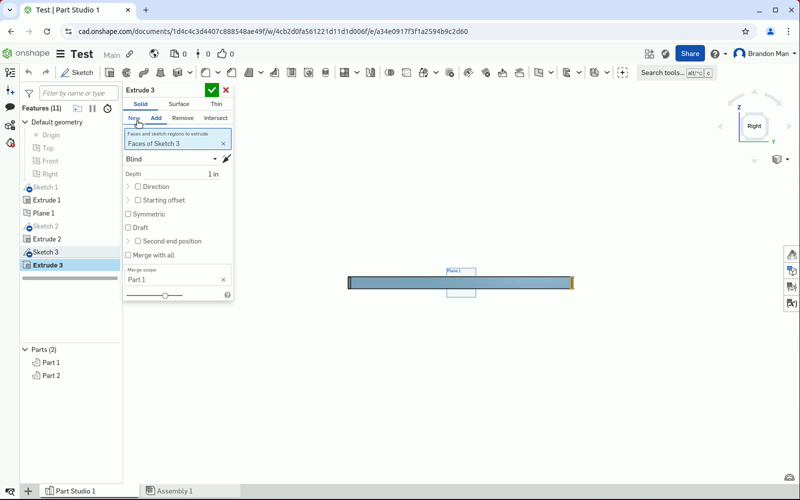
click(137, 120)
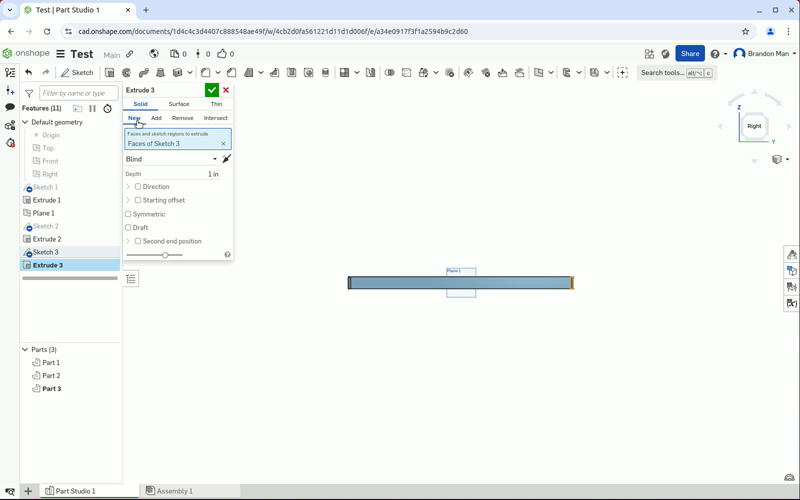
key(tab, 4)
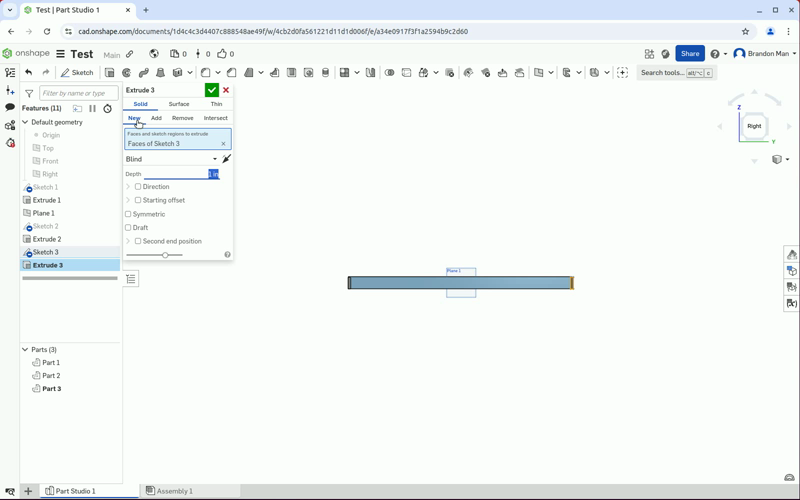
text(2.648)
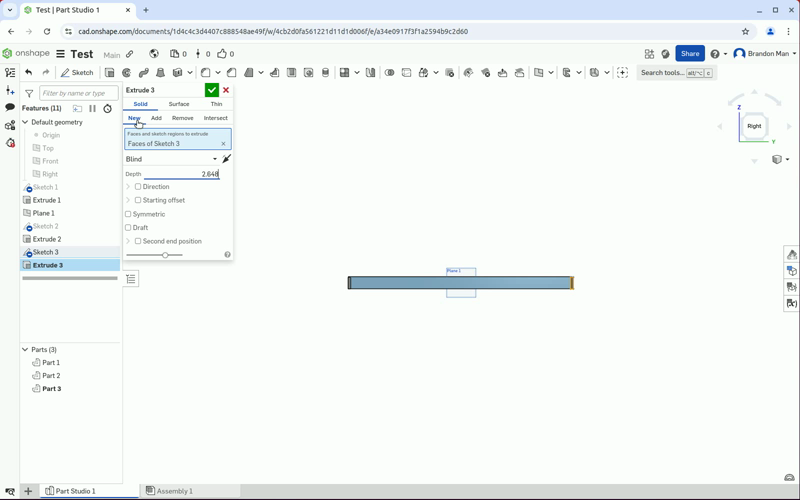
key(enter)
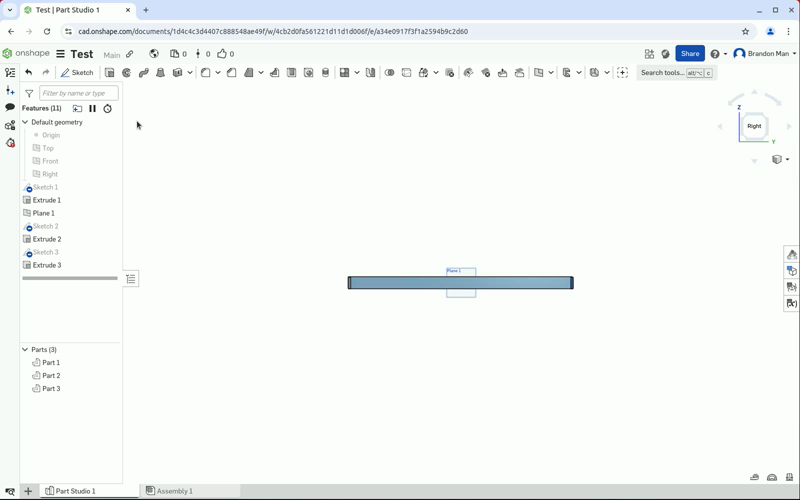
key(shift+h)
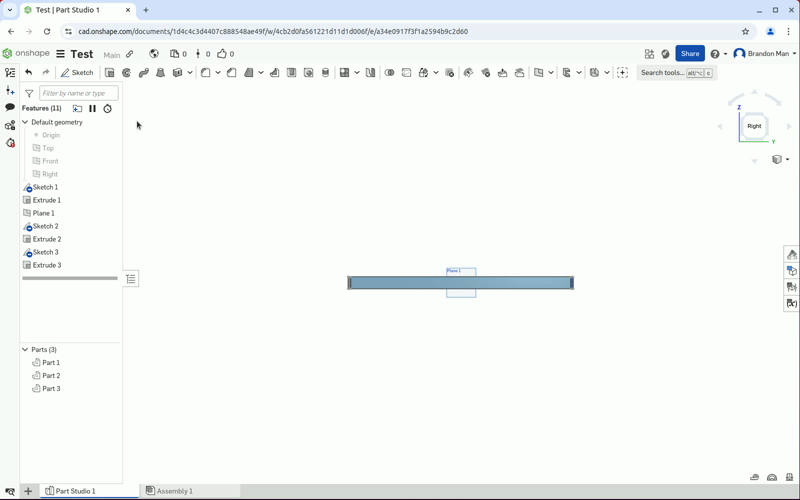
key(shift+h)
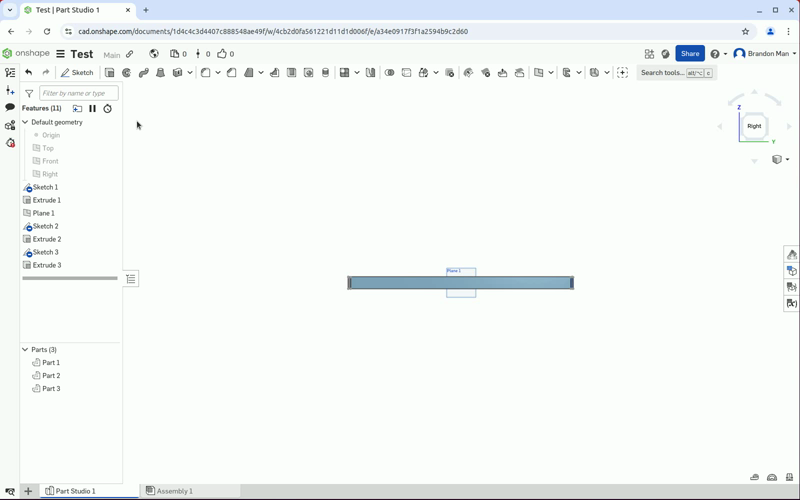
key(shift+7)
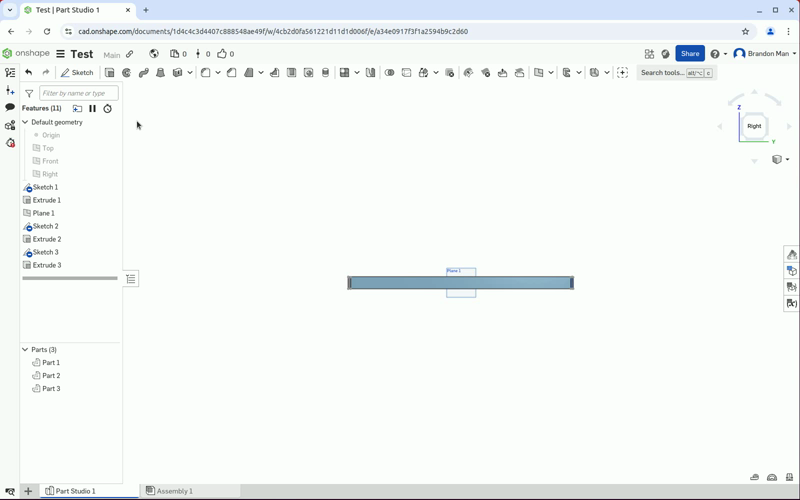
key(right, 2)
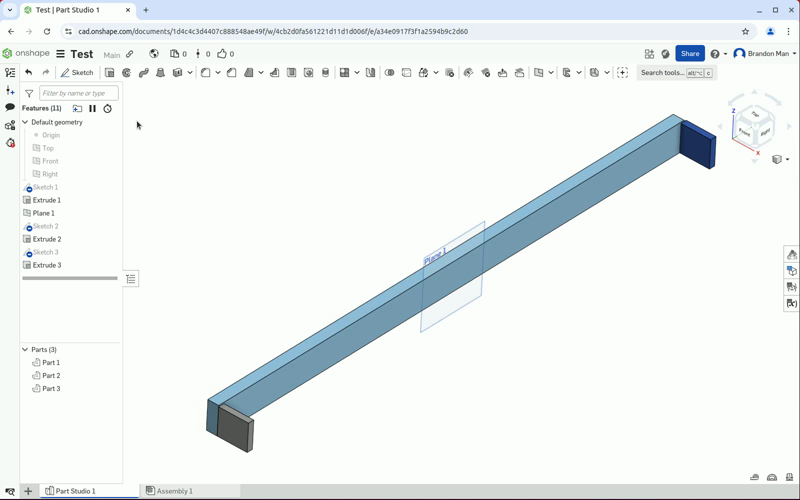
key(down, 2)
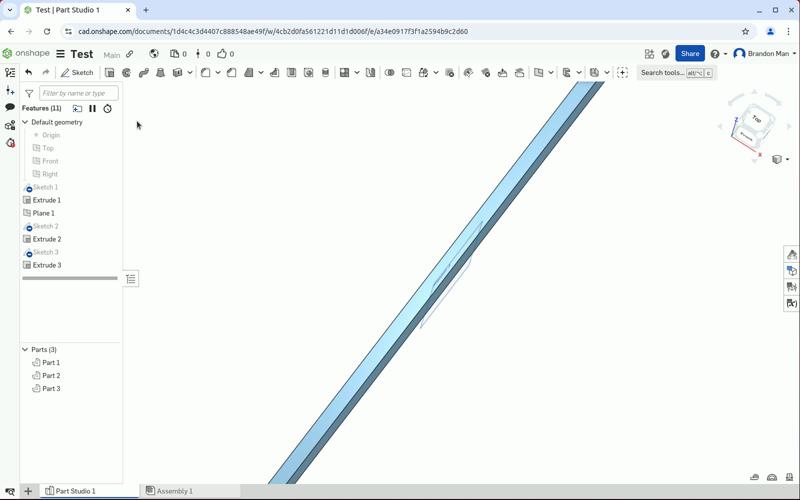
key(up, 2)
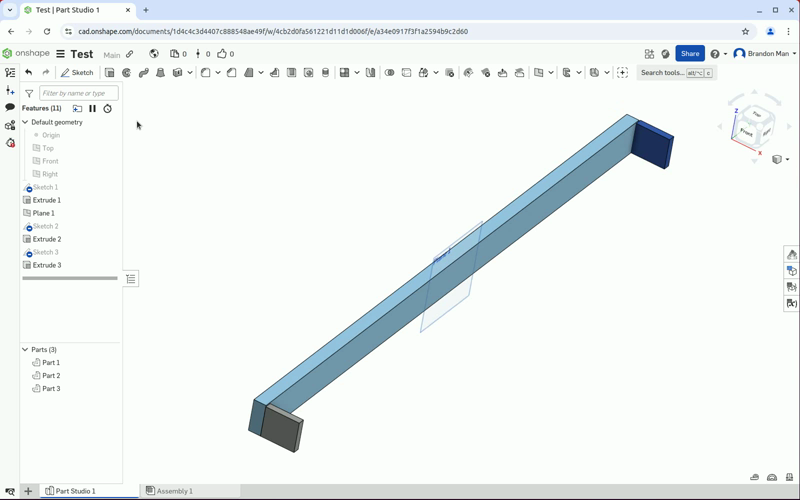
key(left, 2)
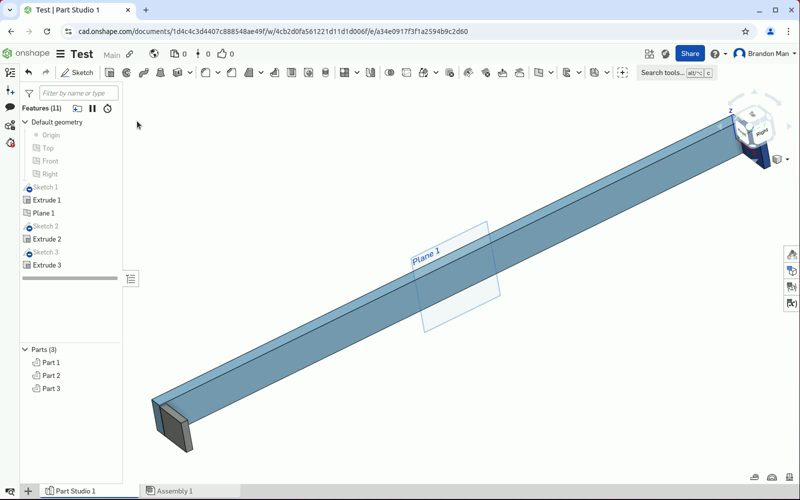
mouse_move(73, 189)
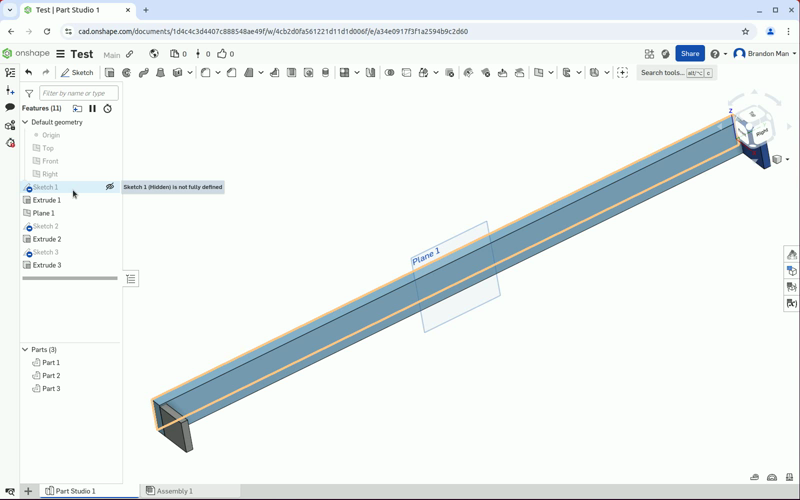
click(73, 189)